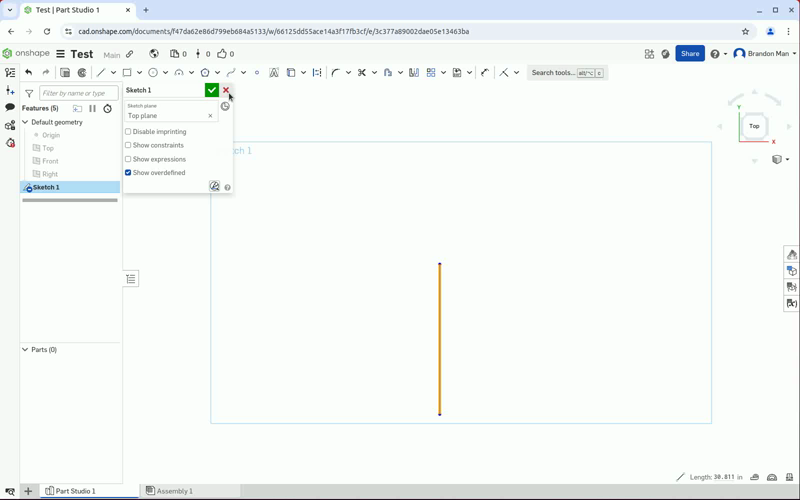
key(shift+h)
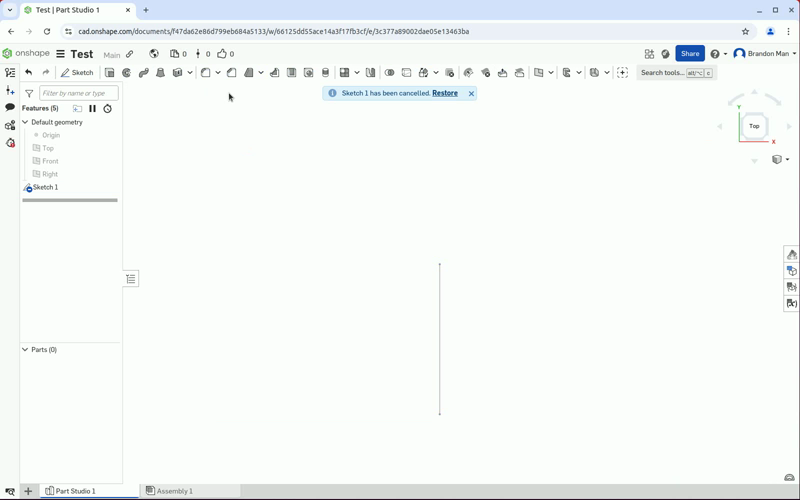
key(shift+s)
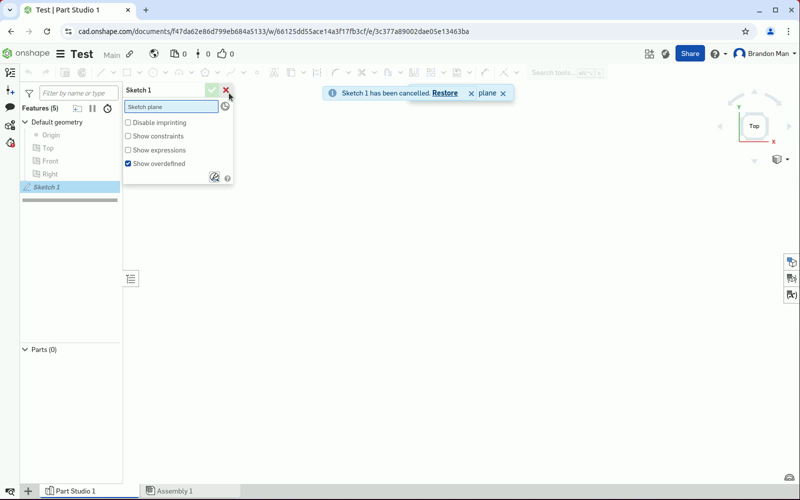
mouse_move(73, 150)
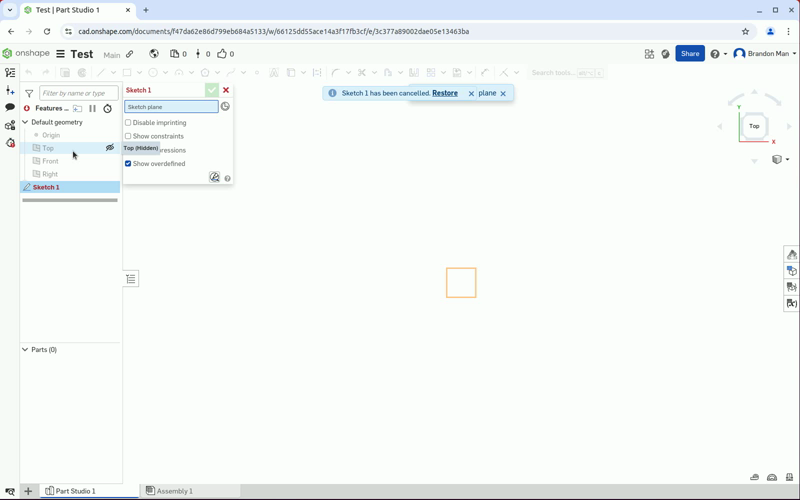
click(73, 150)
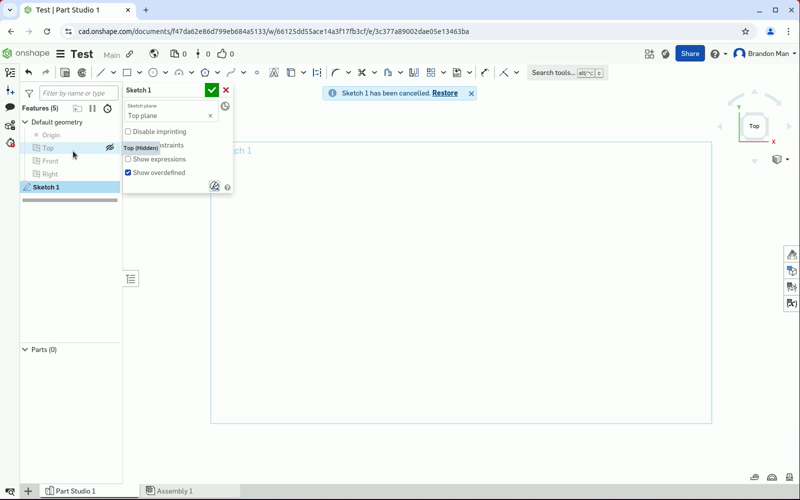
mouse_move(73, 352)
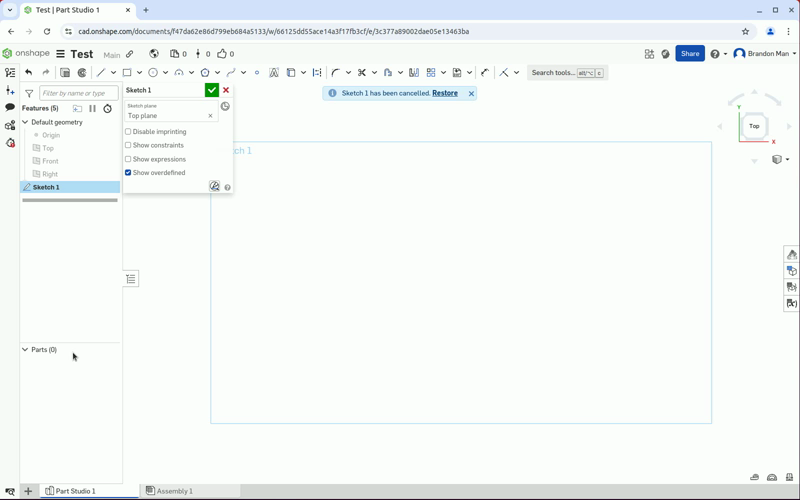
key(y)
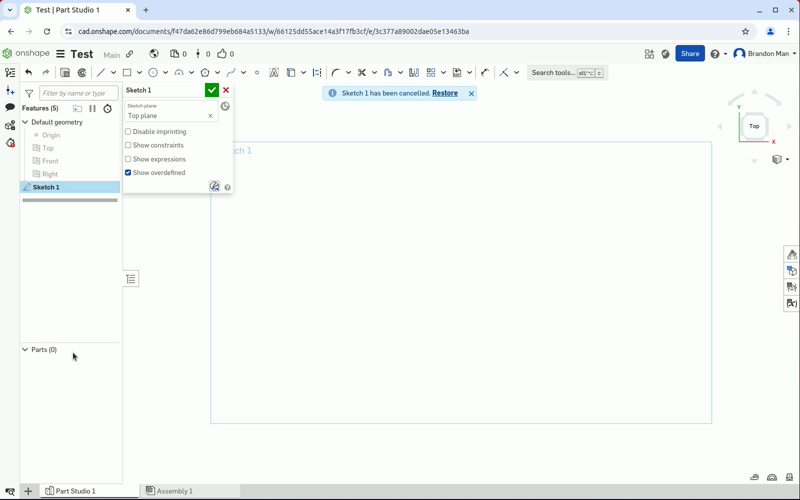
key(l)
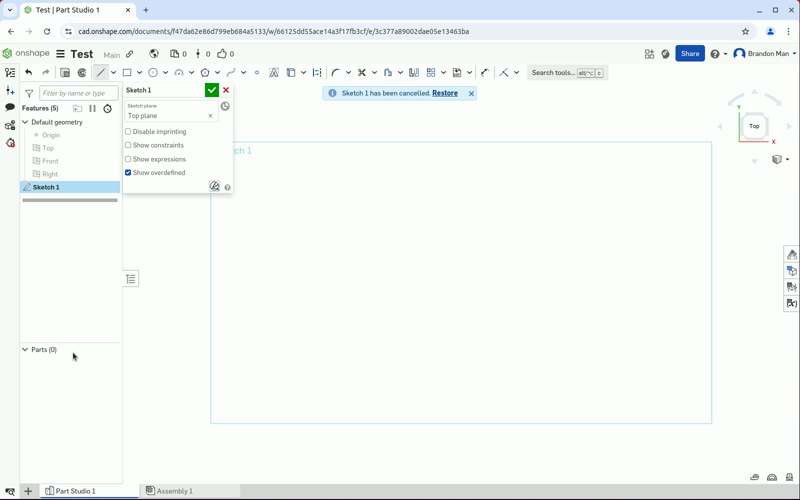
key_down(shift)
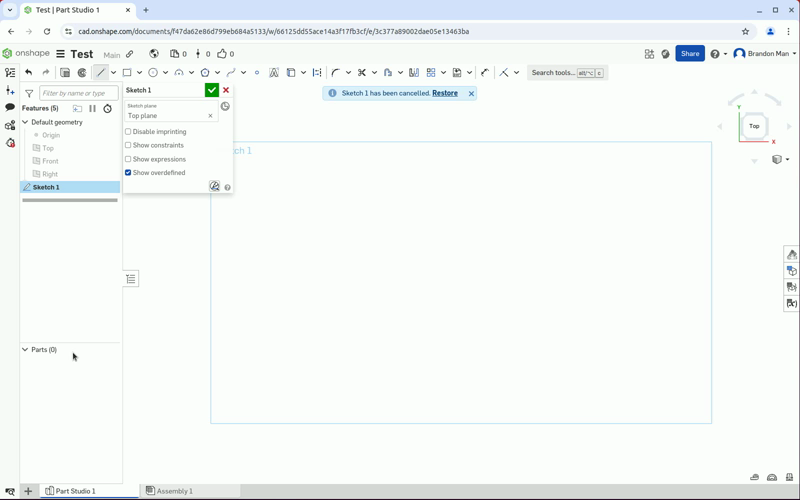
mouse_move(460, 282)
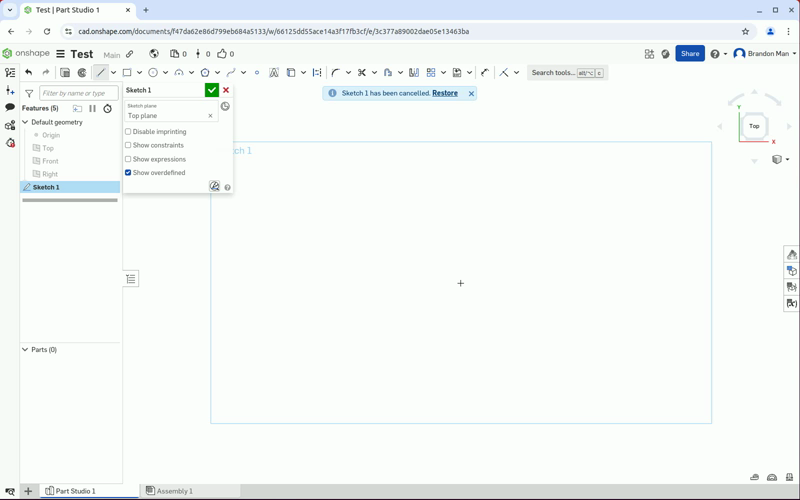
click(460, 282)
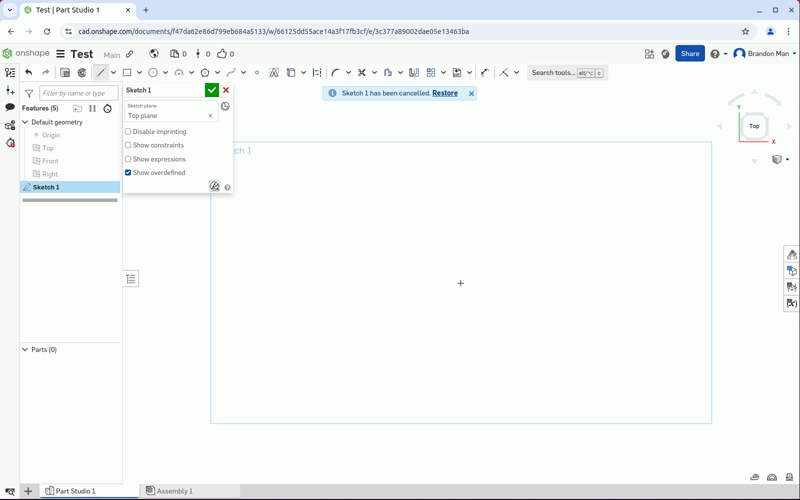
key_up(shift)
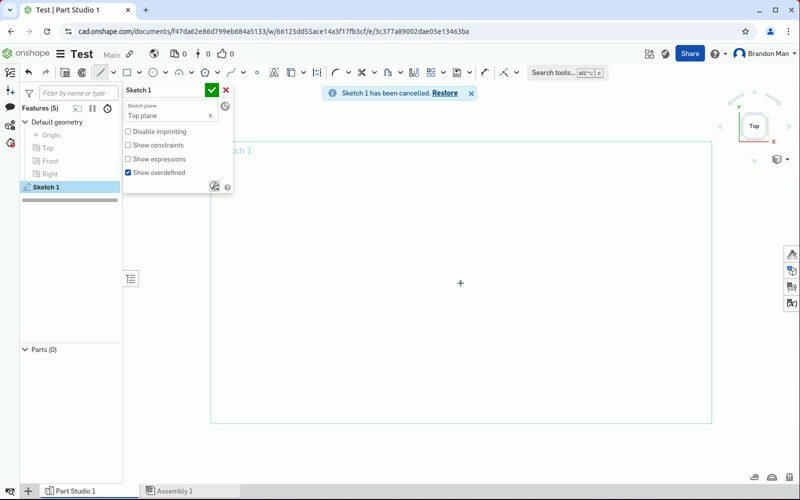
key_down(shift)
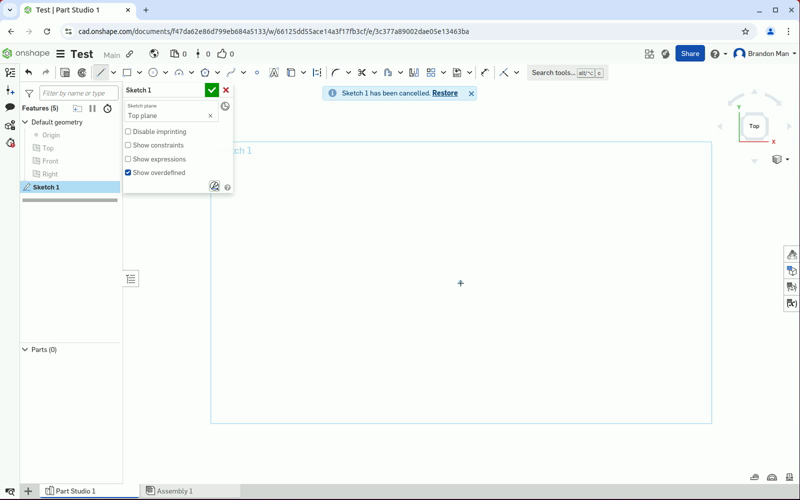
mouse_move(573, 282)
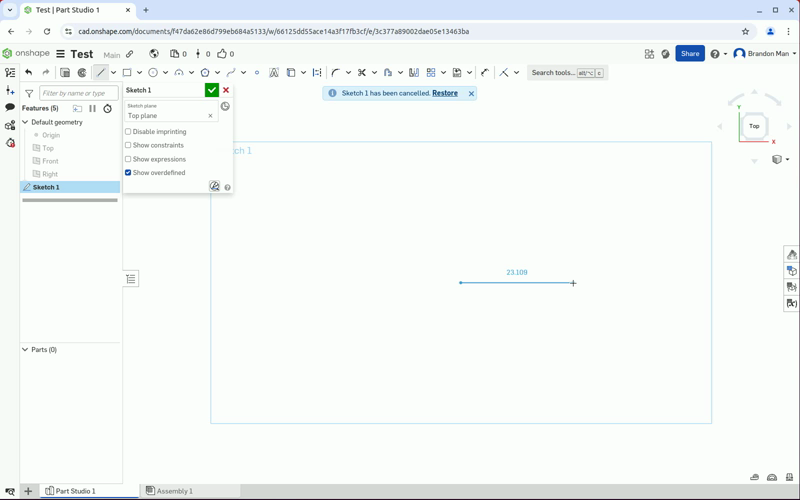
click(573, 282)
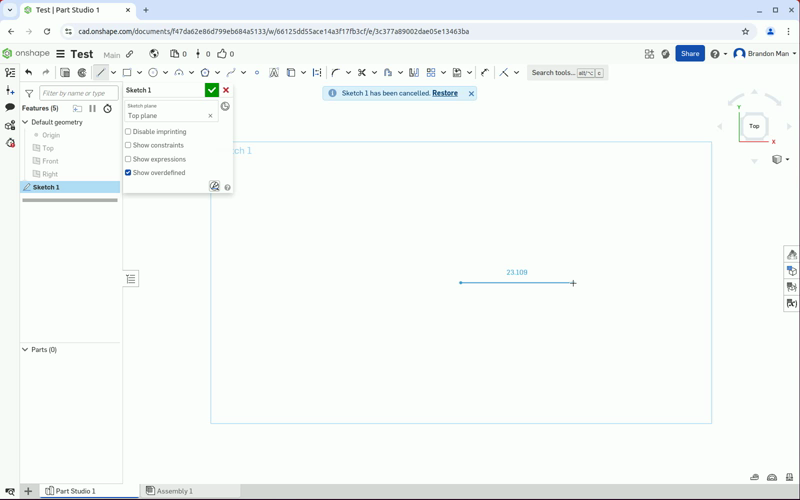
key_up(shift)
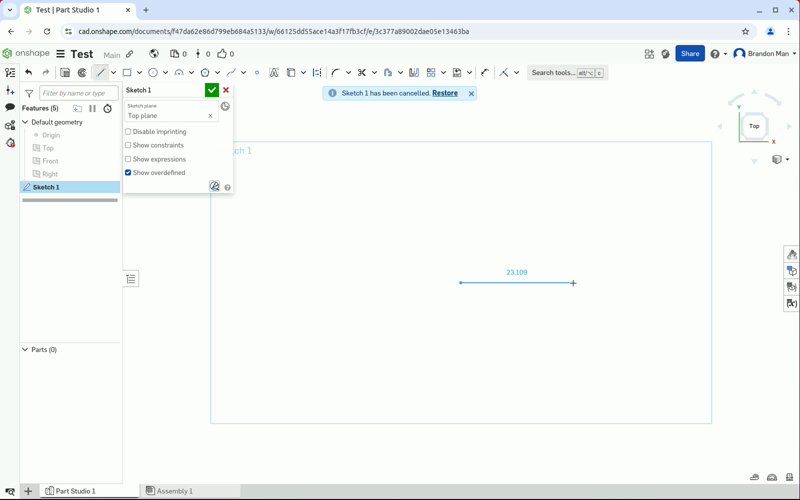
key_down(shift)
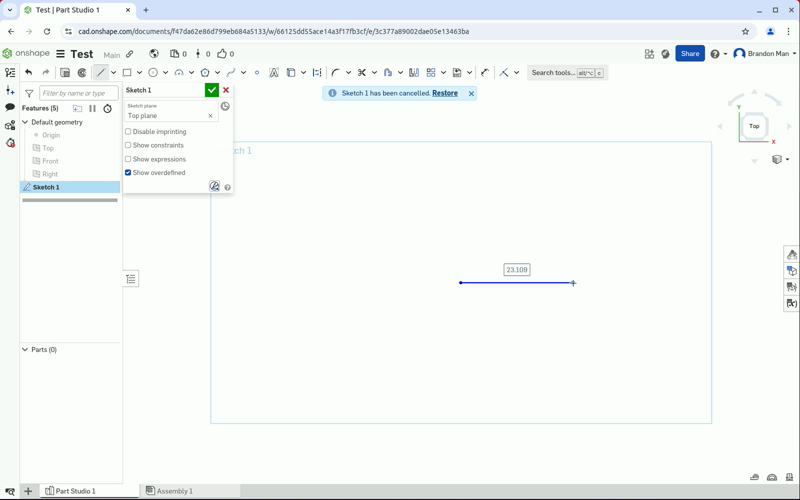
mouse_move(589, 282)
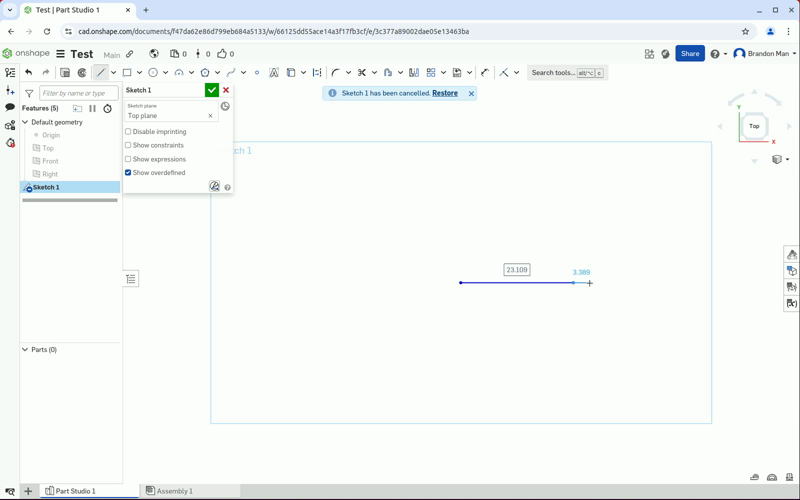
mouse_move(573, 264)
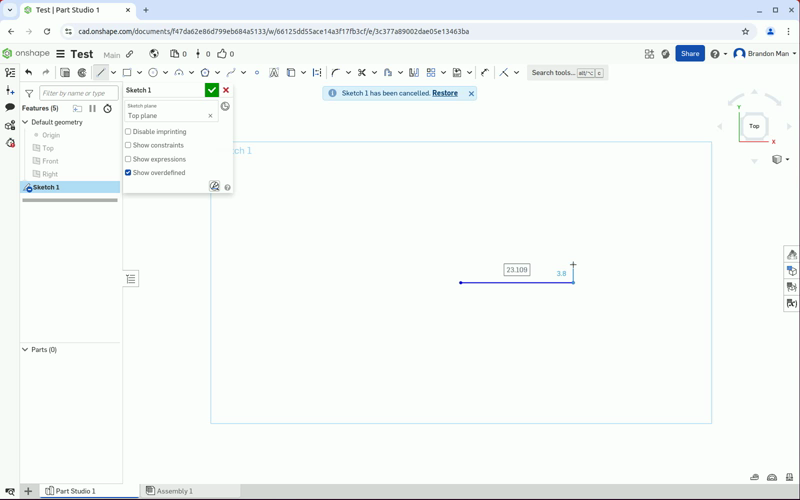
click(573, 264)
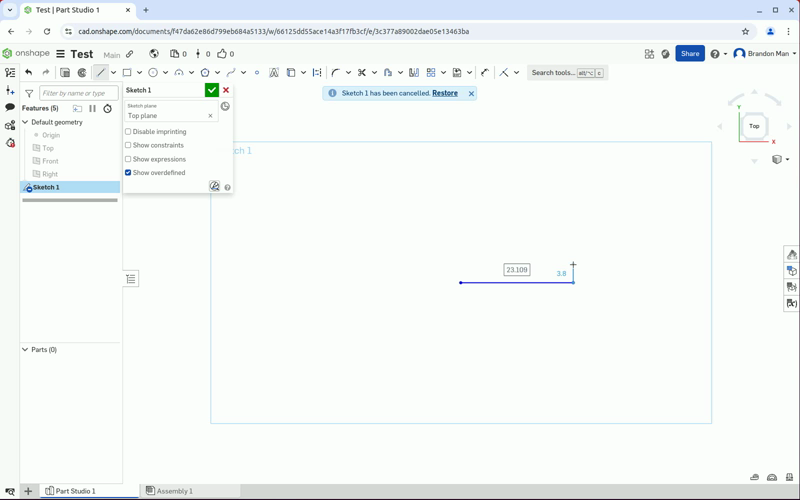
key_up(shift)
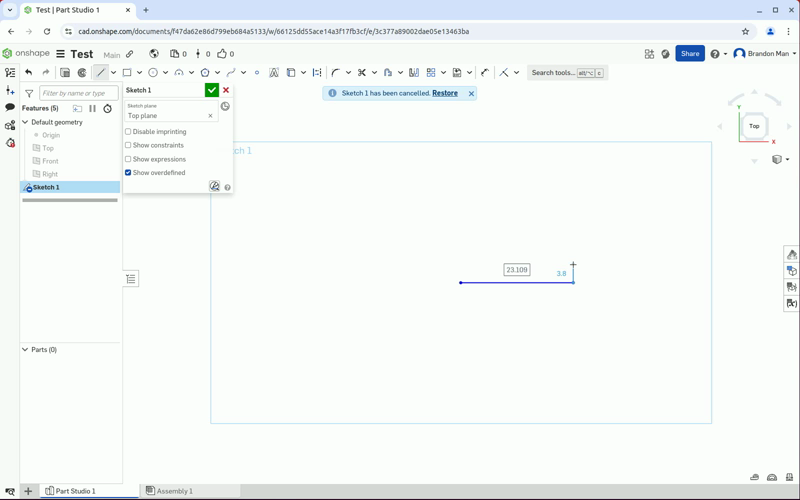
key_down(shift)
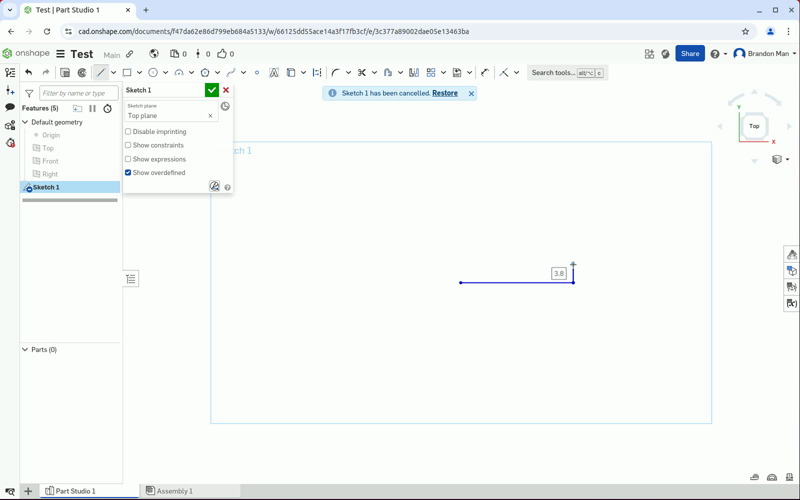
mouse_move(460, 264)
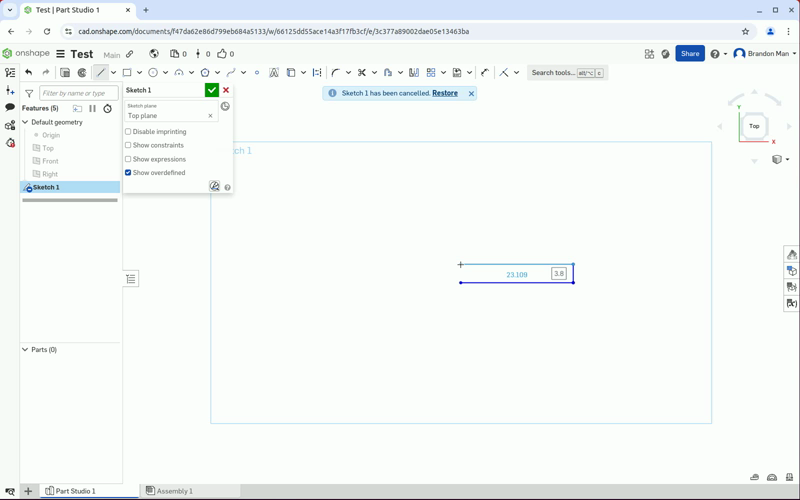
click(460, 264)
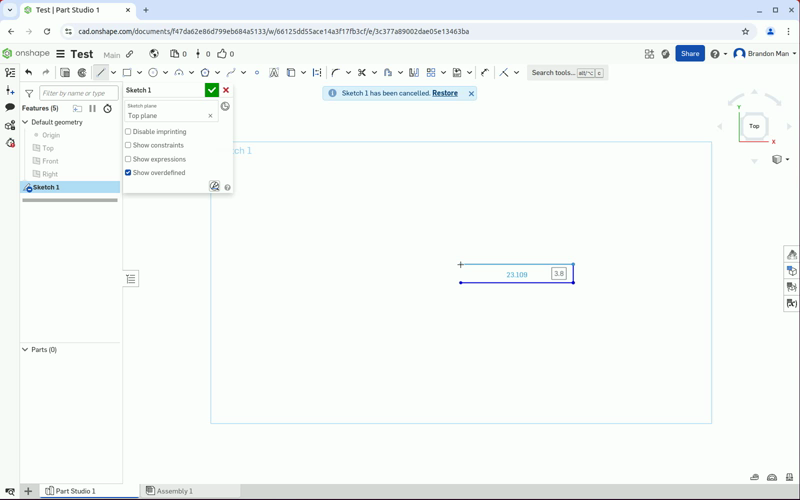
key_up(shift)
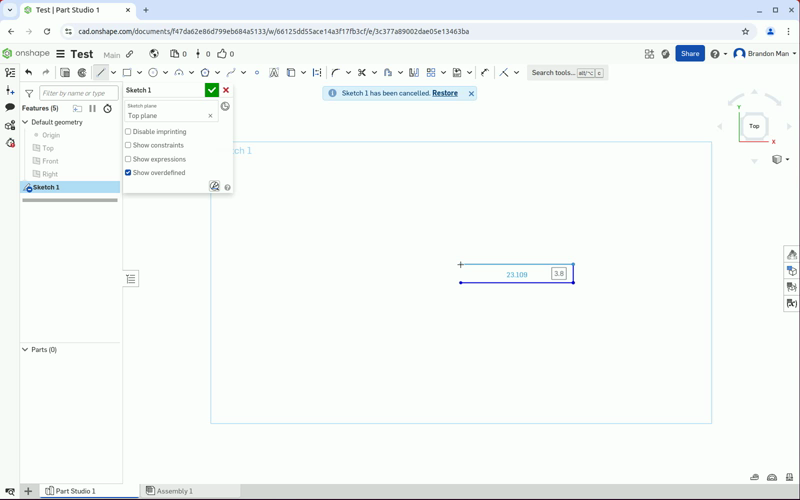
mouse_move(490, 264)
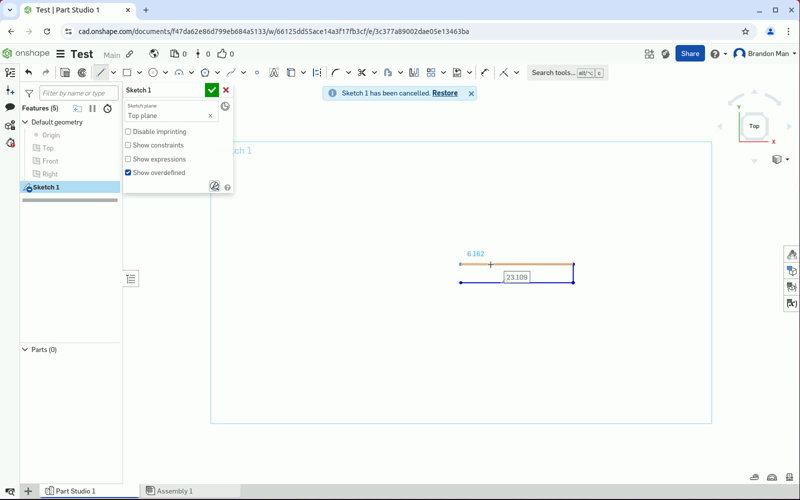
key_down(shift)
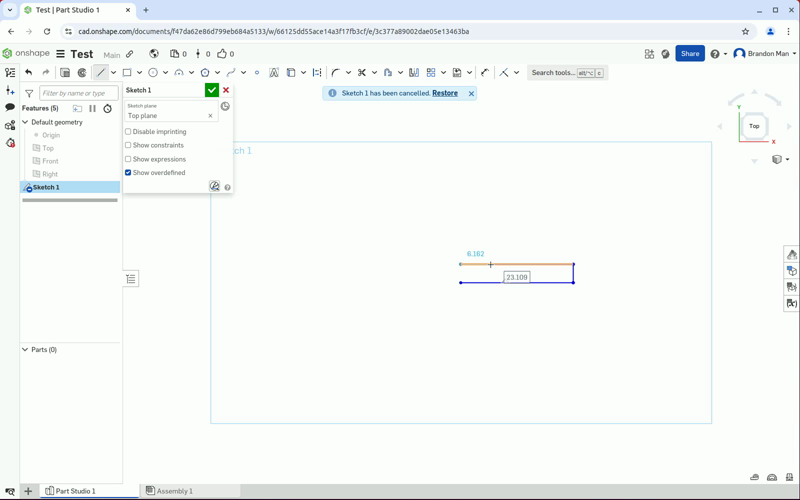
mouse_move(460, 282)
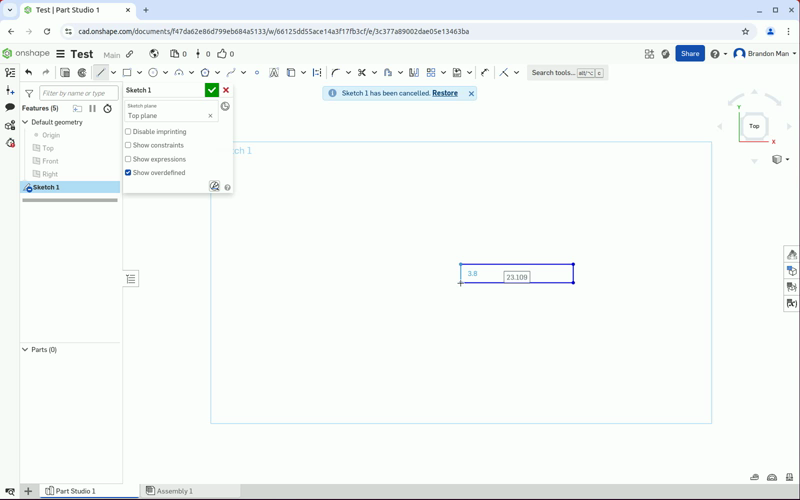
key_up(shift)
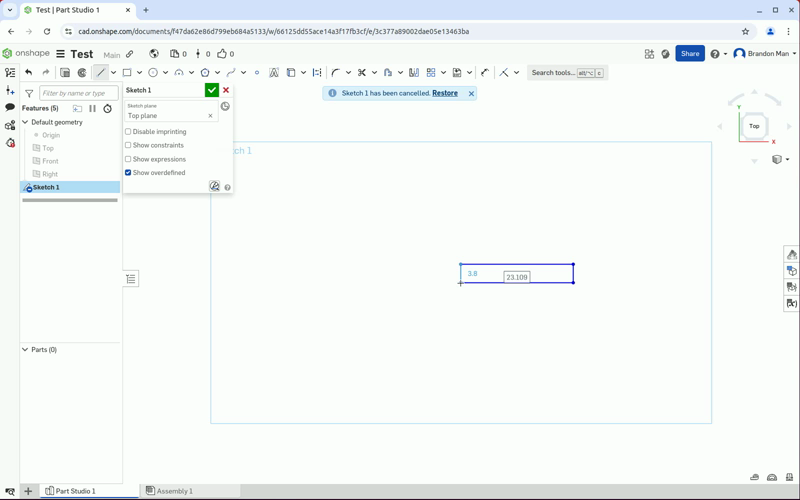
click(460, 282)
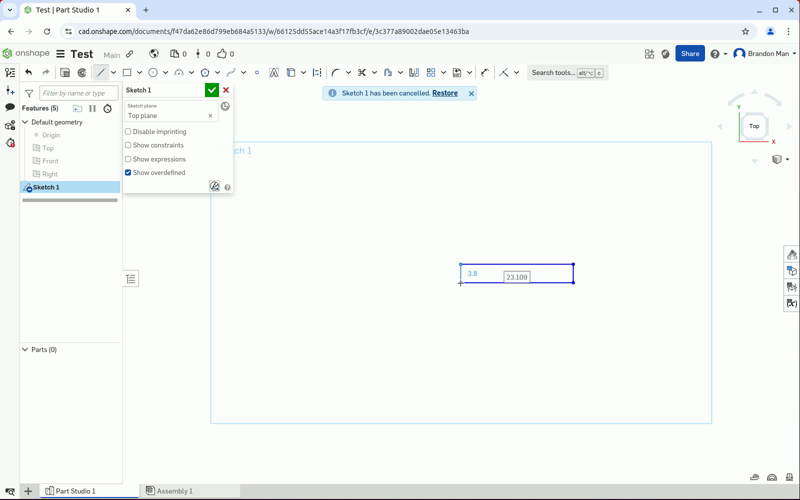
key(esc)
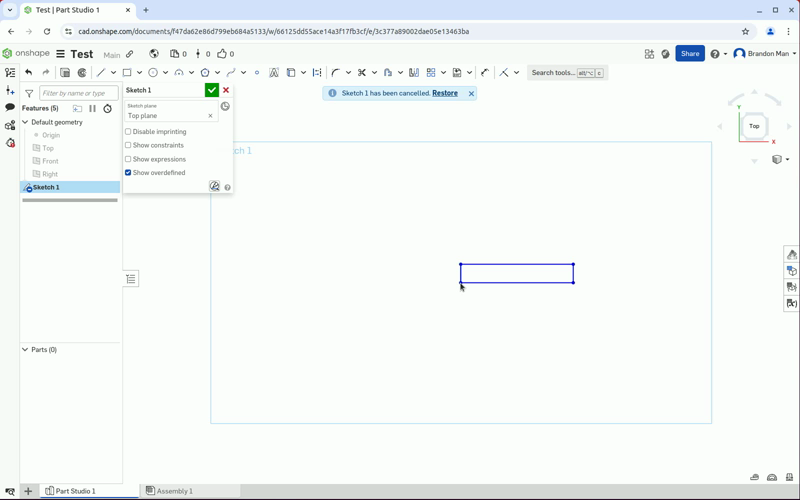
mouse_move(538, 267)
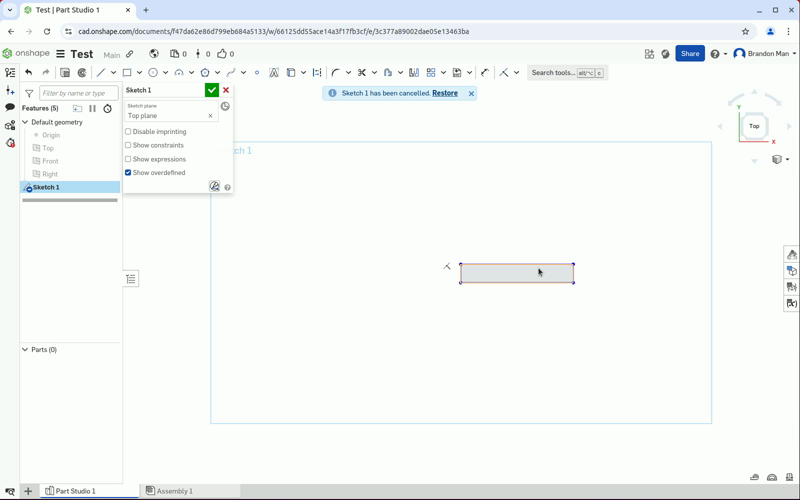
click(538, 267)
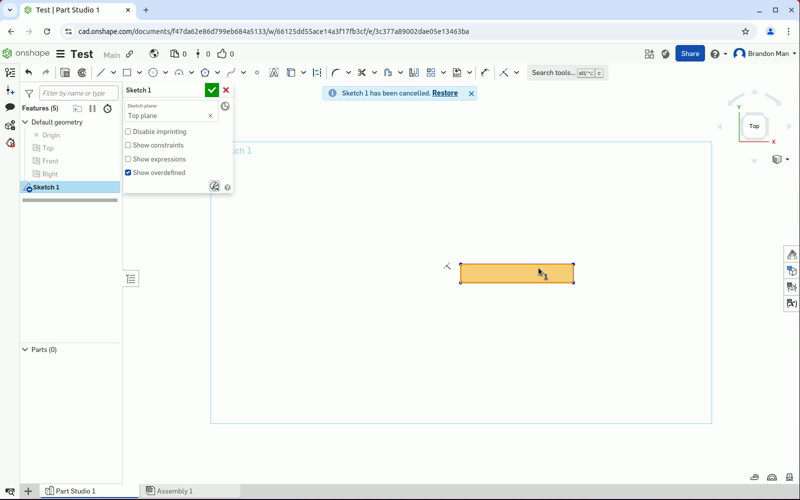
mouse_move(73, 352)
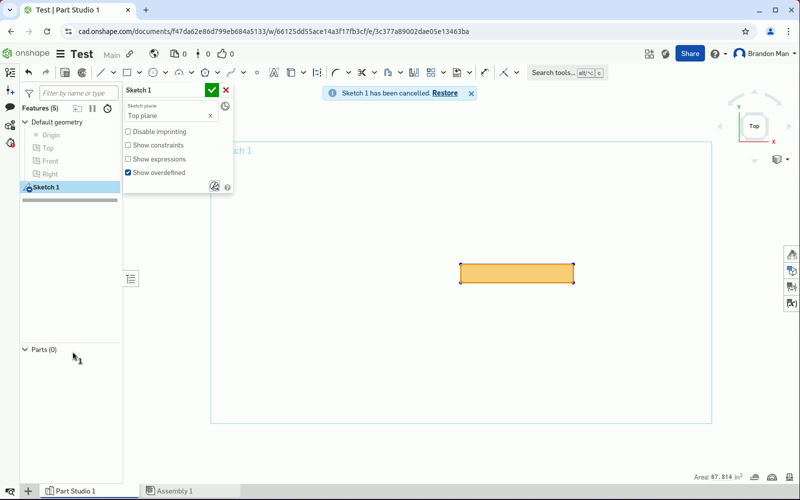
key(shift+y)
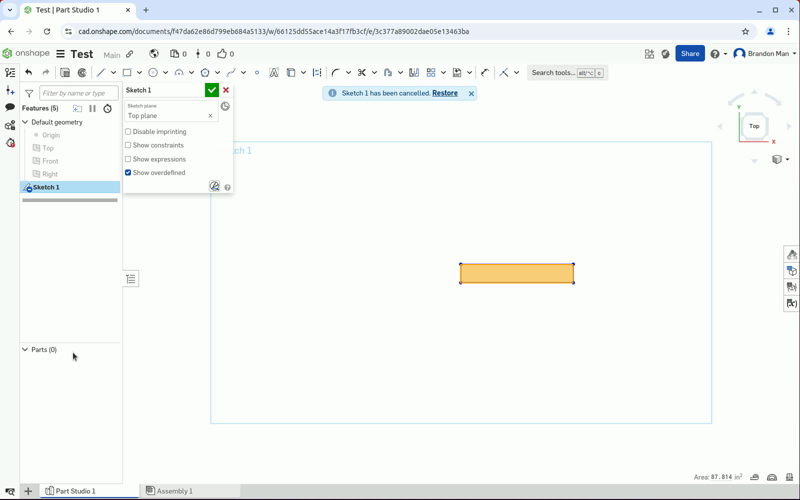
key(shift+e)
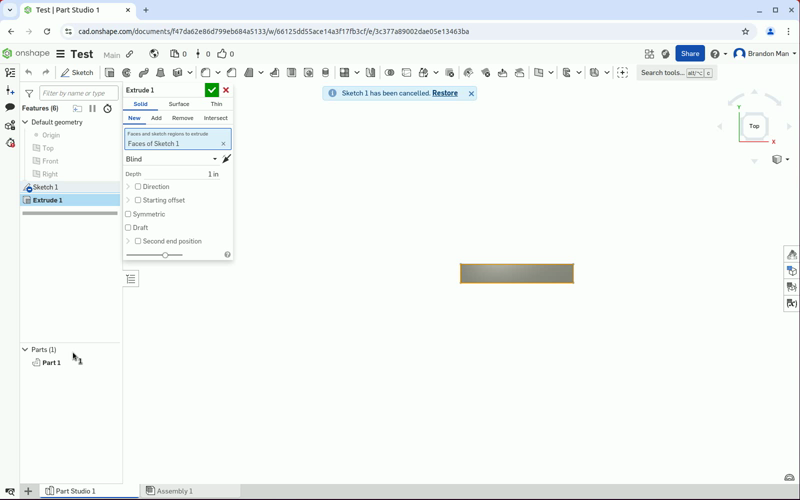
mouse_move(143, 106)
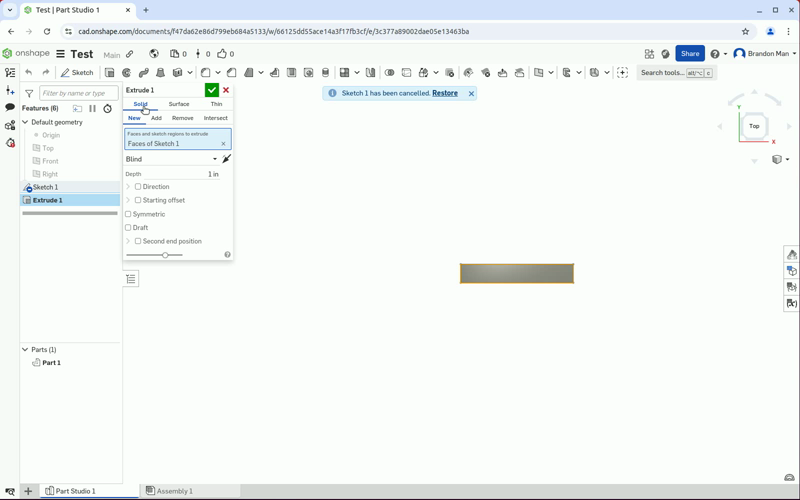
click(143, 106)
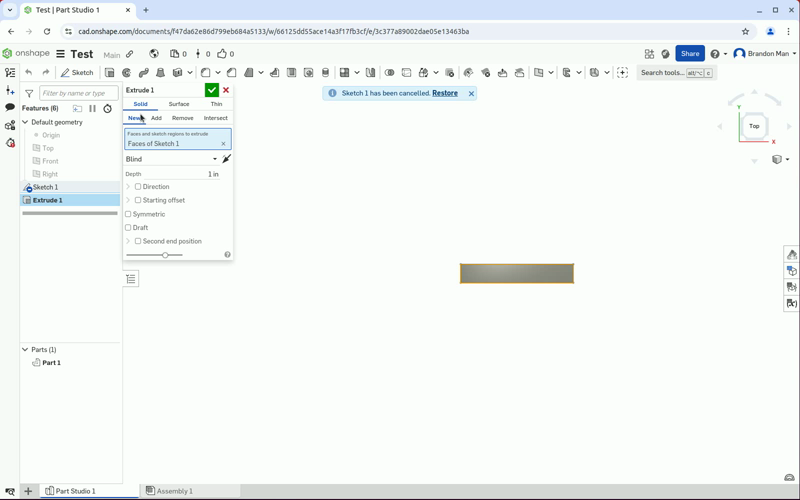
mouse_move(137, 120)
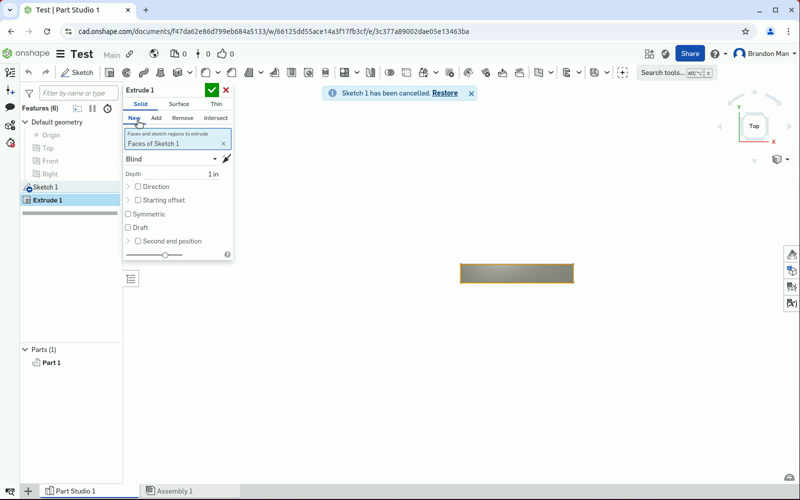
click(137, 120)
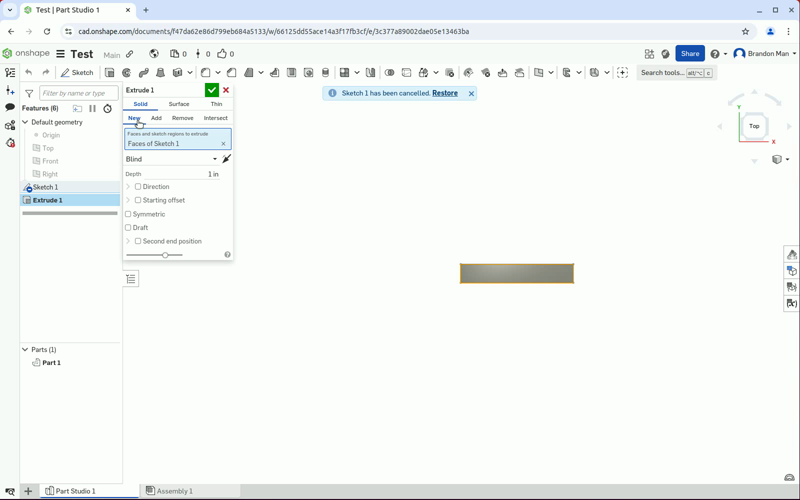
key(tab, 4)
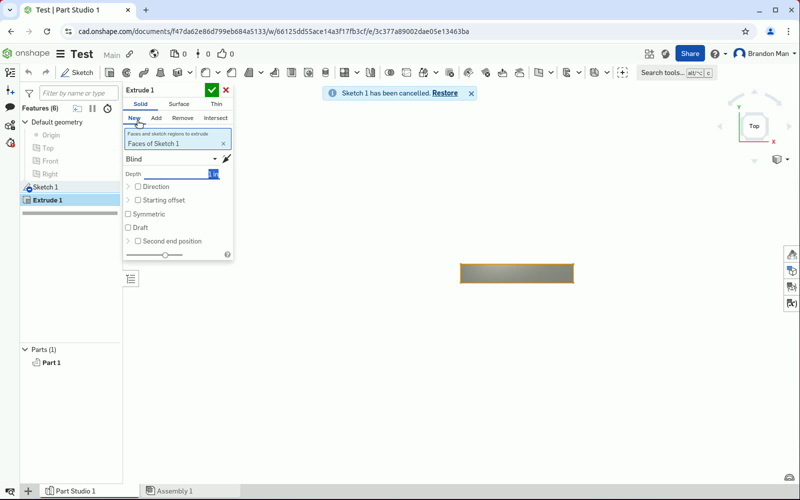
text(1.926)
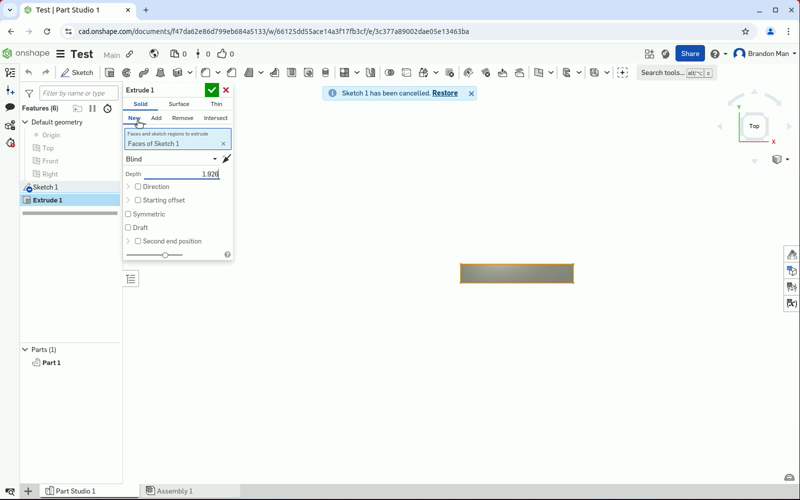
key(enter)
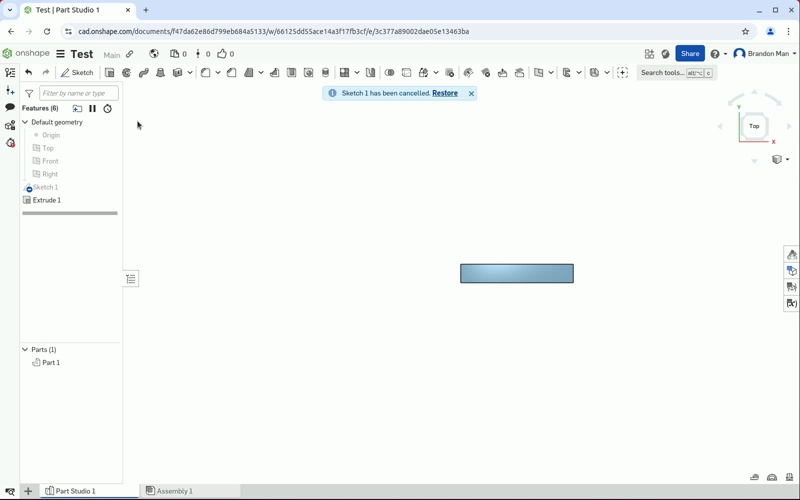
key(shift+h)
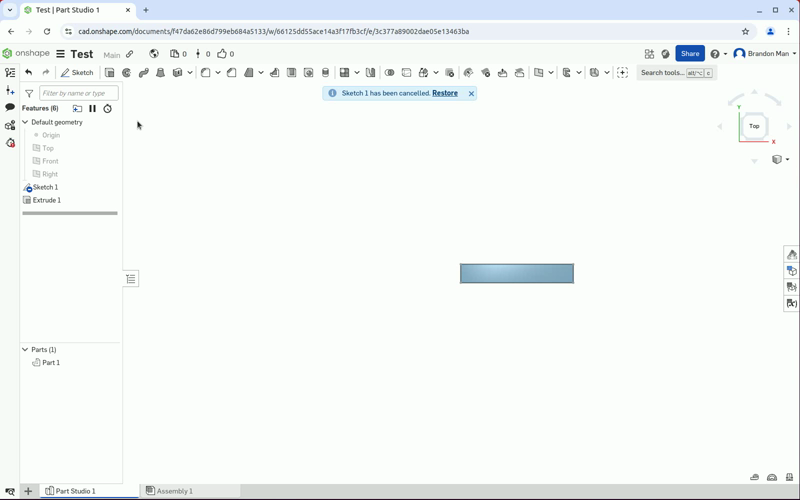
key(shift+h)
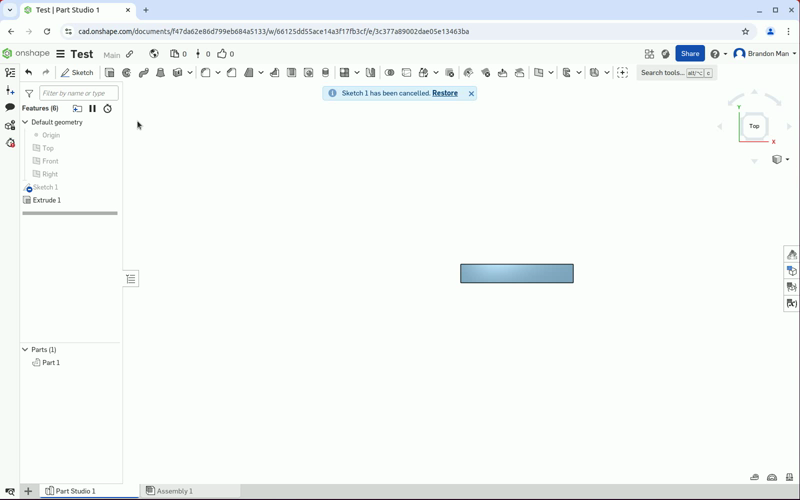
mouse_move(73, 189)
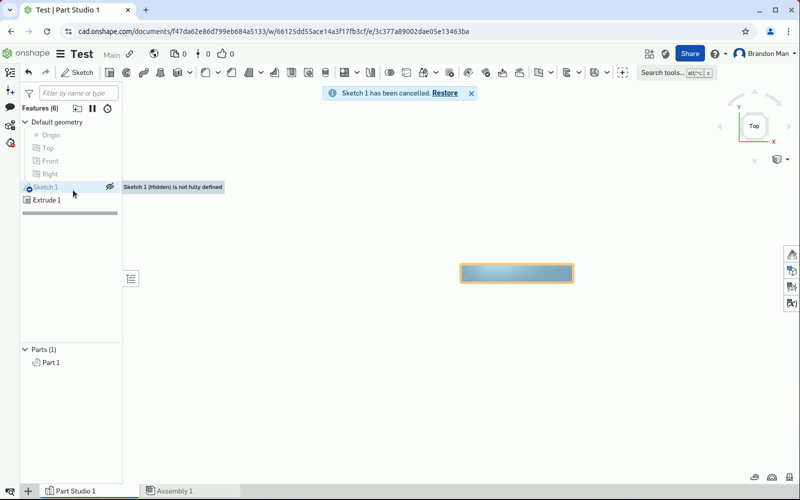
click(73, 189)
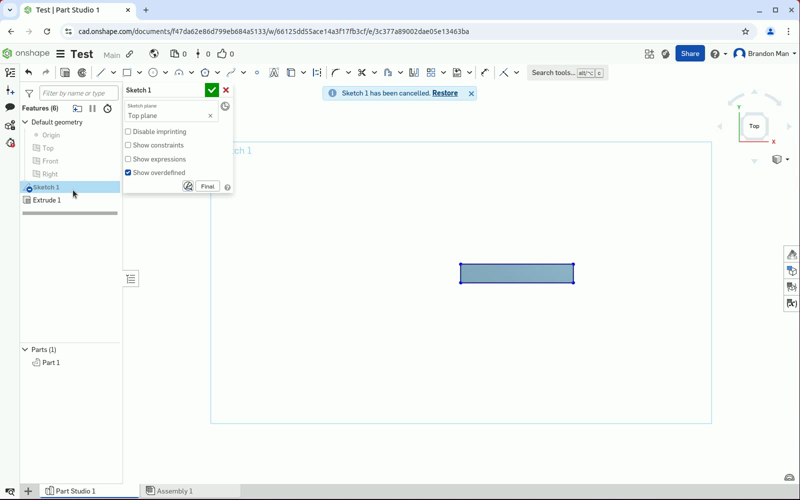
mouse_move(229, 92)
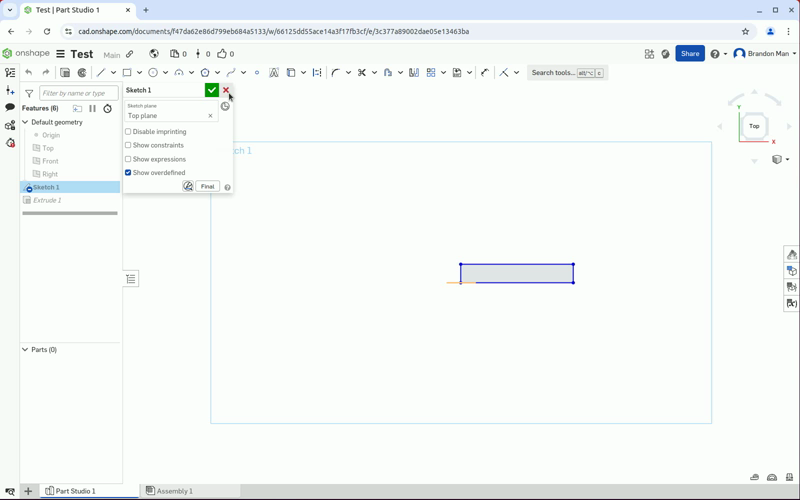
click(229, 92)
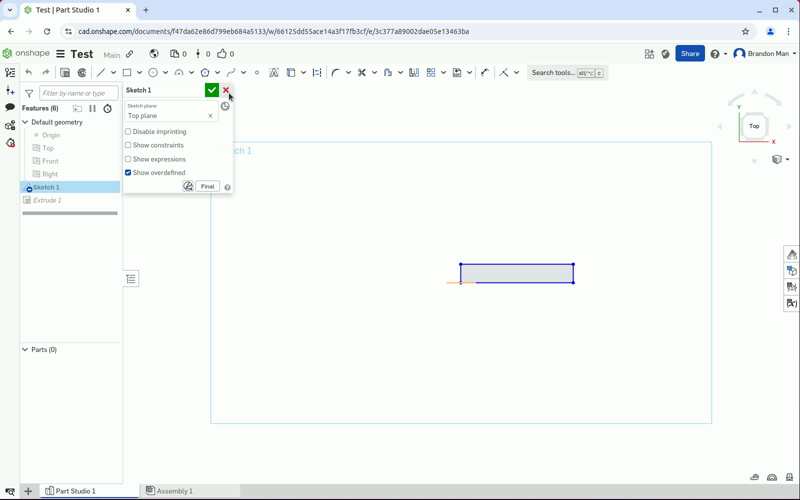
key(shift+s)
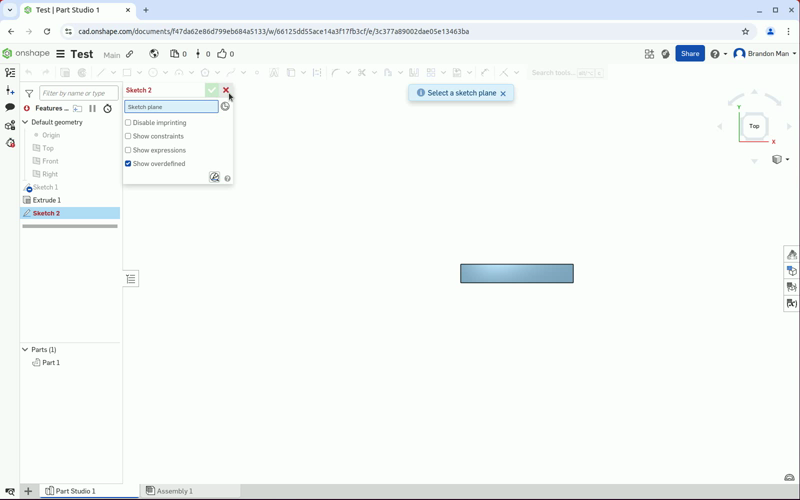
mouse_move(73, 150)
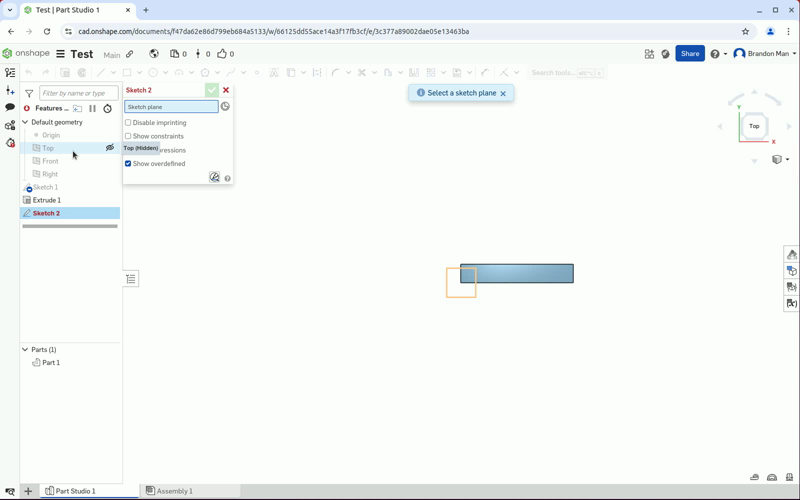
click(73, 150)
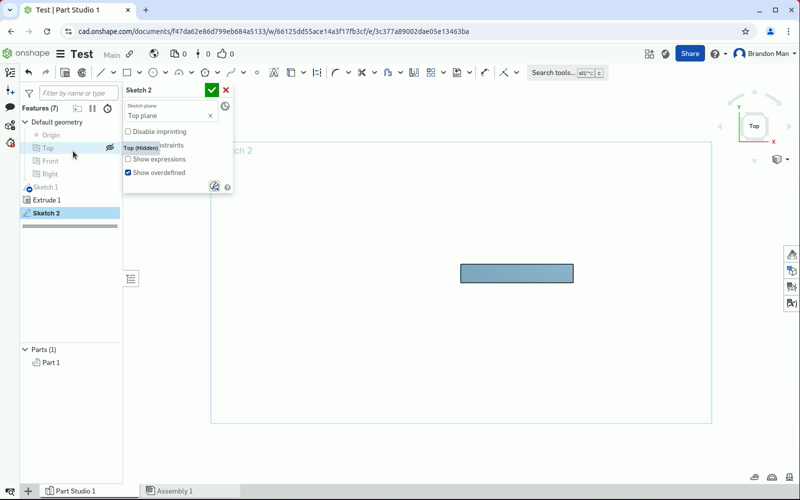
mouse_move(73, 352)
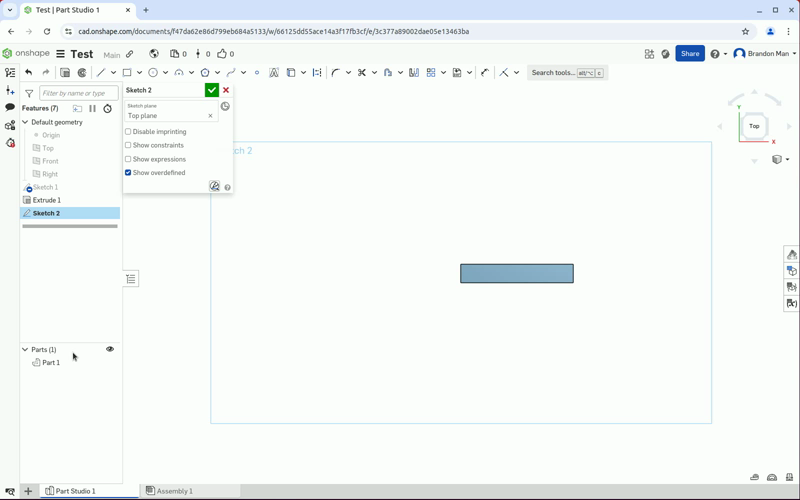
key(y)
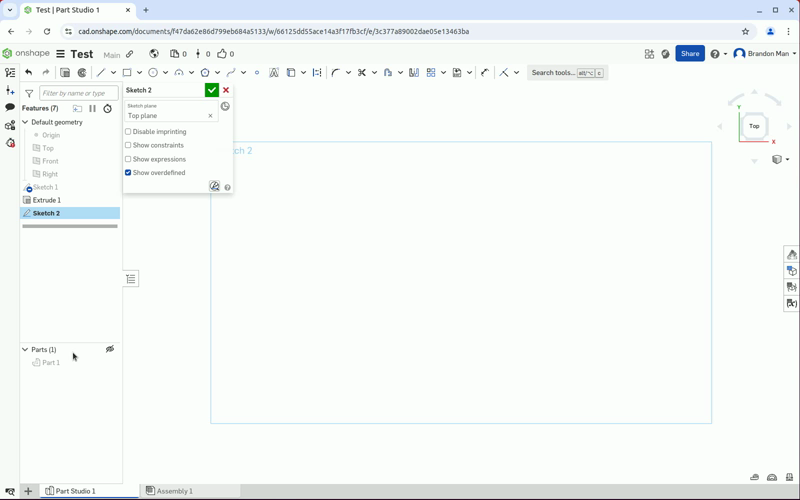
key(l)
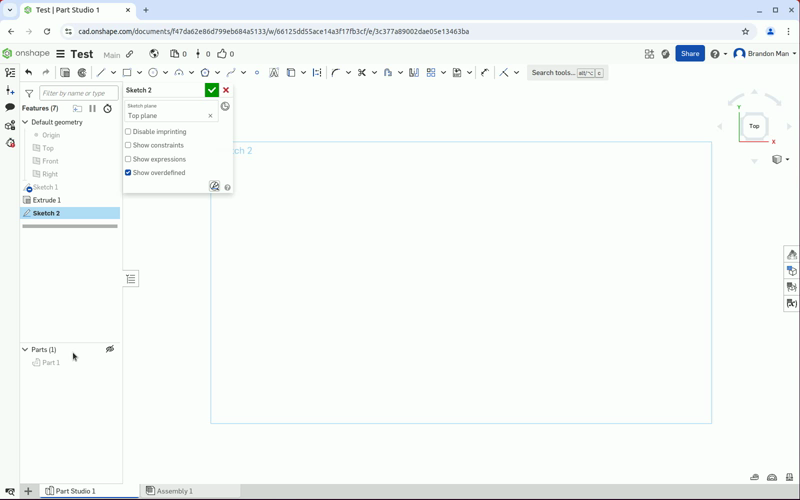
key_down(shift)
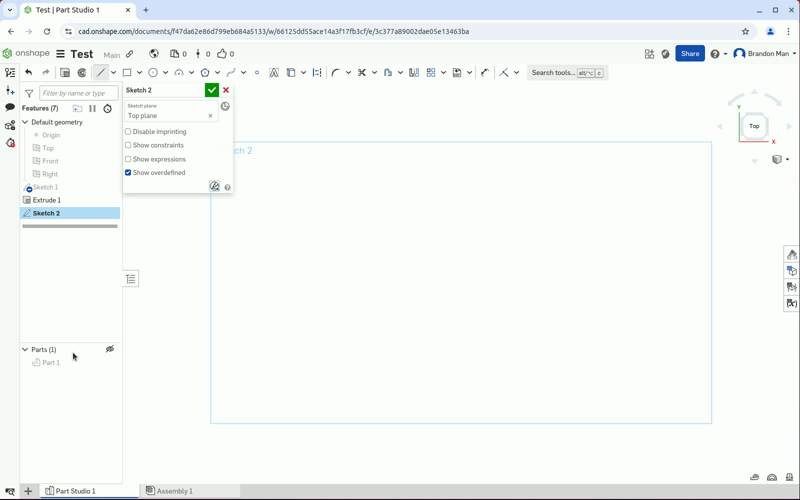
mouse_move(460, 303)
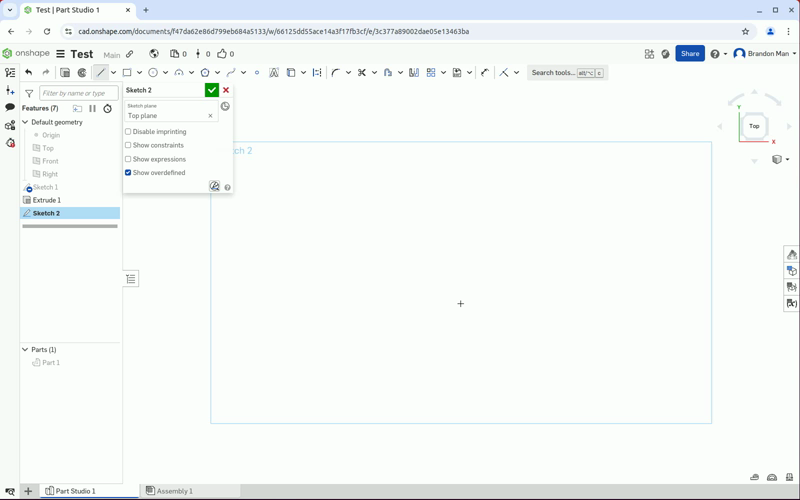
click(460, 303)
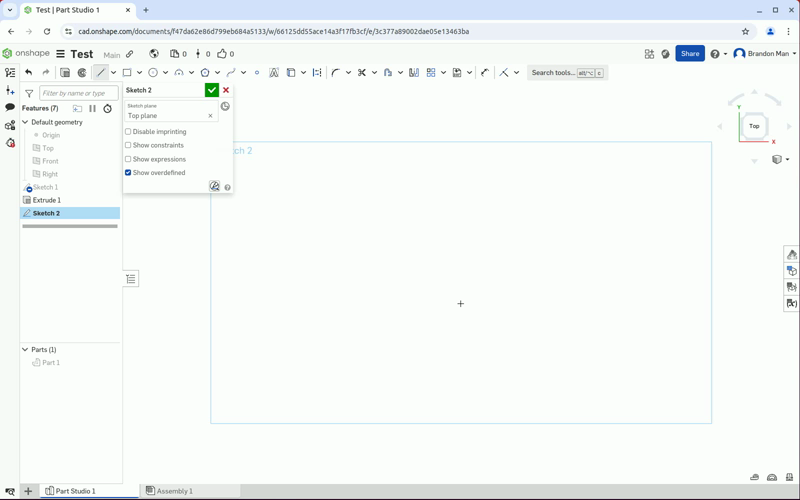
key_up(shift)
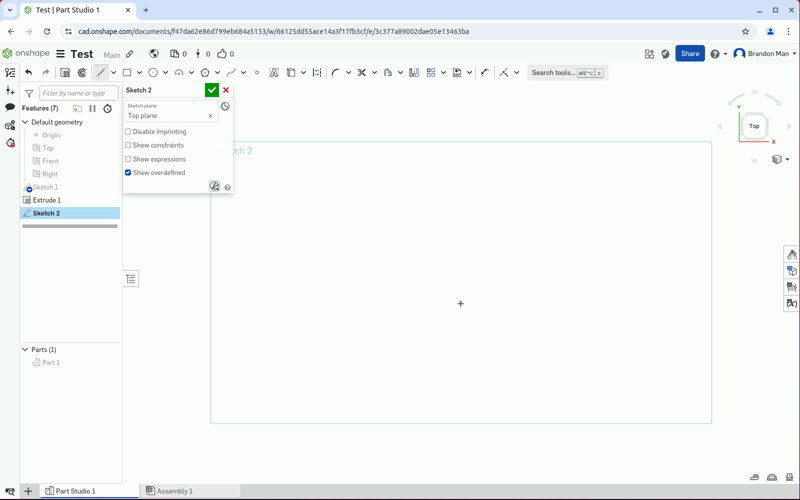
key_down(shift)
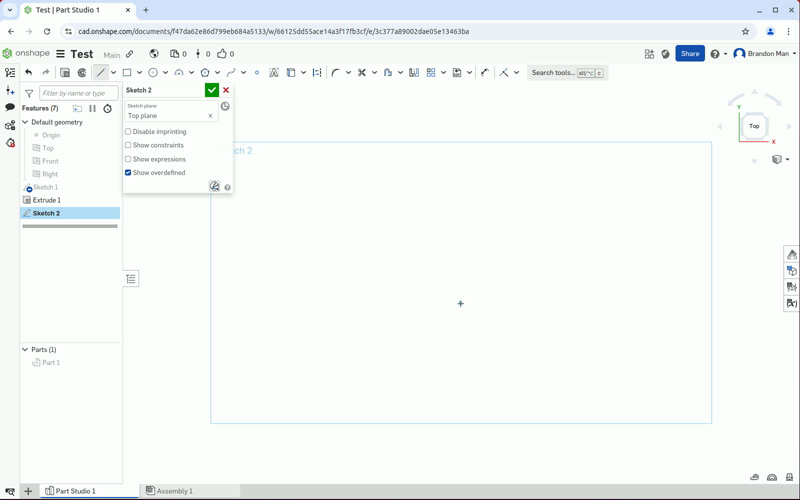
mouse_move(573, 303)
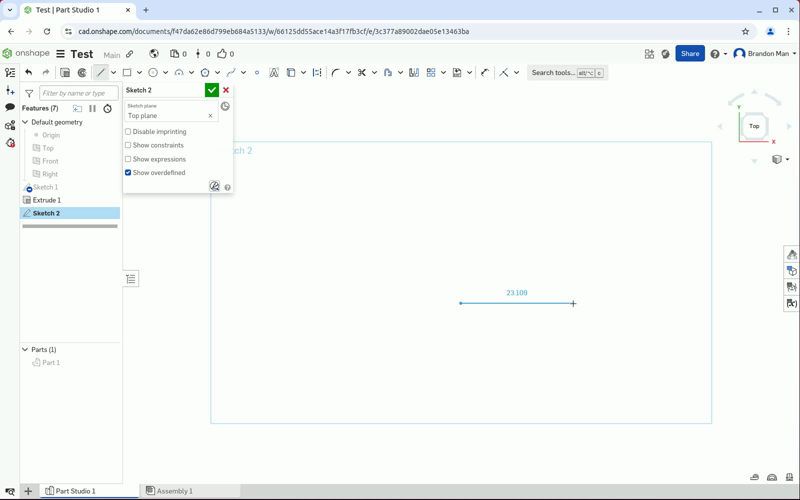
click(573, 303)
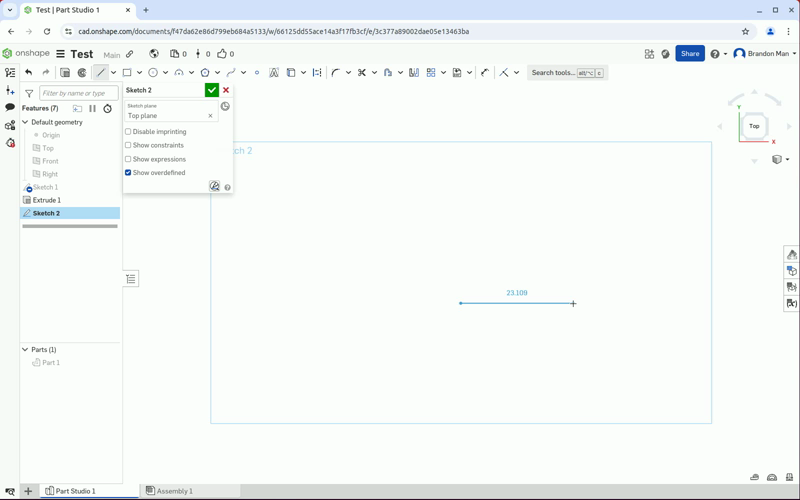
key_up(shift)
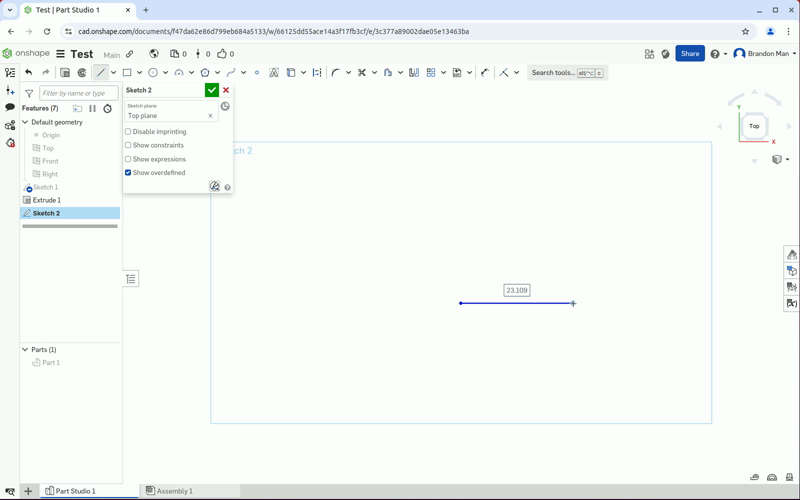
key_down(shift)
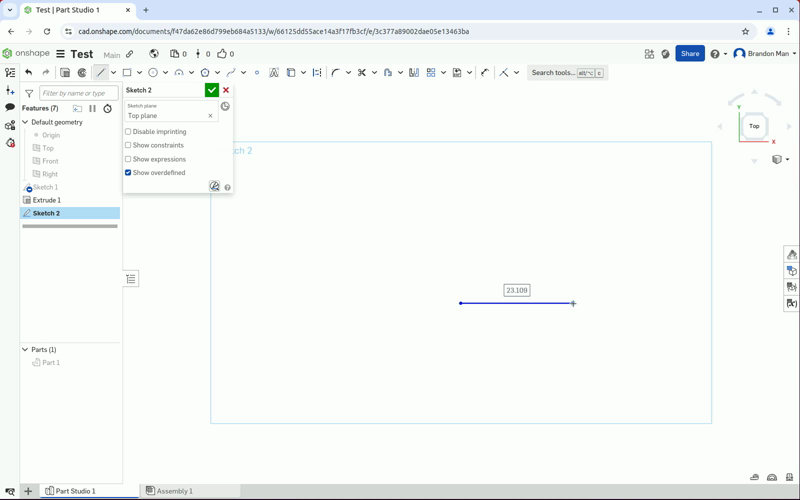
mouse_move(589, 303)
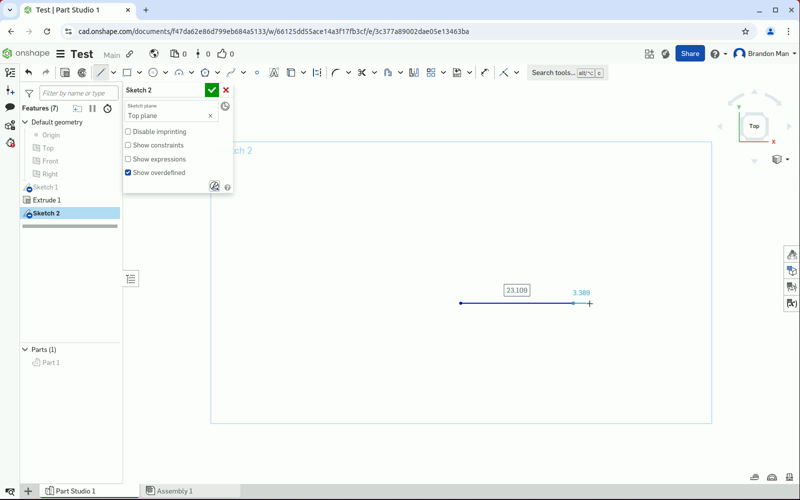
mouse_move(573, 283)
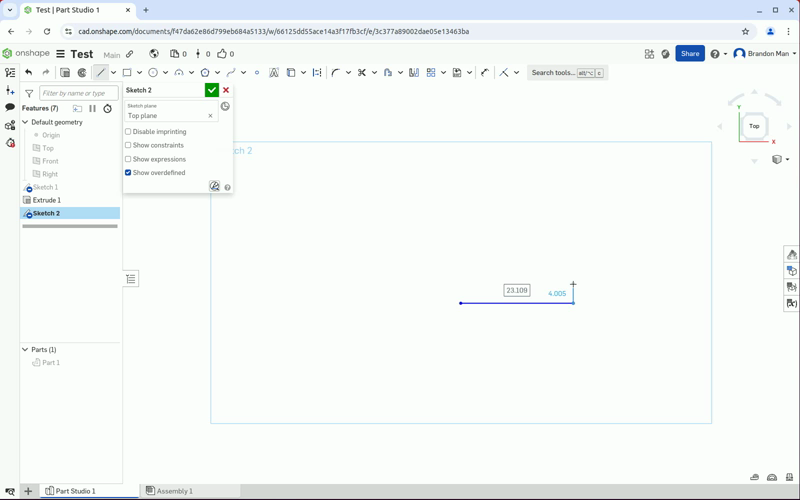
click(573, 283)
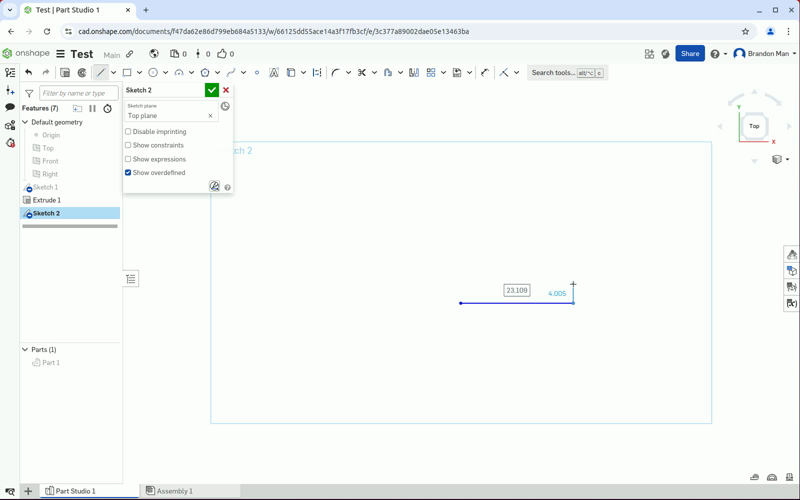
key_up(shift)
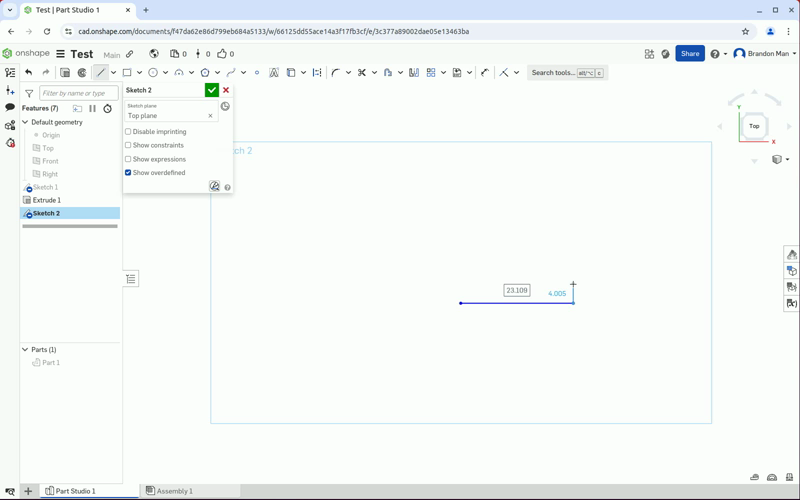
key_down(shift)
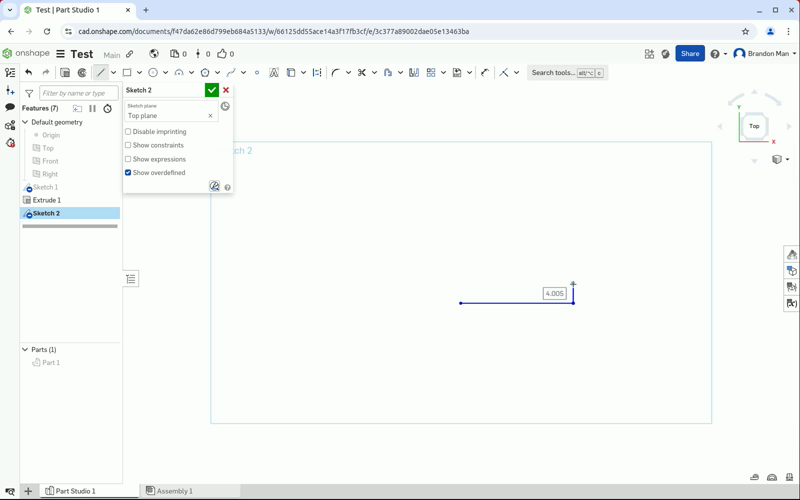
mouse_move(460, 283)
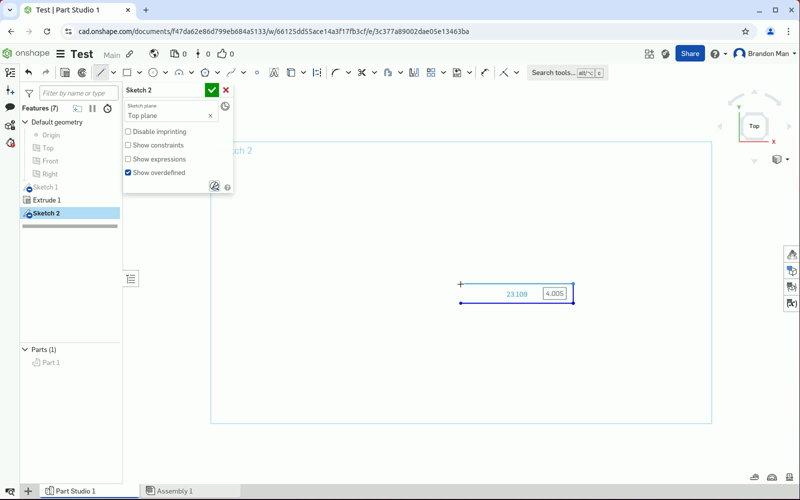
click(460, 283)
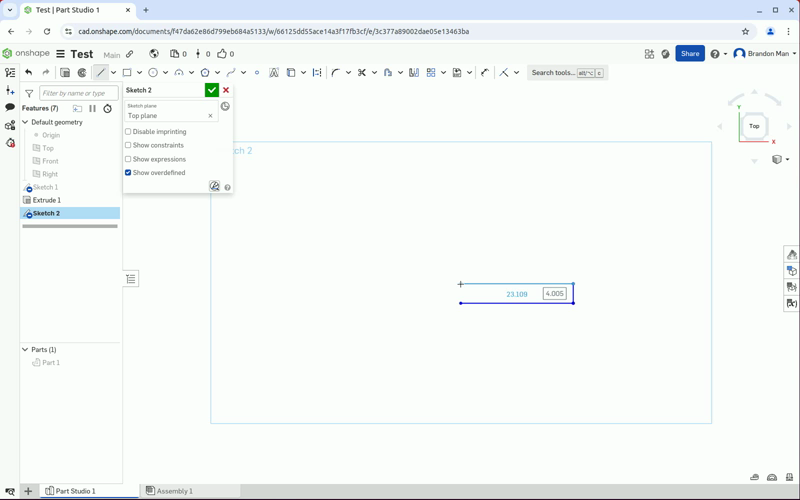
key_up(shift)
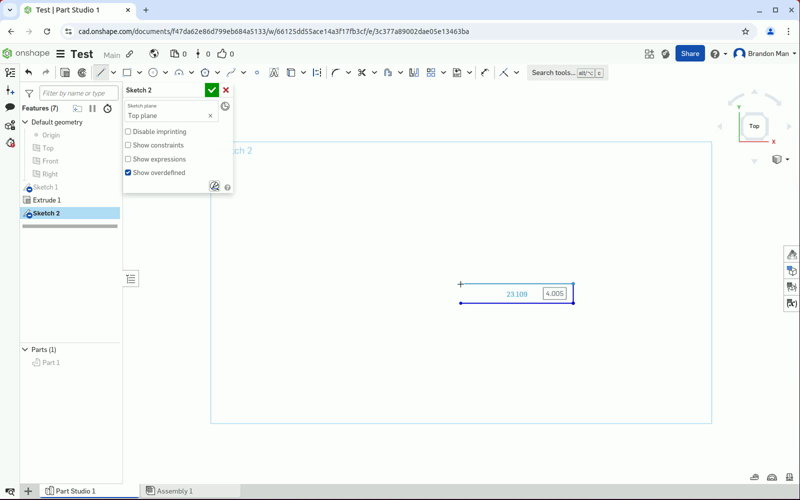
mouse_move(490, 283)
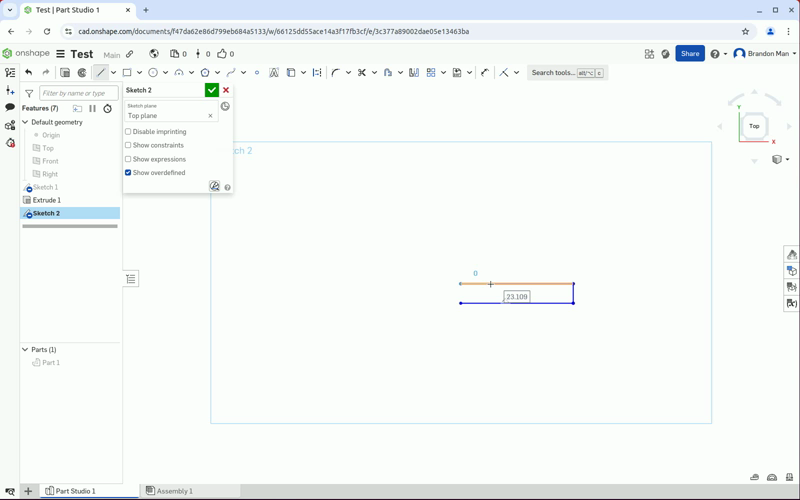
key_down(shift)
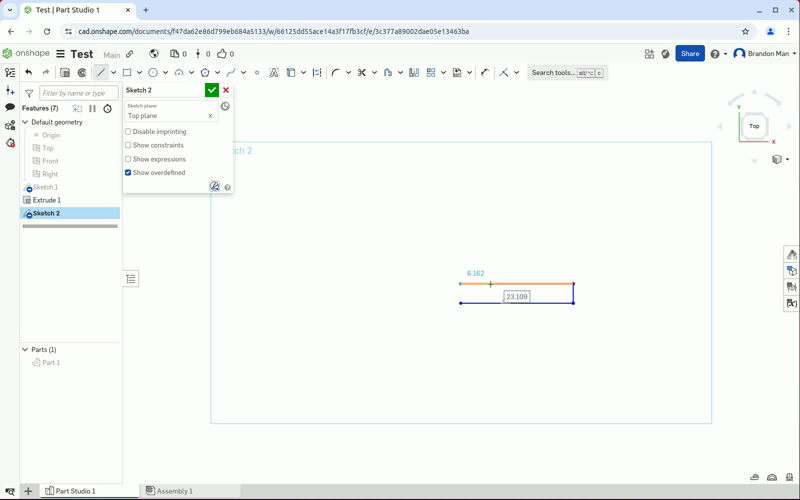
mouse_move(460, 303)
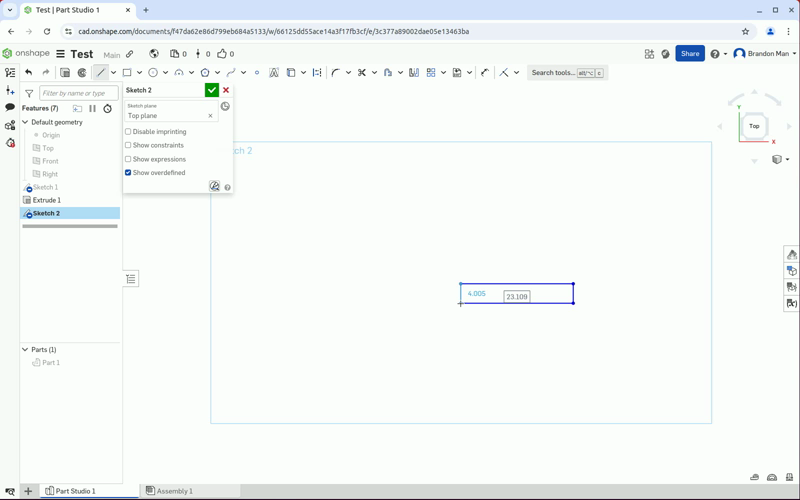
key_up(shift)
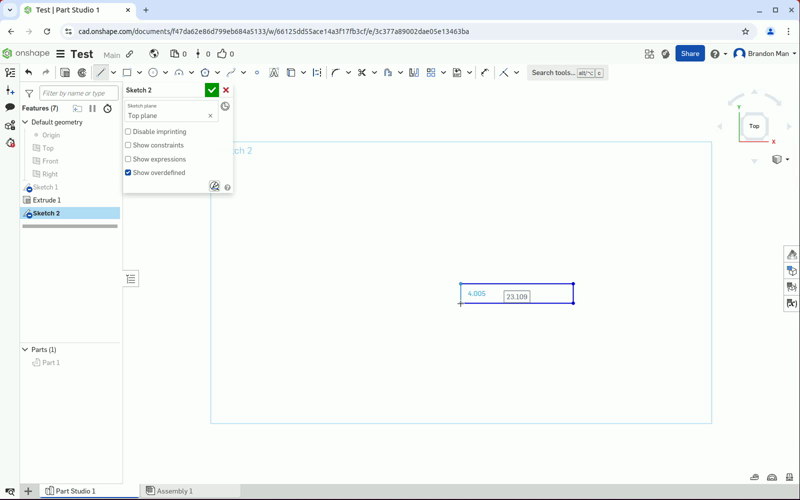
click(460, 303)
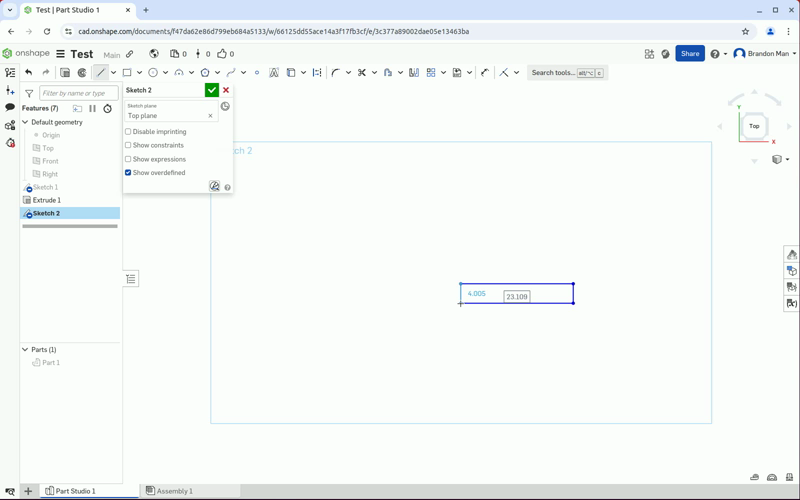
key(esc)
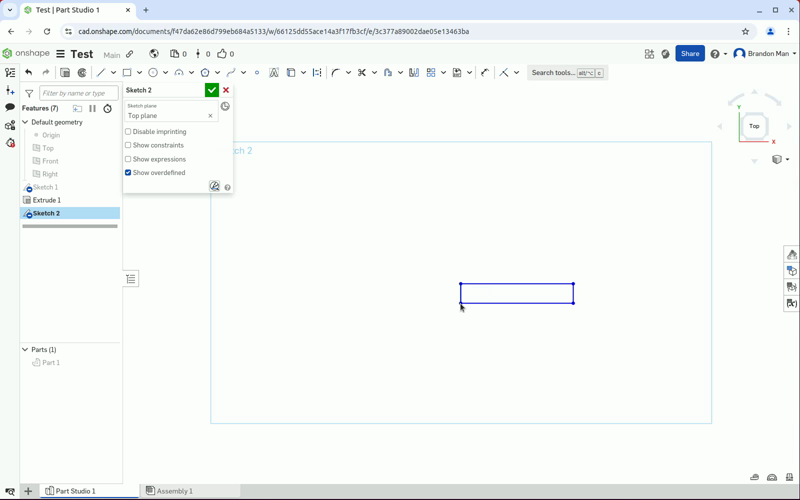
mouse_move(499, 298)
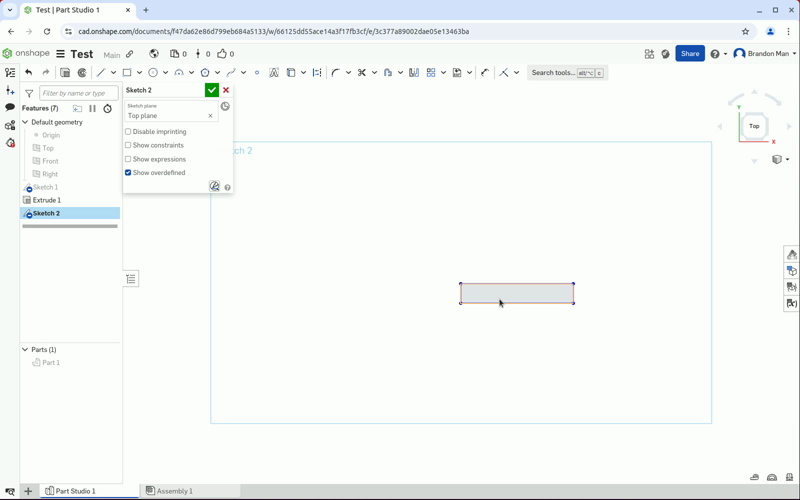
click(499, 298)
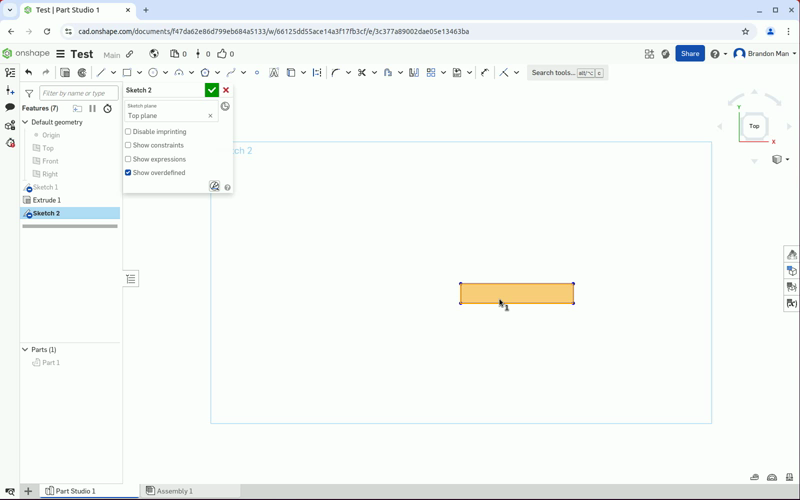
mouse_move(73, 352)
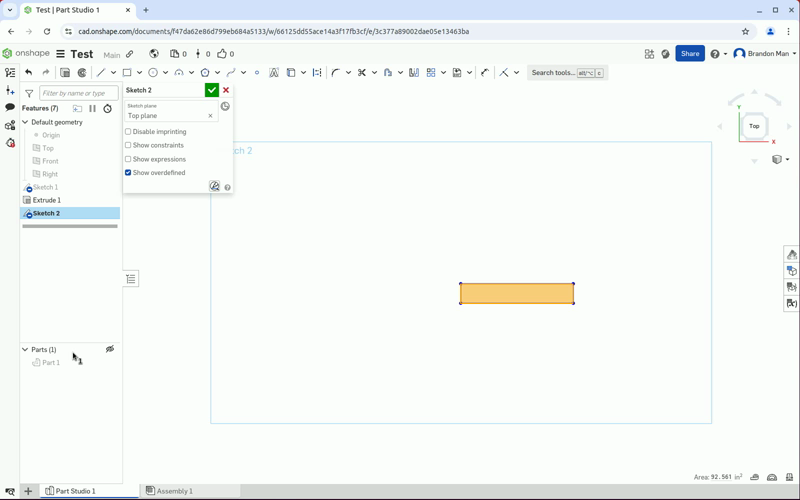
key(shift+y)
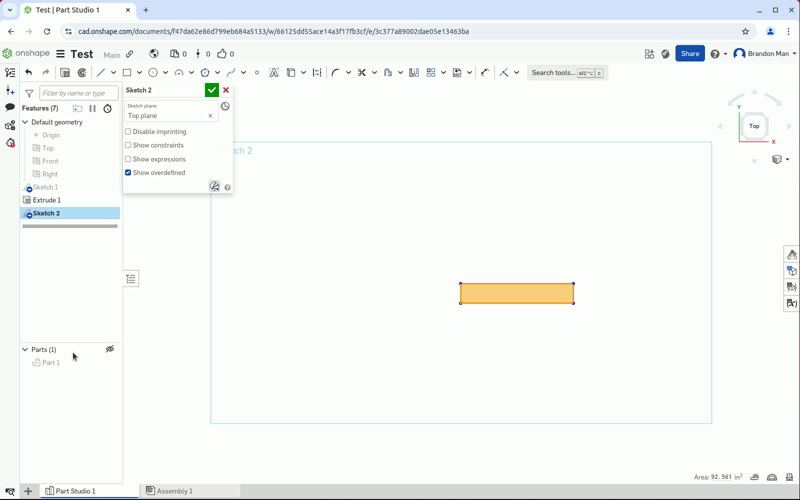
key(shift+e)
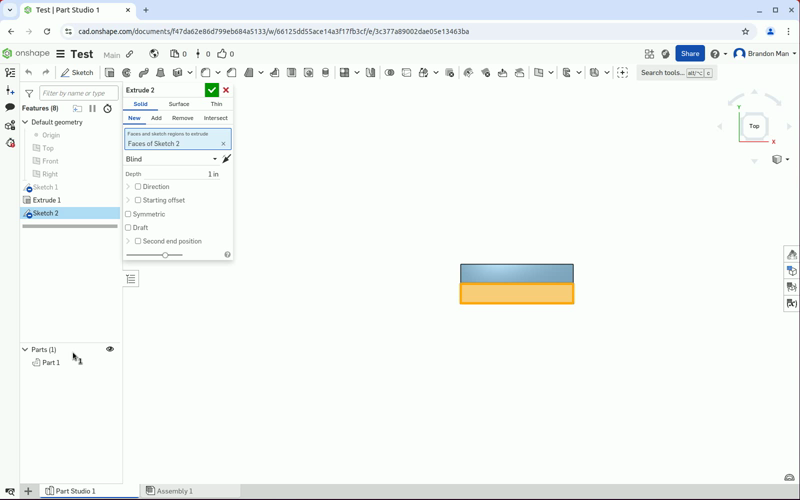
mouse_move(143, 106)
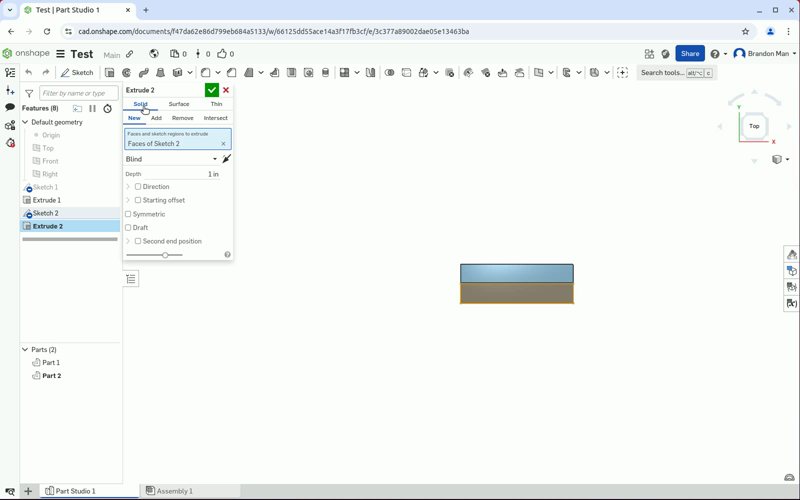
click(143, 106)
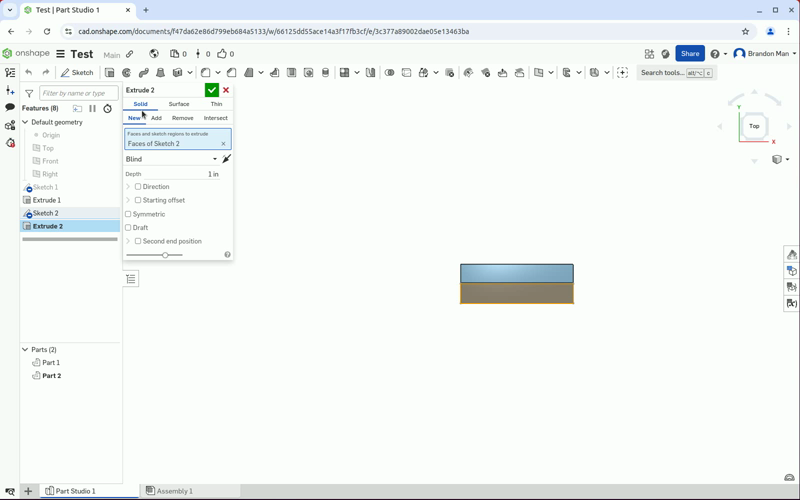
mouse_move(137, 120)
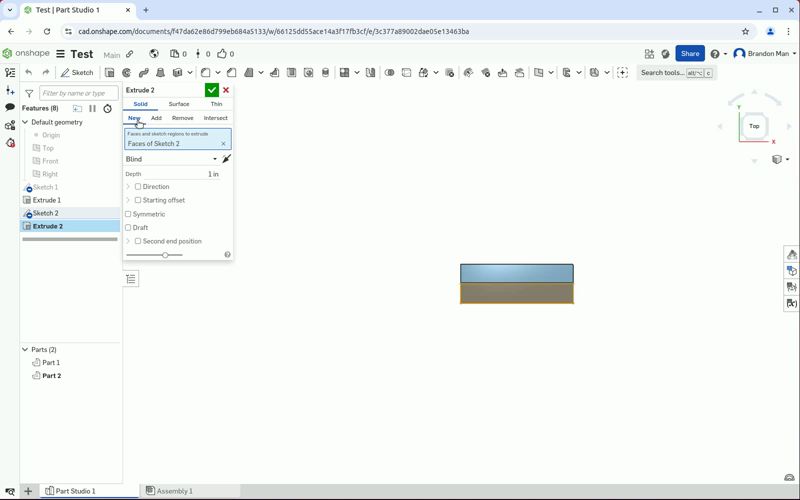
click(137, 120)
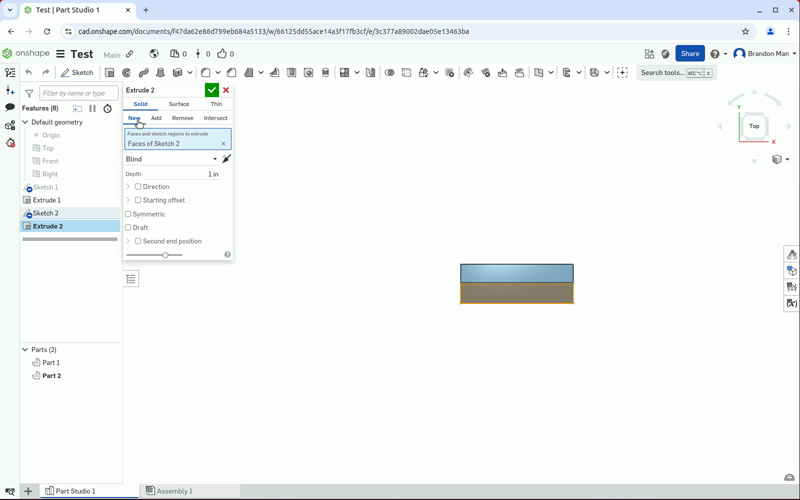
key(tab, 4)
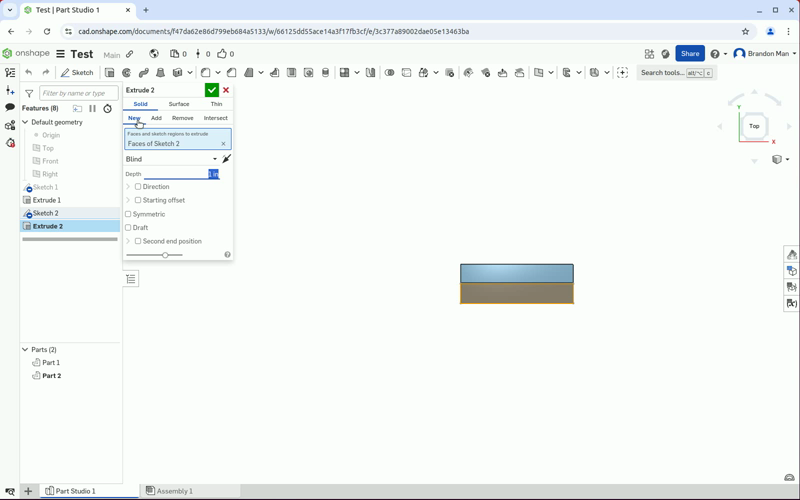
text(1.926)
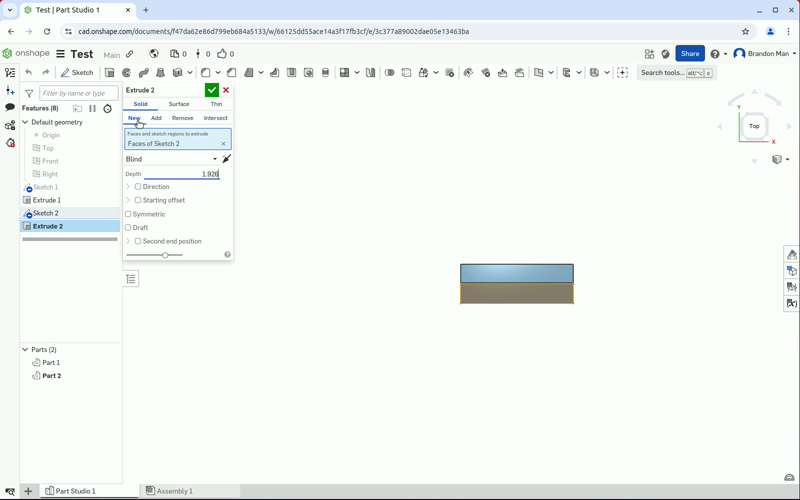
key(enter)
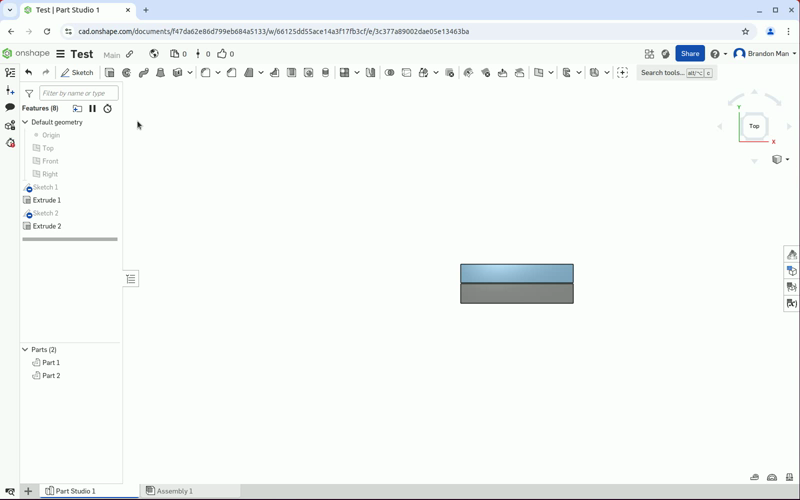
key(shift+h)
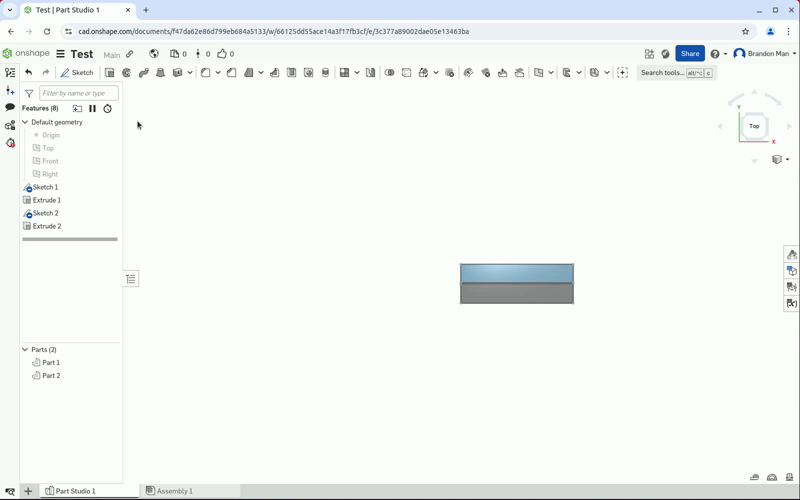
key(shift+h)
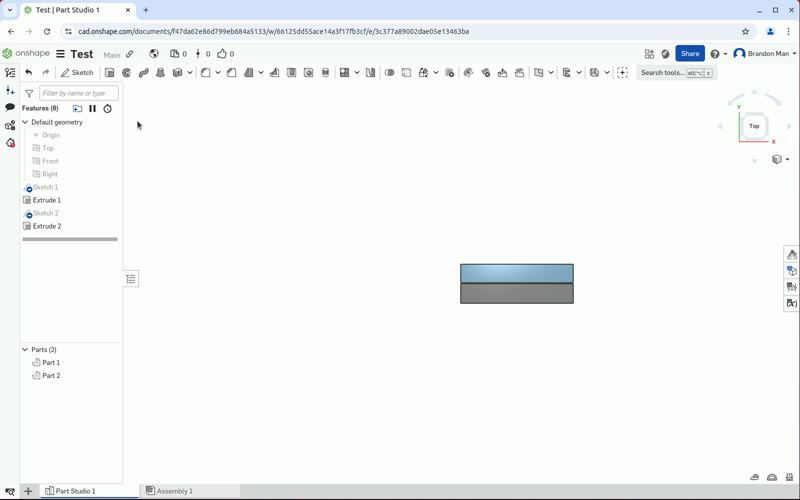
mouse_move(73, 189)
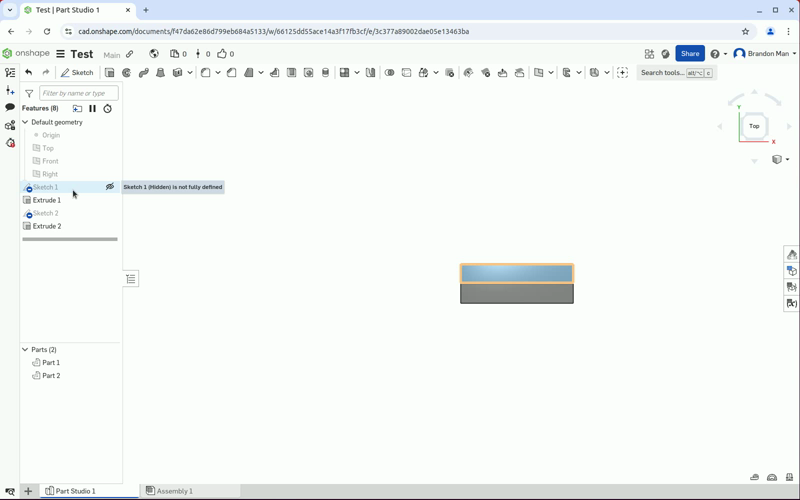
click(73, 189)
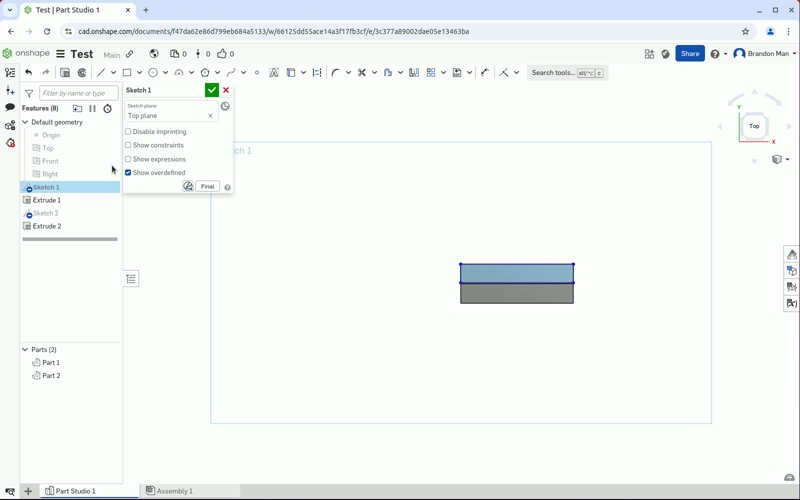
mouse_move(229, 92)
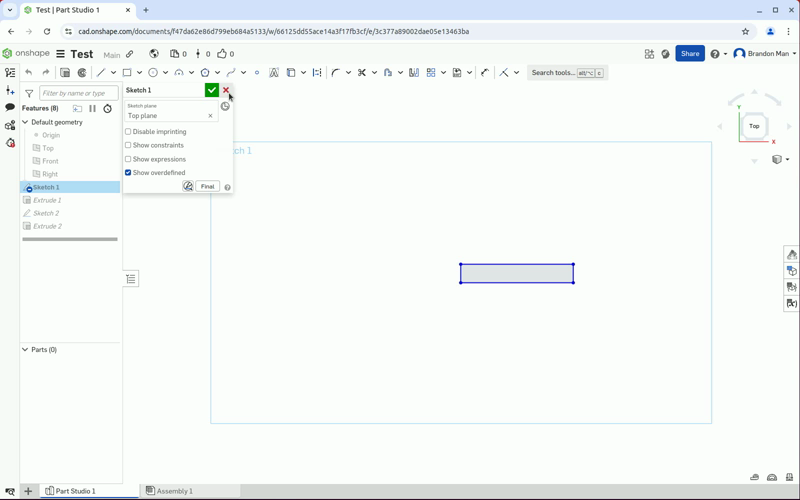
click(229, 92)
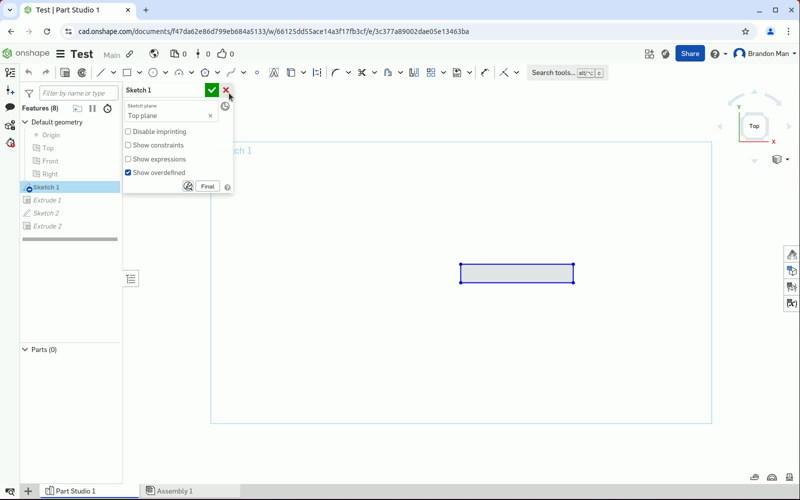
key(shift+s)
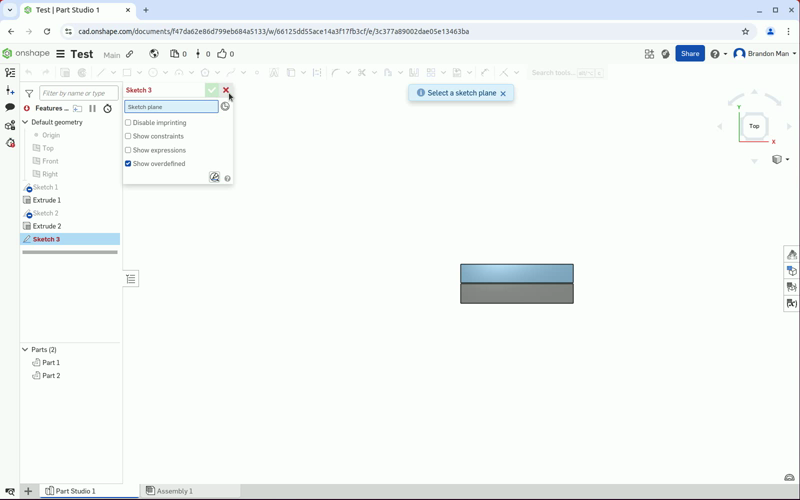
mouse_move(73, 150)
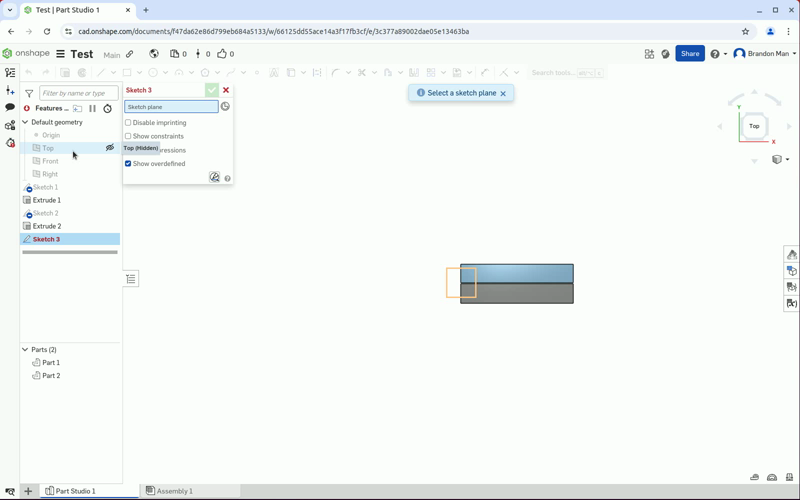
click(73, 150)
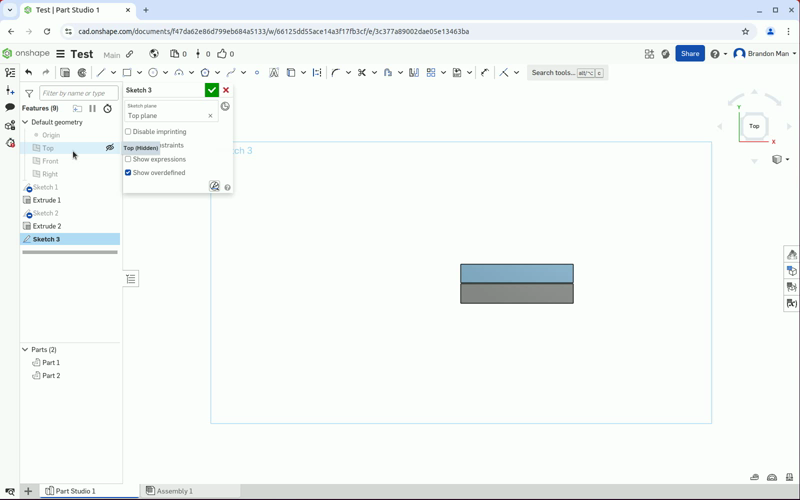
mouse_move(73, 352)
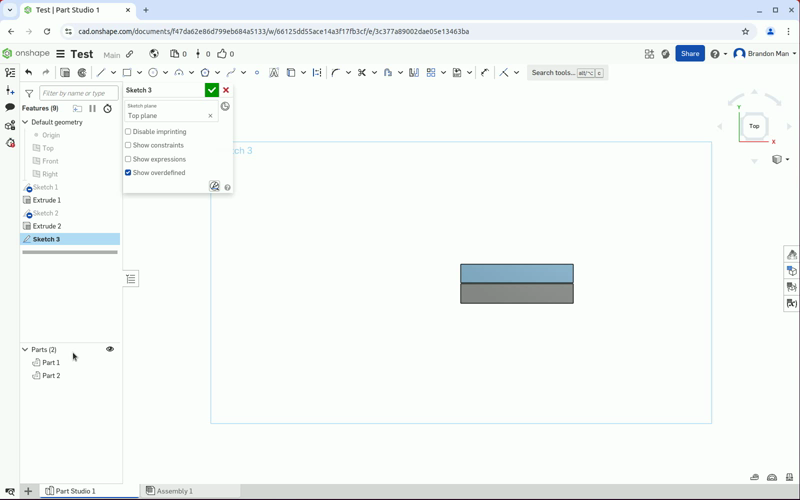
key(y)
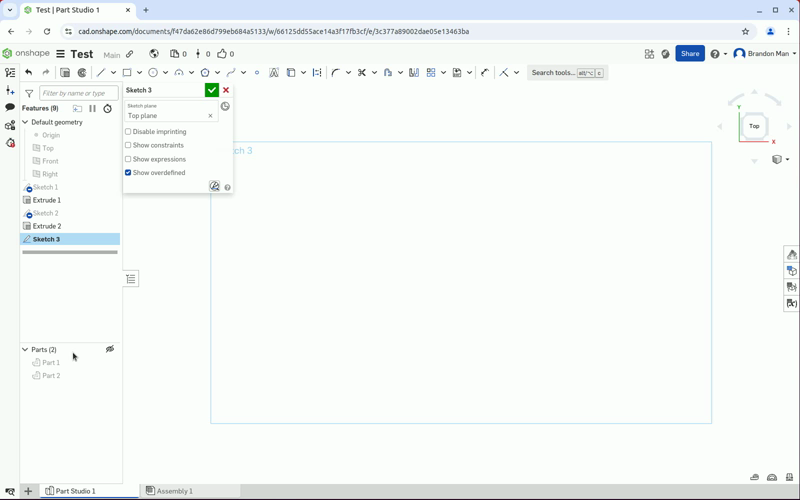
key(l)
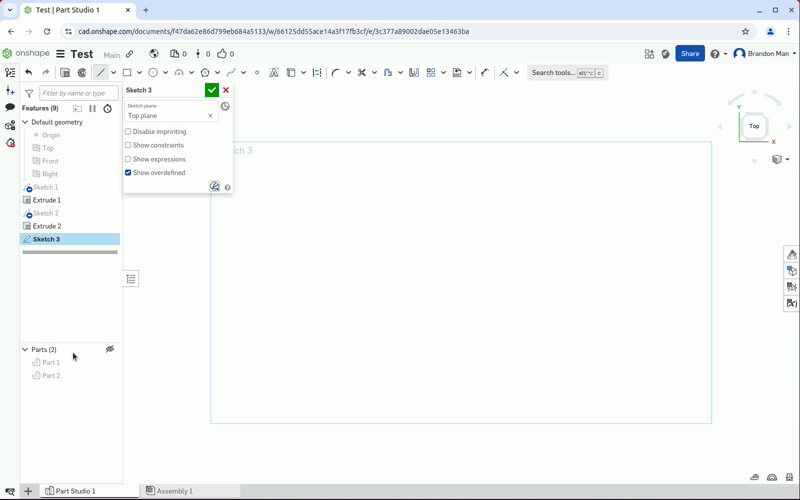
key_down(shift)
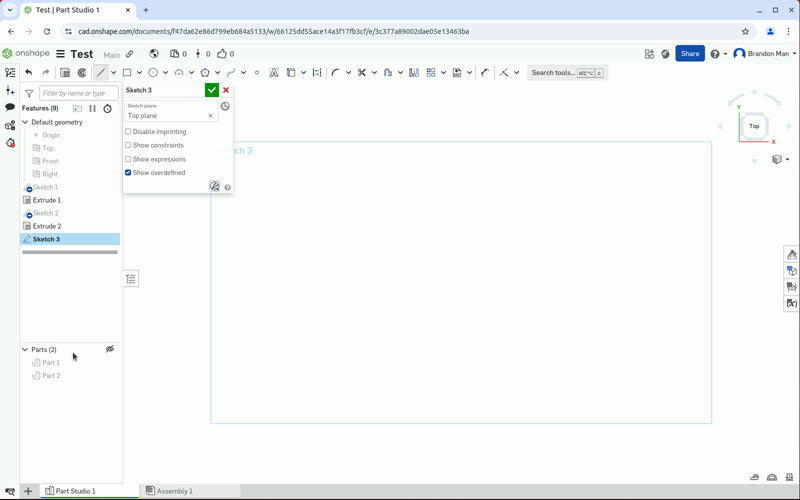
mouse_move(460, 322)
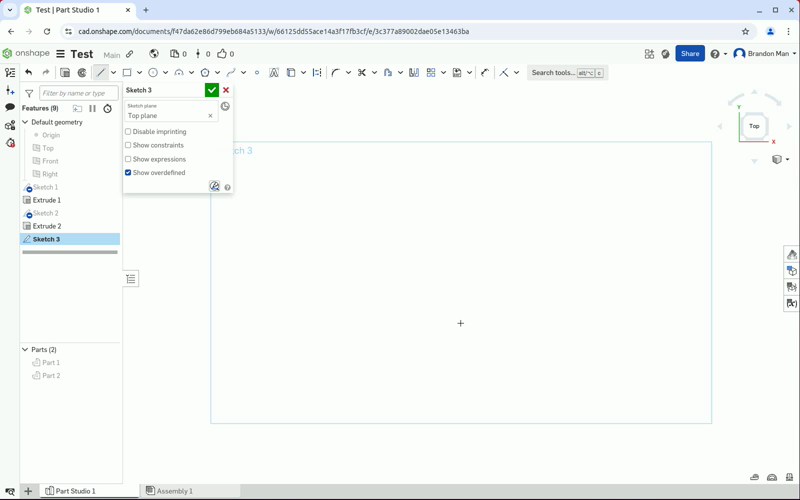
click(460, 322)
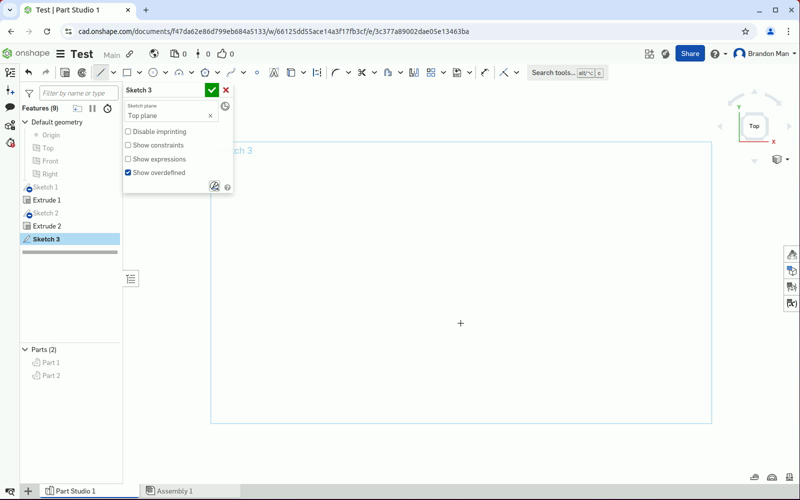
key_up(shift)
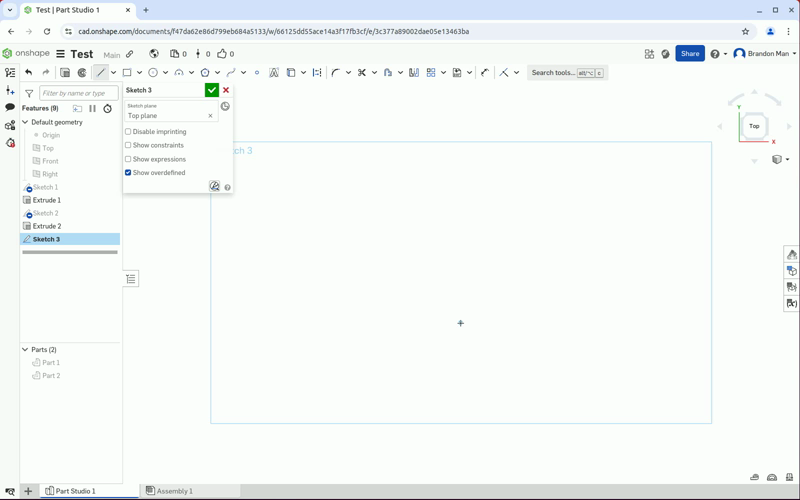
key_down(shift)
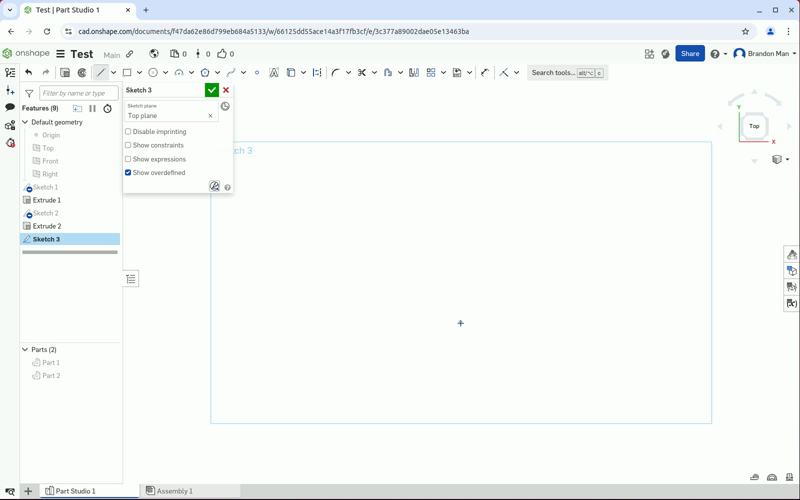
mouse_move(573, 322)
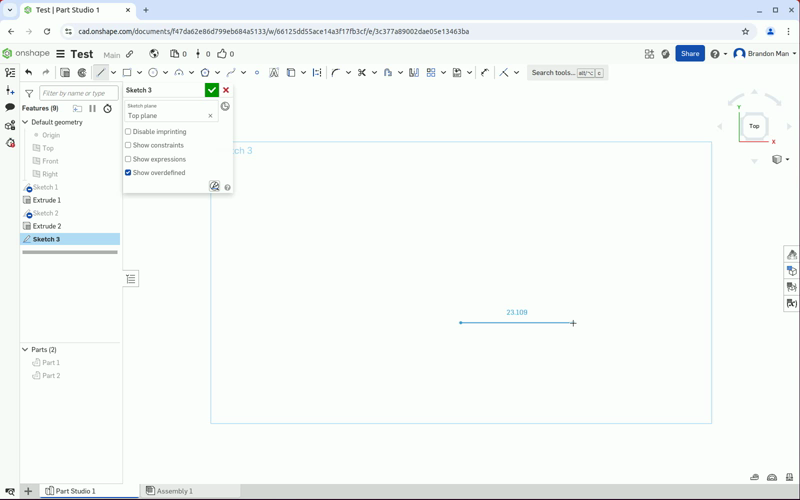
click(573, 322)
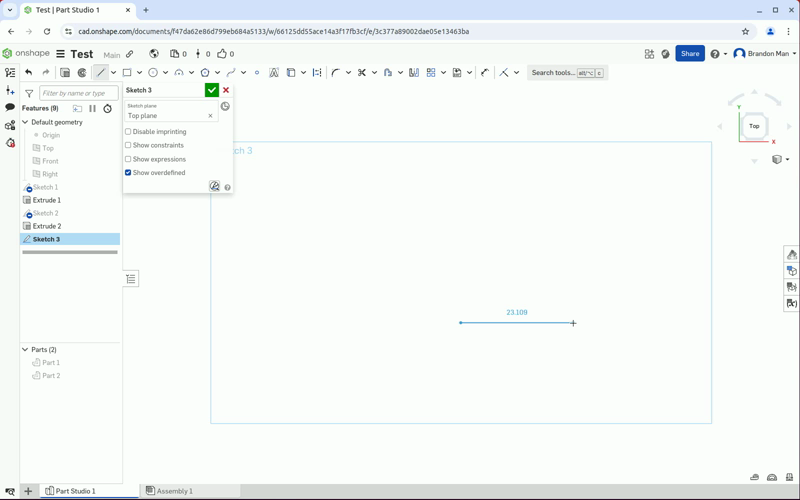
key_up(shift)
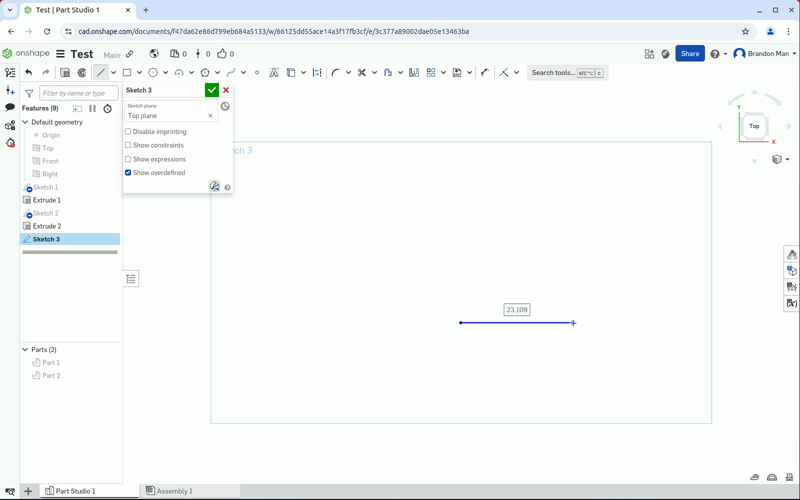
key_down(shift)
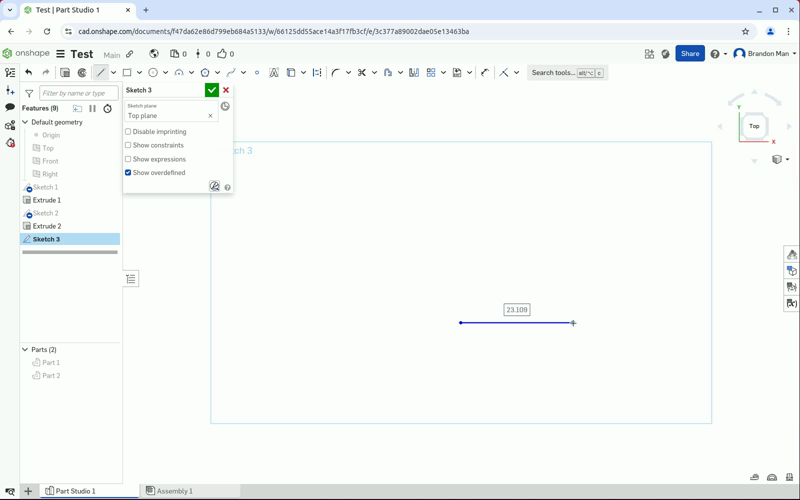
mouse_move(589, 322)
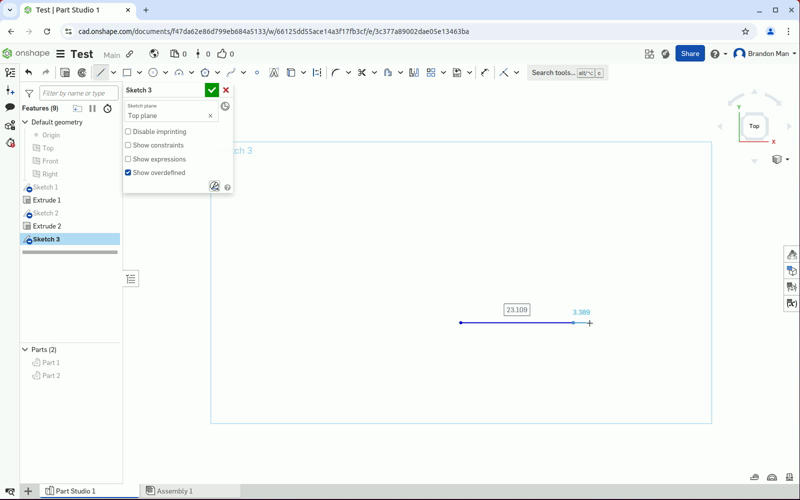
mouse_move(573, 303)
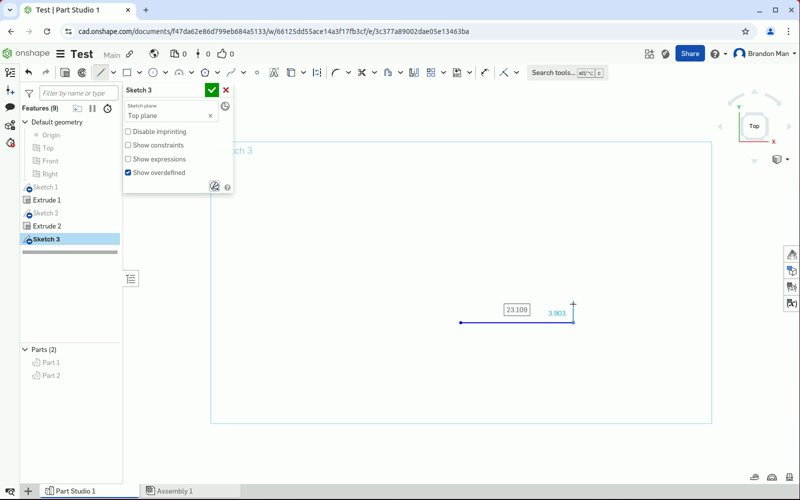
click(573, 303)
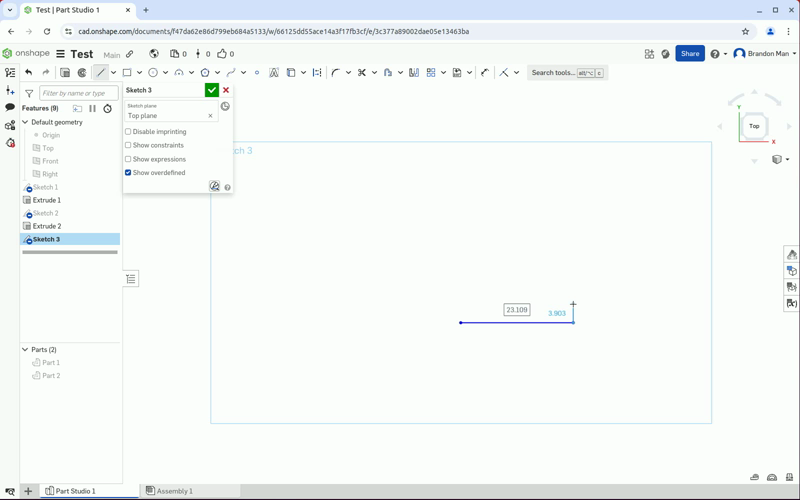
key_up(shift)
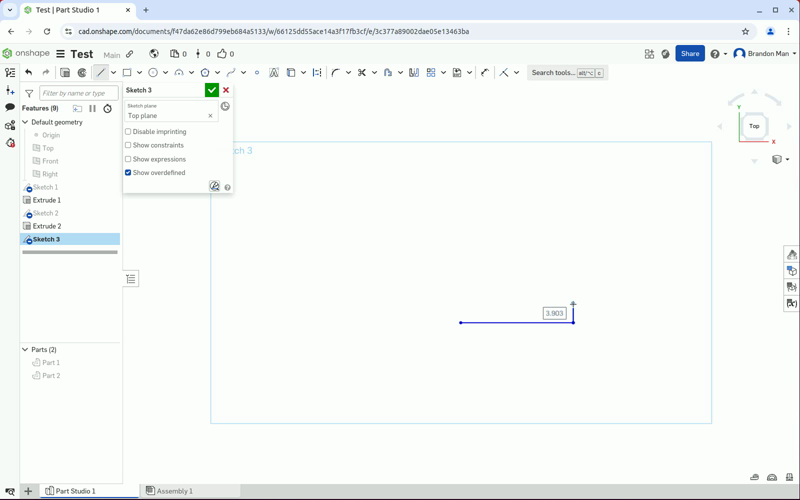
key_down(shift)
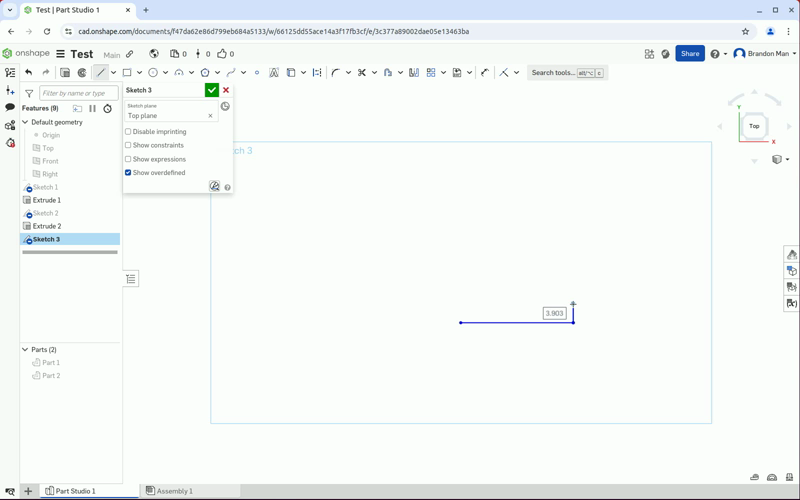
mouse_move(460, 303)
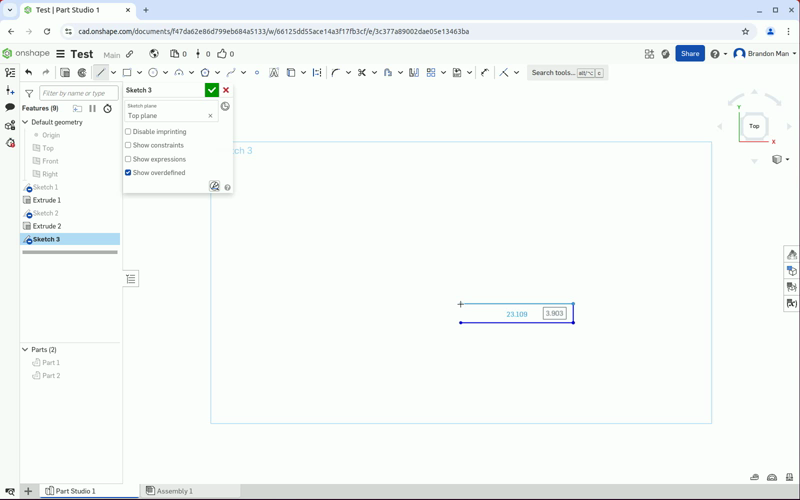
click(460, 303)
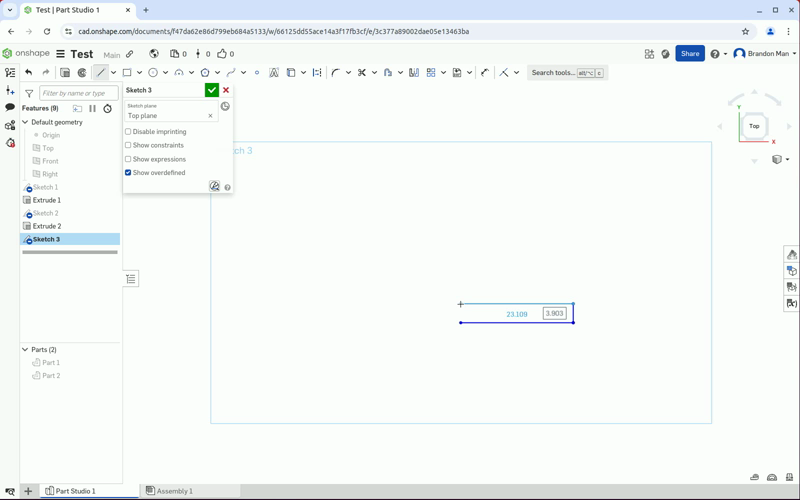
key_up(shift)
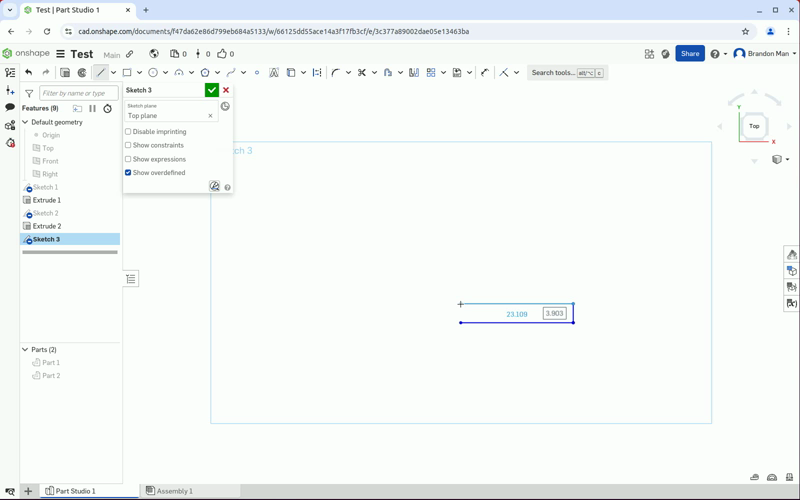
mouse_move(490, 303)
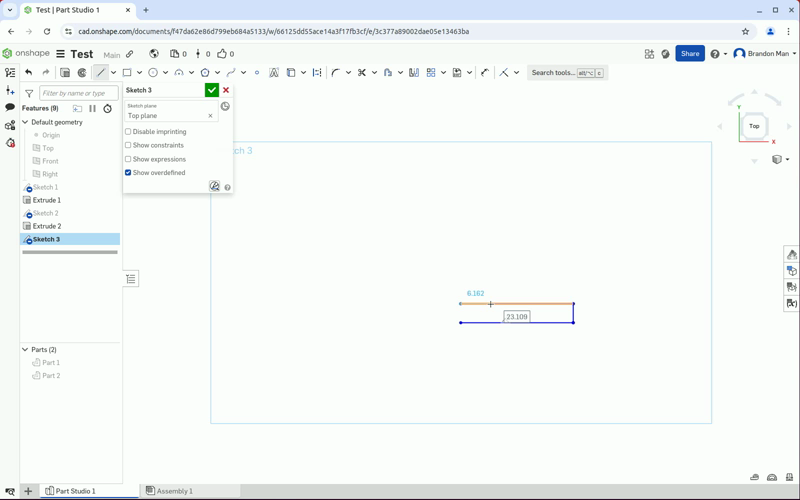
key_down(shift)
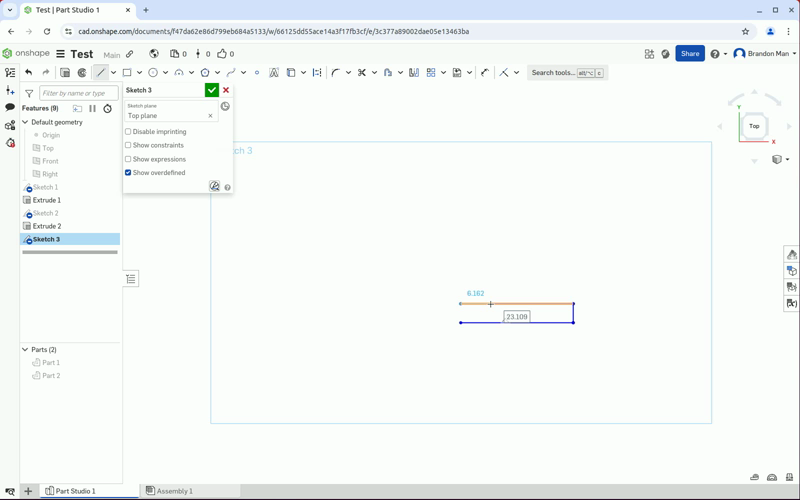
mouse_move(460, 322)
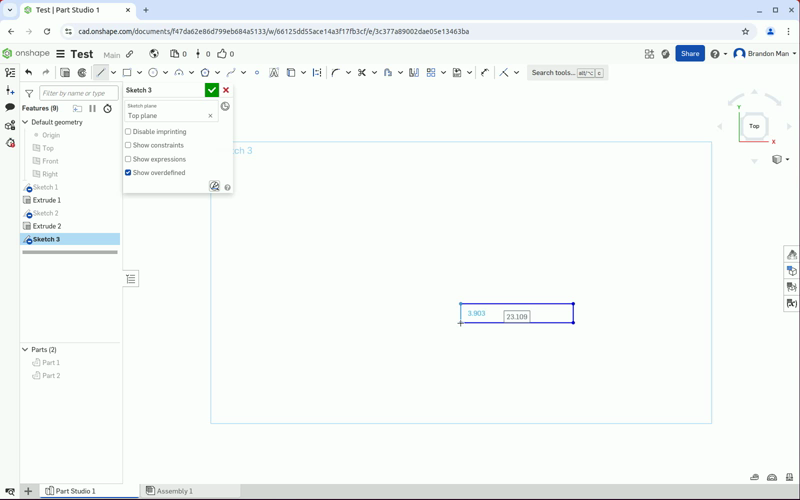
key_up(shift)
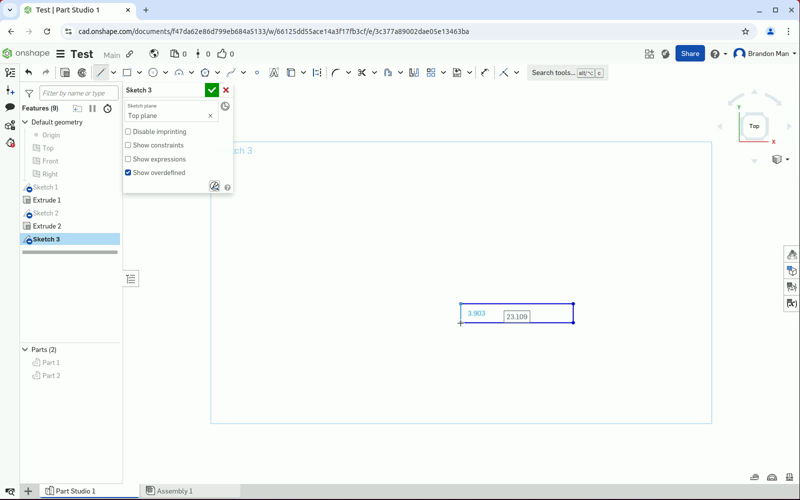
click(460, 322)
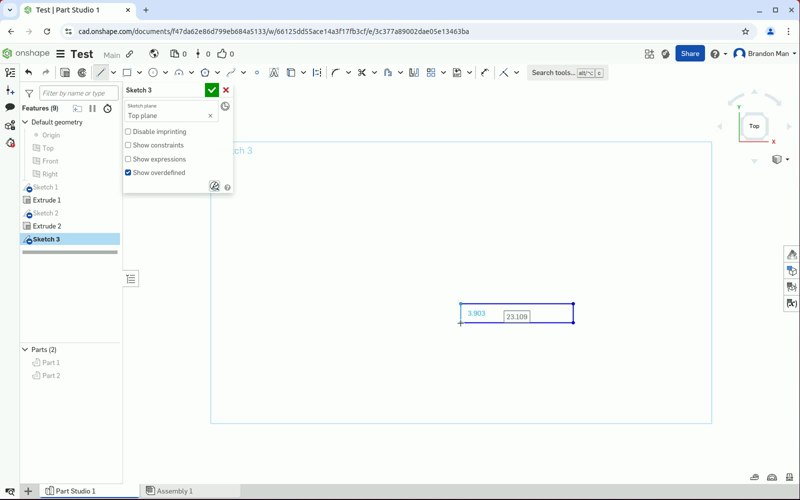
key(esc)
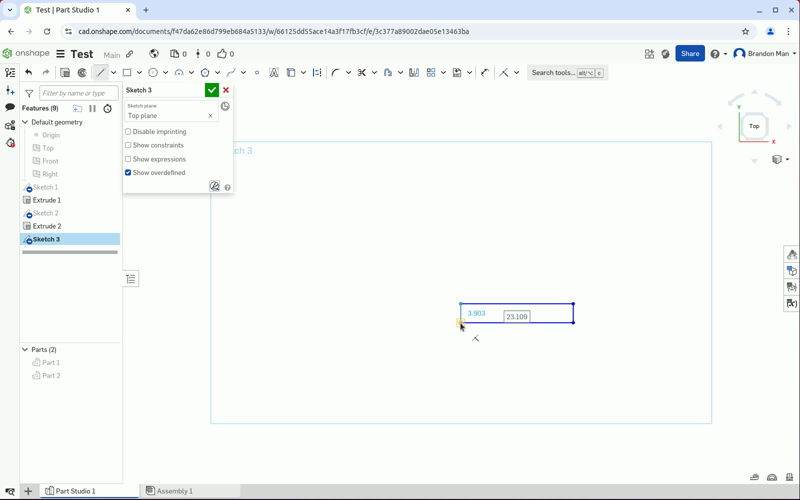
mouse_move(490, 311)
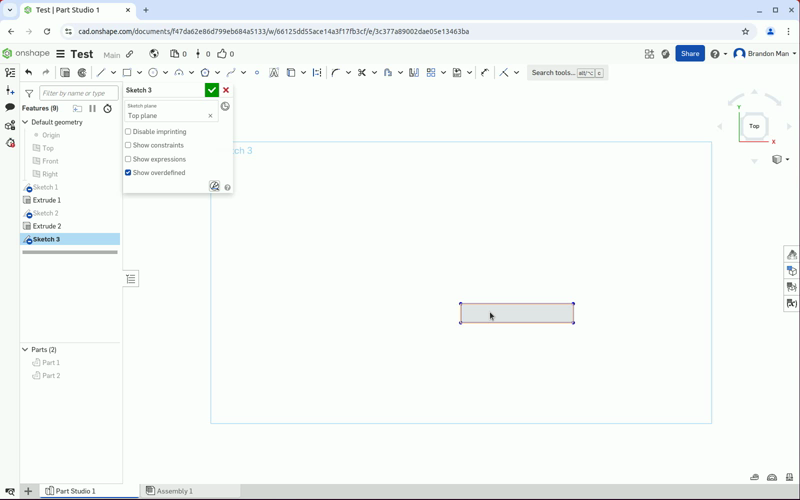
click(490, 311)
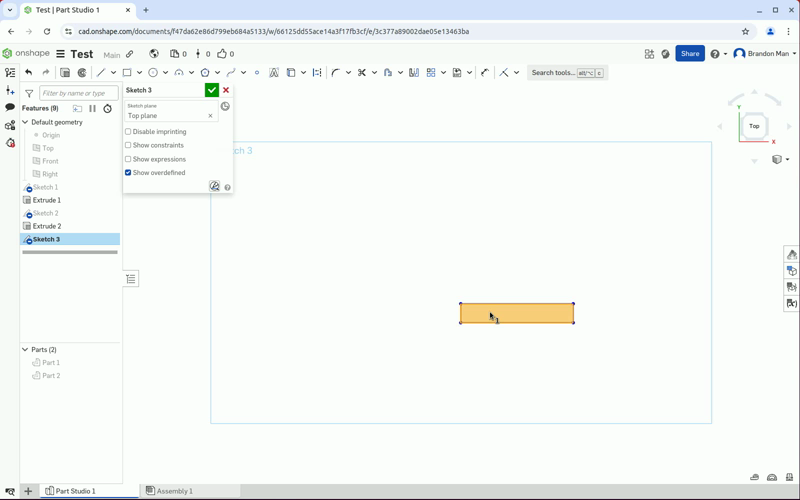
mouse_move(73, 352)
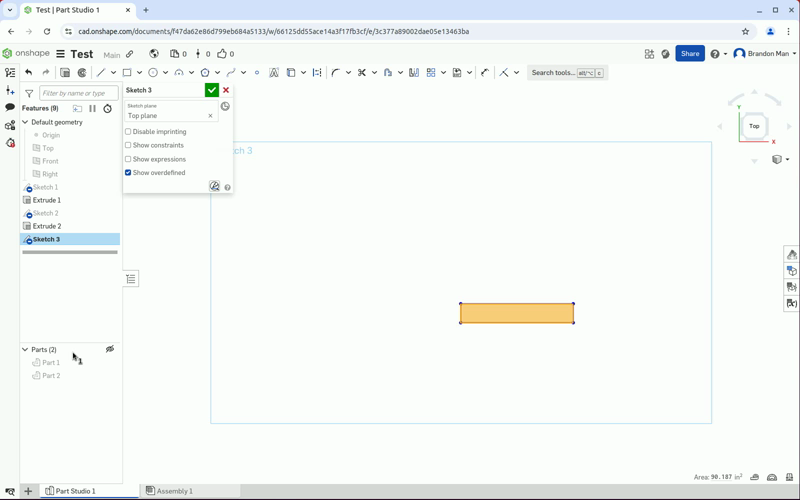
key(shift+y)
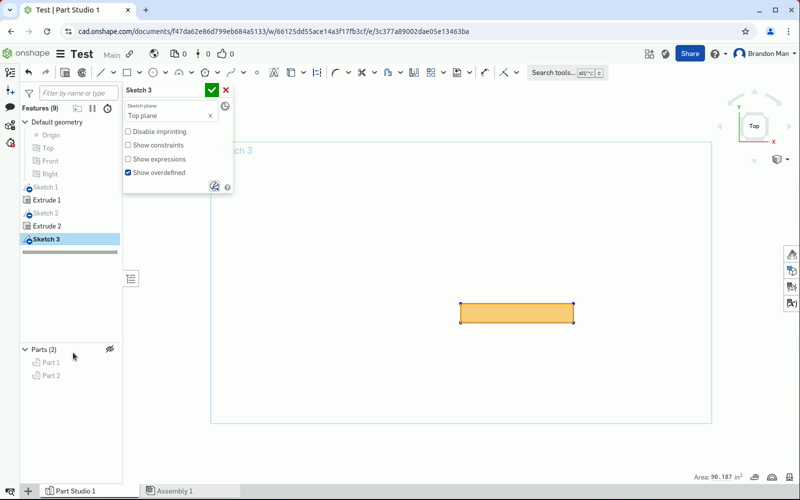
key(shift+e)
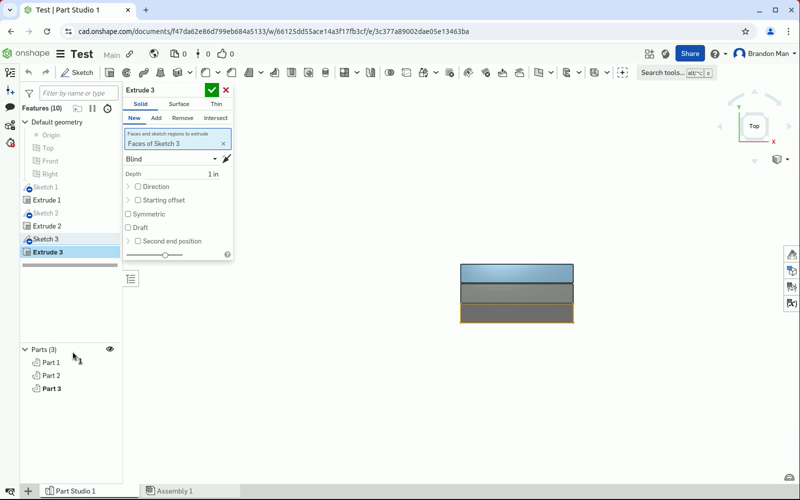
mouse_move(143, 106)
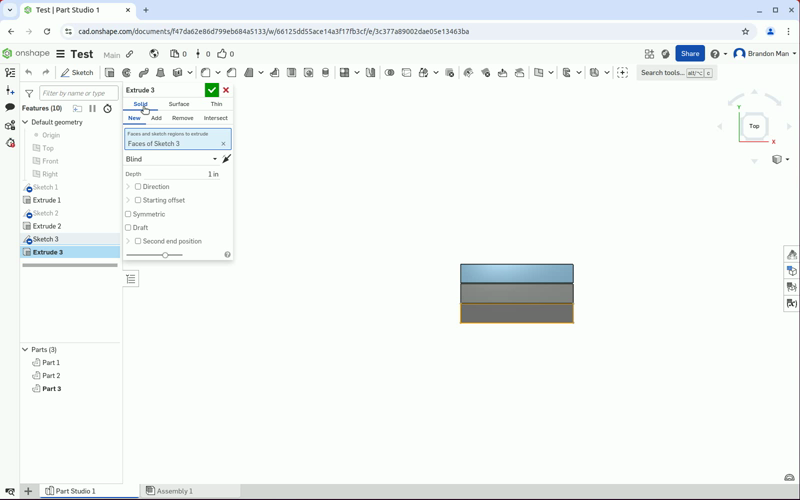
click(143, 106)
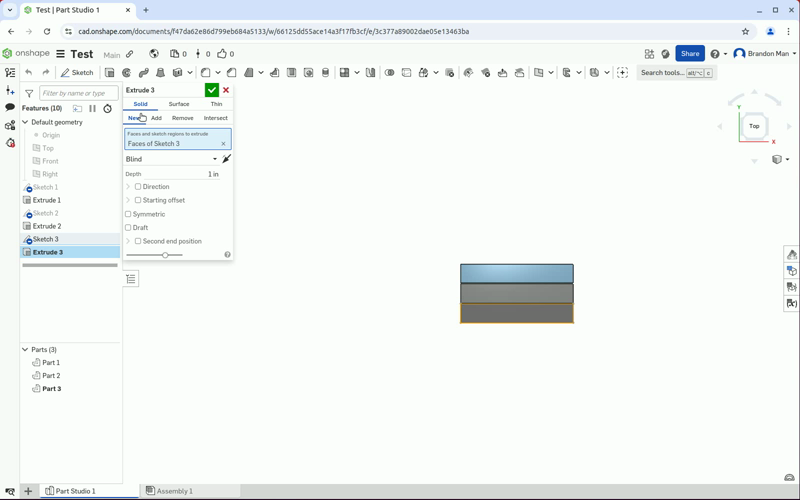
mouse_move(137, 120)
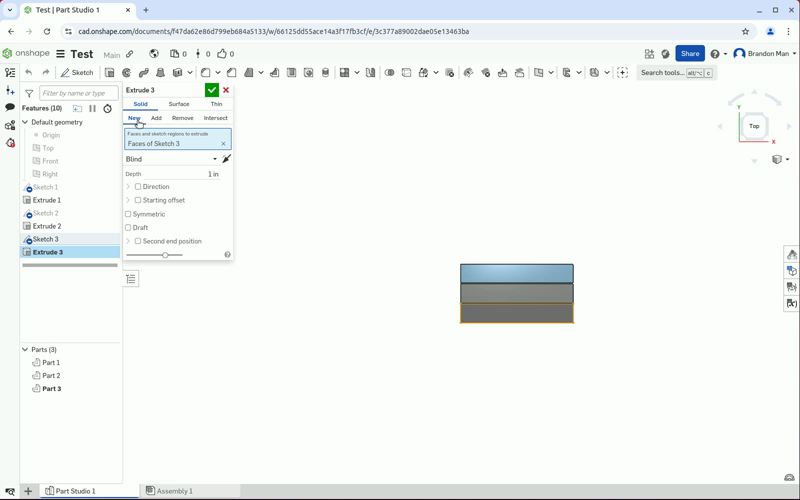
click(137, 120)
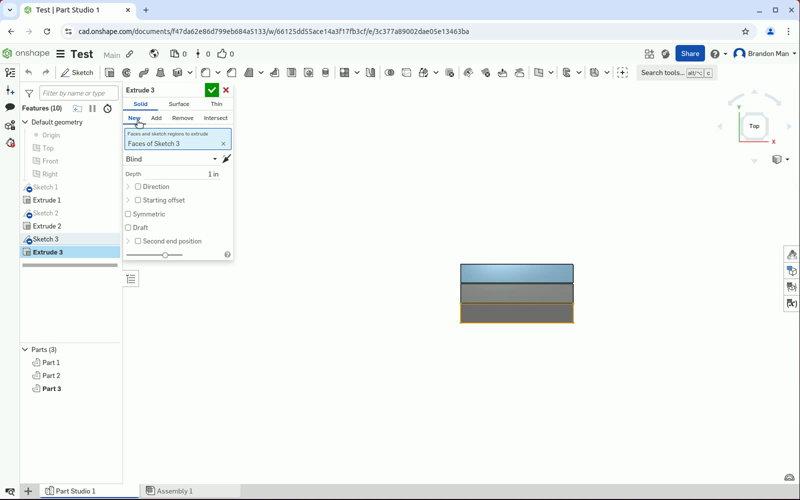
key(tab, 4)
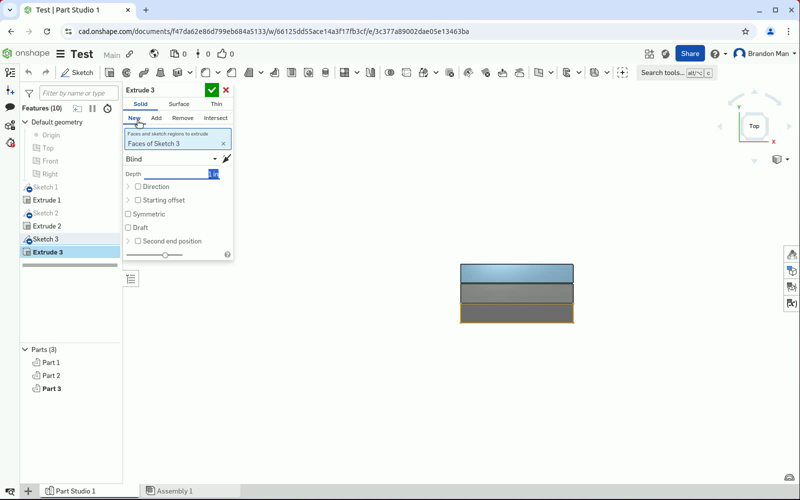
text(1.926)
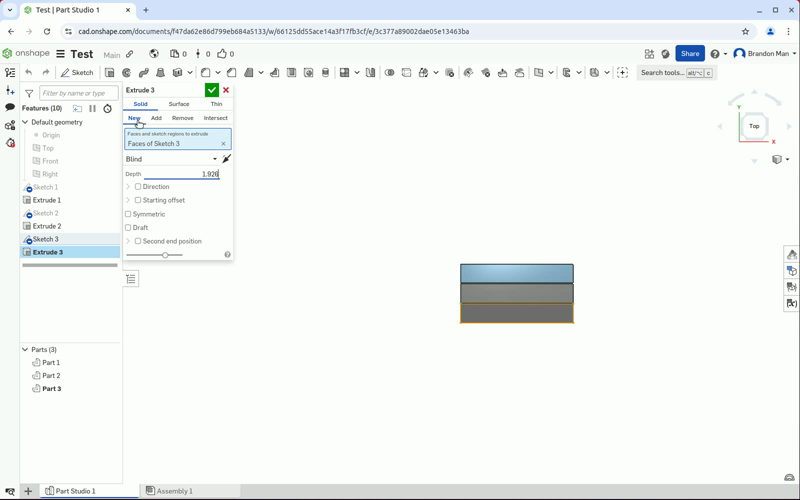
key(enter)
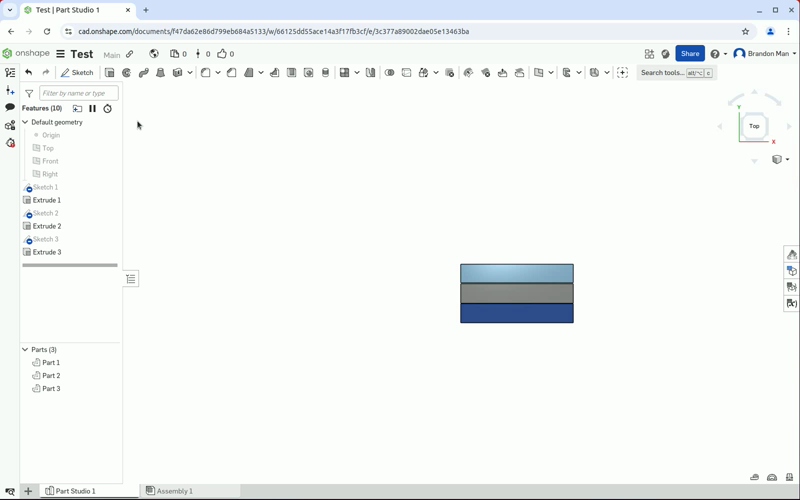
key(shift+h)
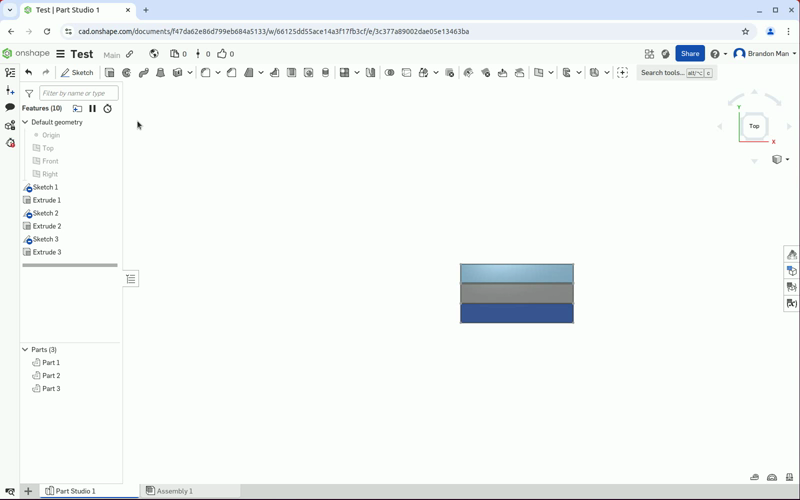
key(shift+h)
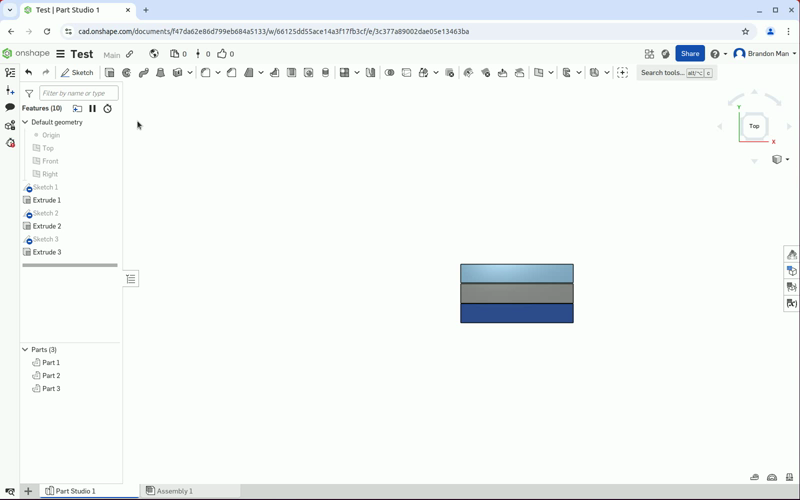
mouse_move(73, 189)
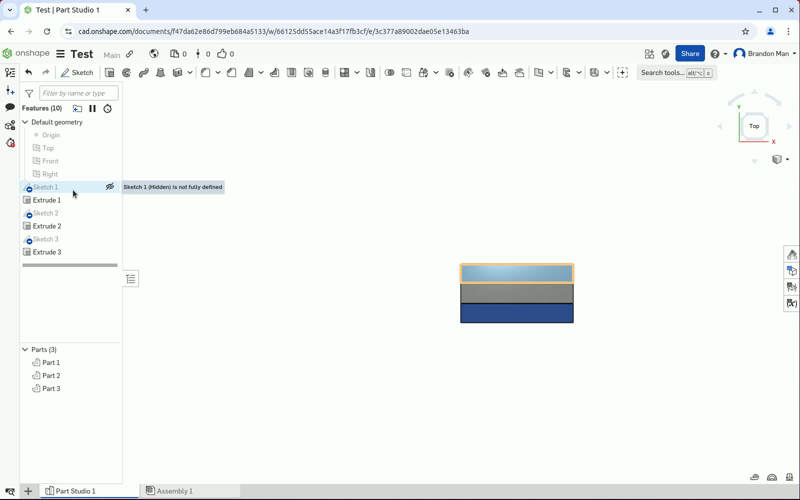
click(73, 189)
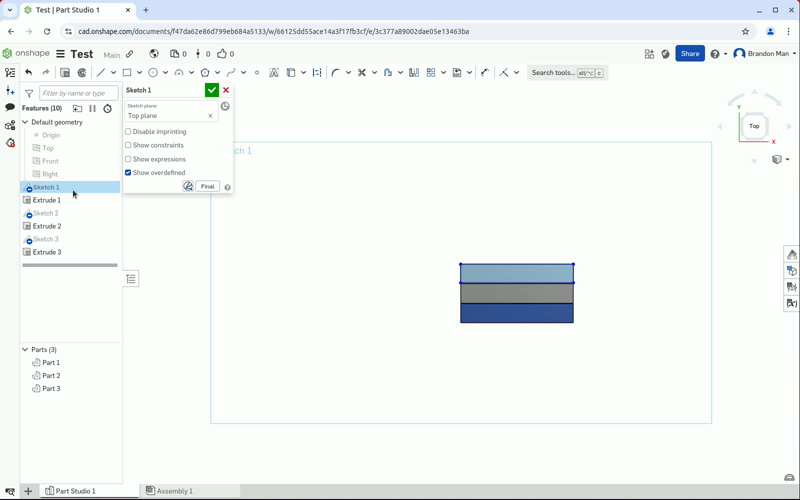
mouse_move(229, 92)
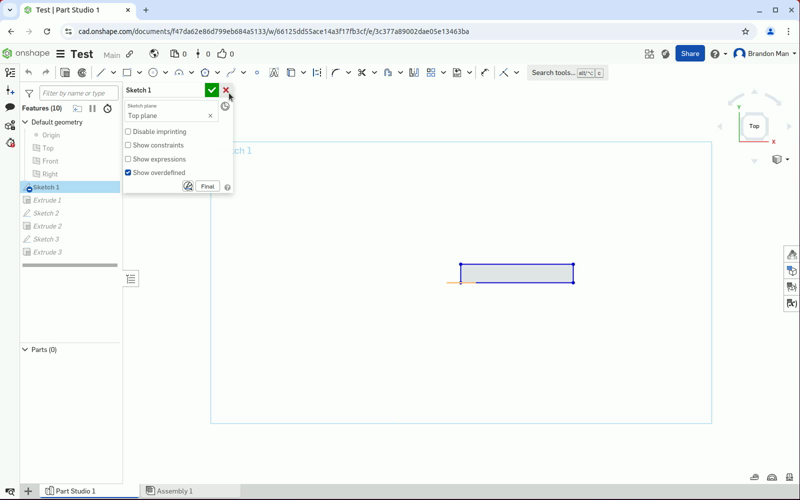
click(229, 92)
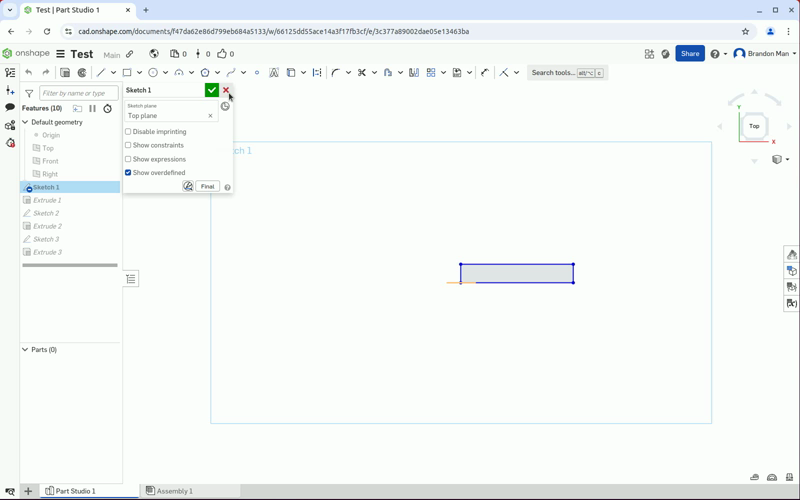
key(shift+s)
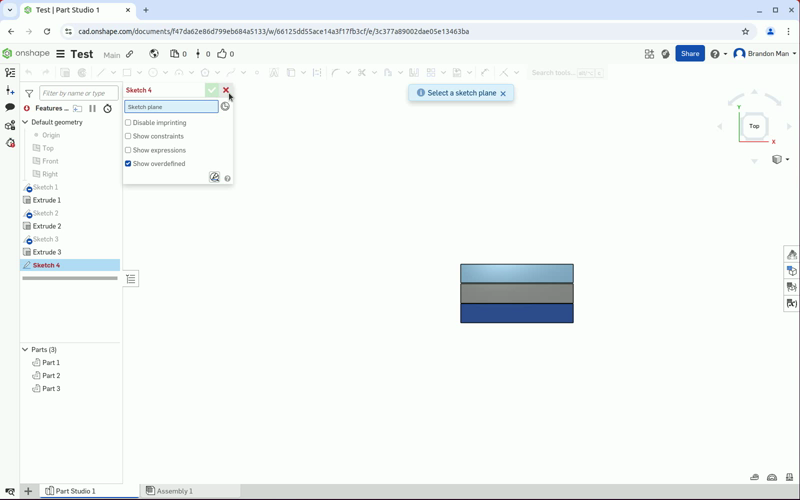
mouse_move(73, 150)
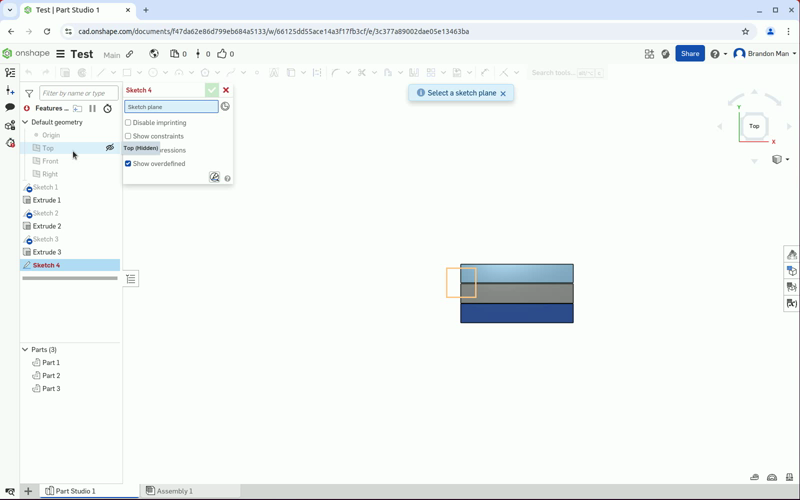
click(73, 150)
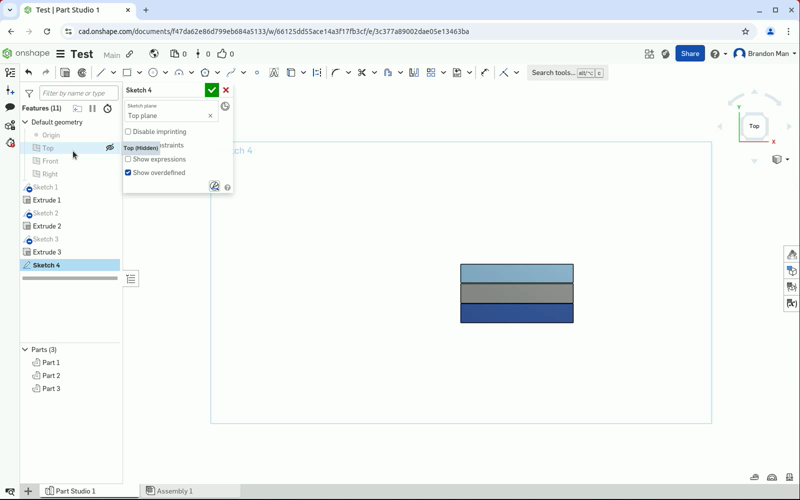
mouse_move(73, 352)
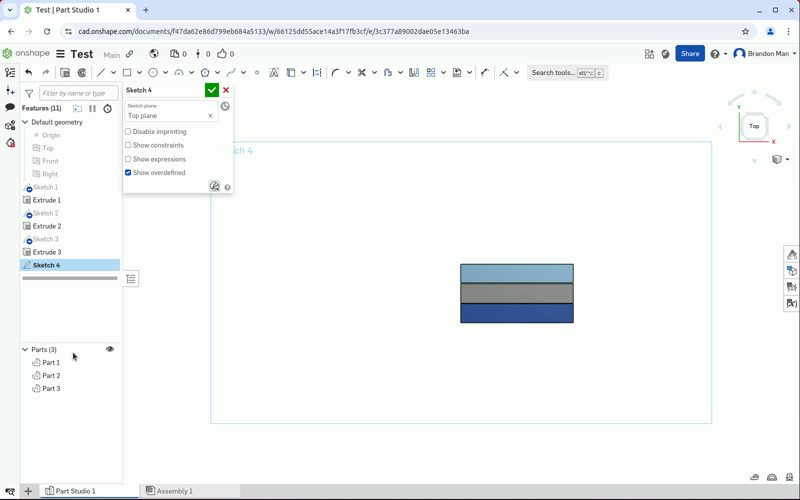
key(y)
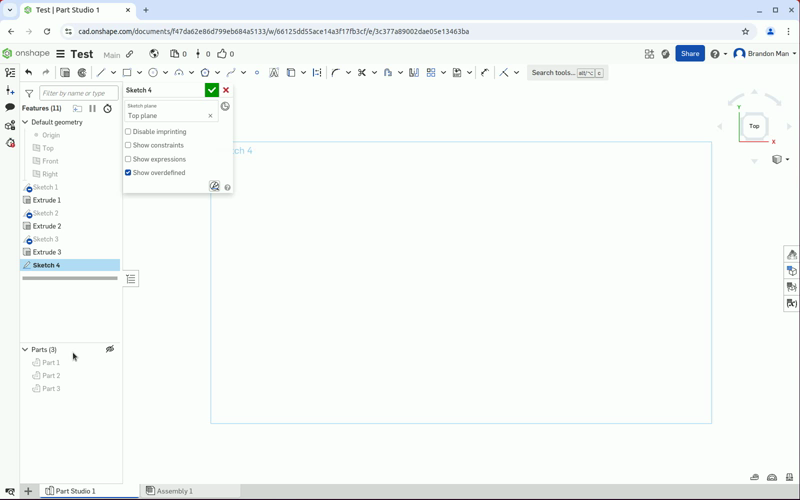
key(l)
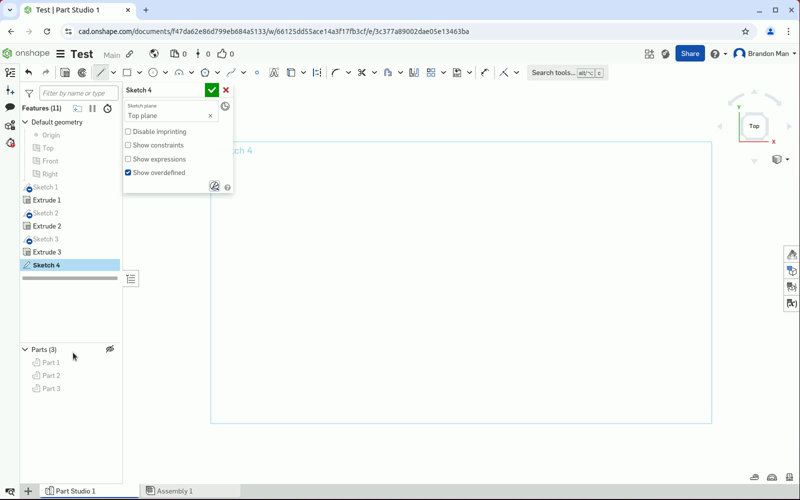
key_down(shift)
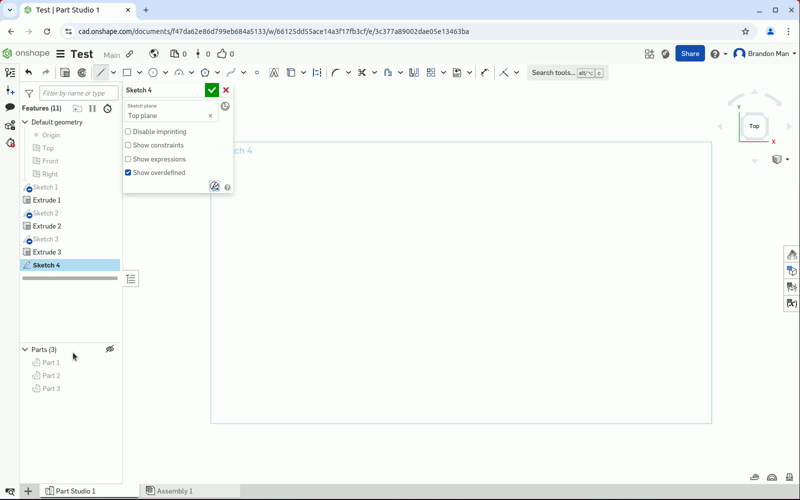
mouse_move(460, 342)
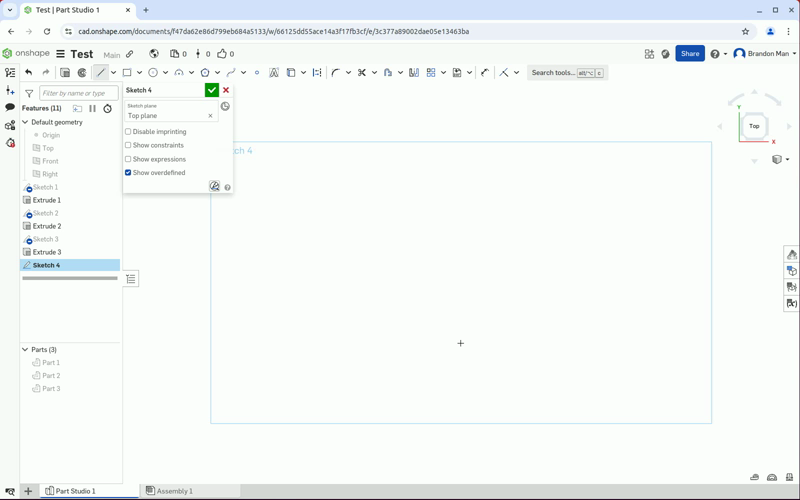
click(460, 342)
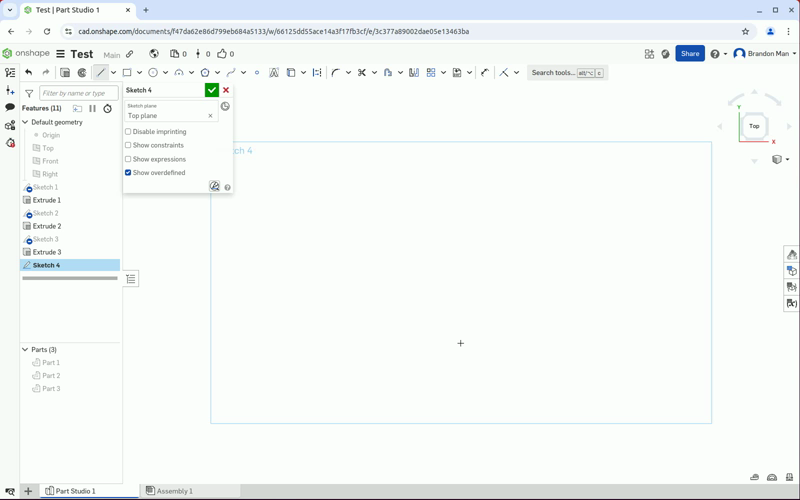
key_up(shift)
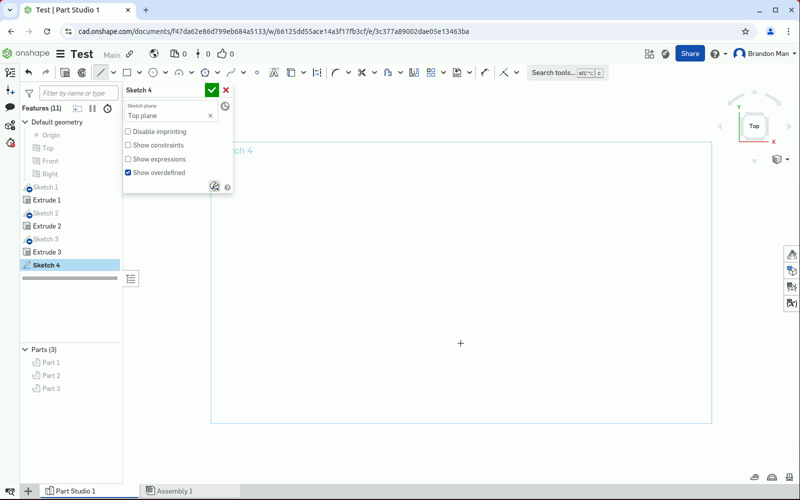
key_down(shift)
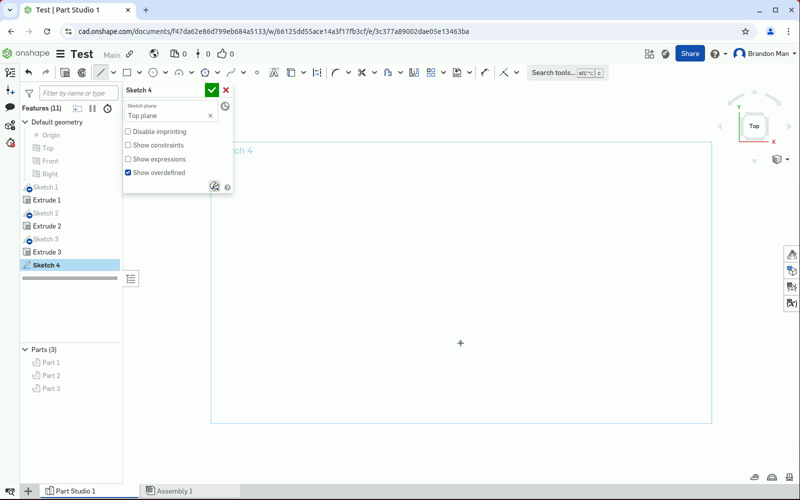
mouse_move(573, 342)
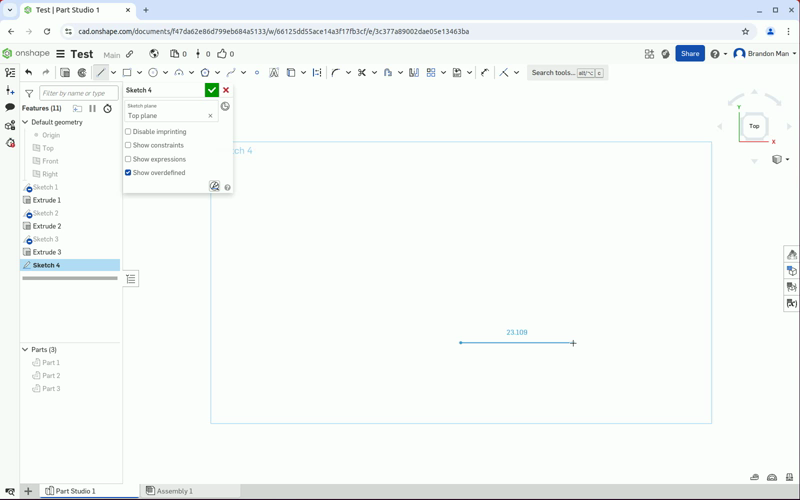
click(573, 342)
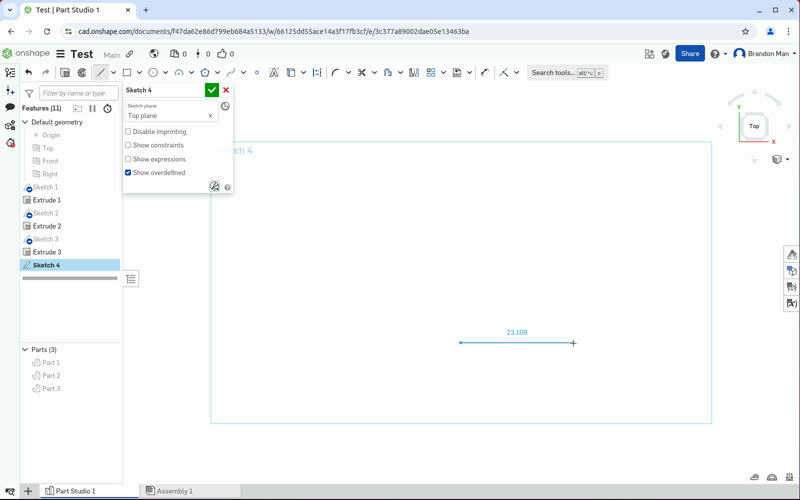
key_up(shift)
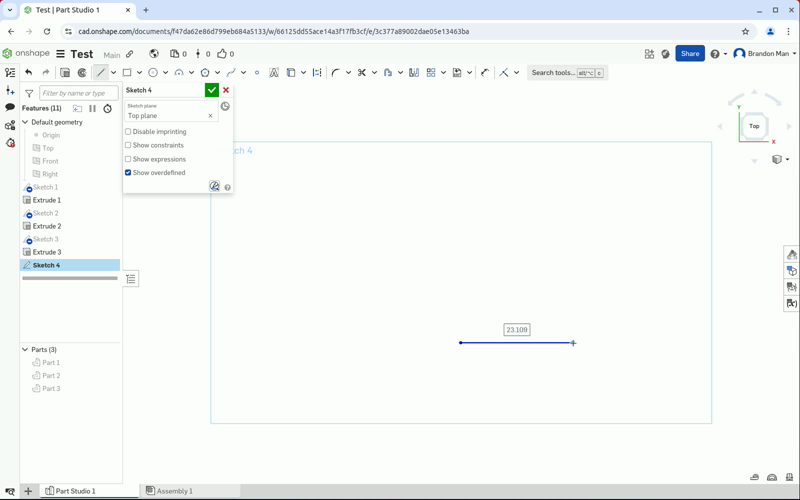
key_down(shift)
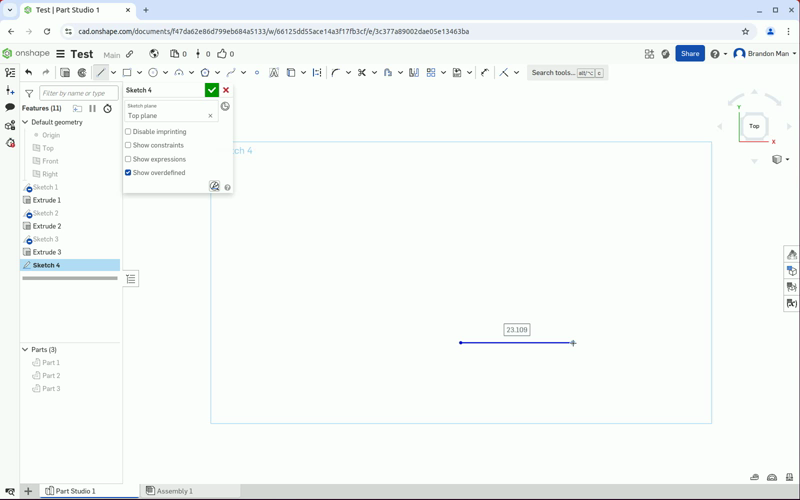
mouse_move(589, 342)
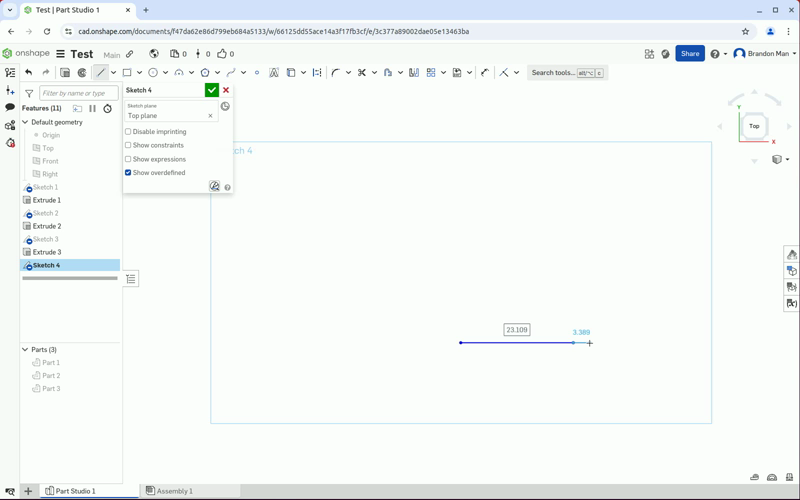
mouse_move(573, 323)
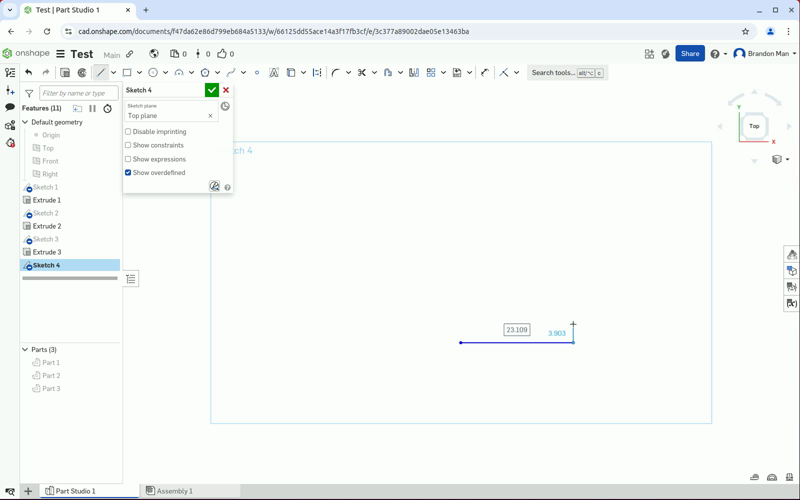
click(573, 323)
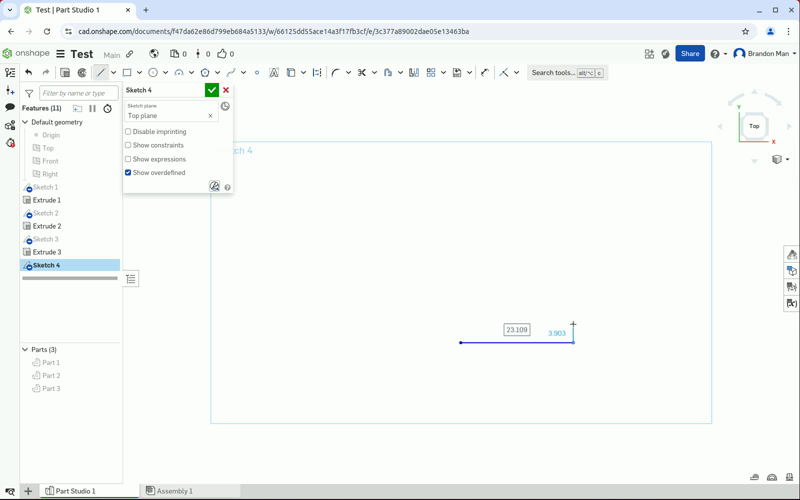
key_up(shift)
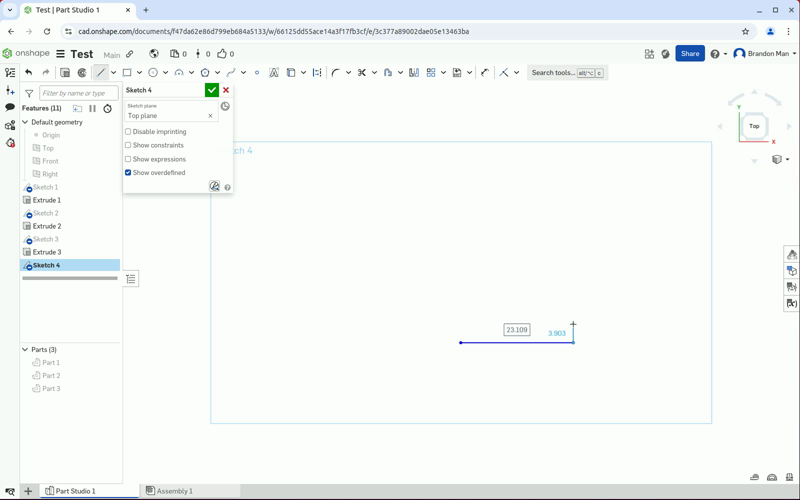
key_down(shift)
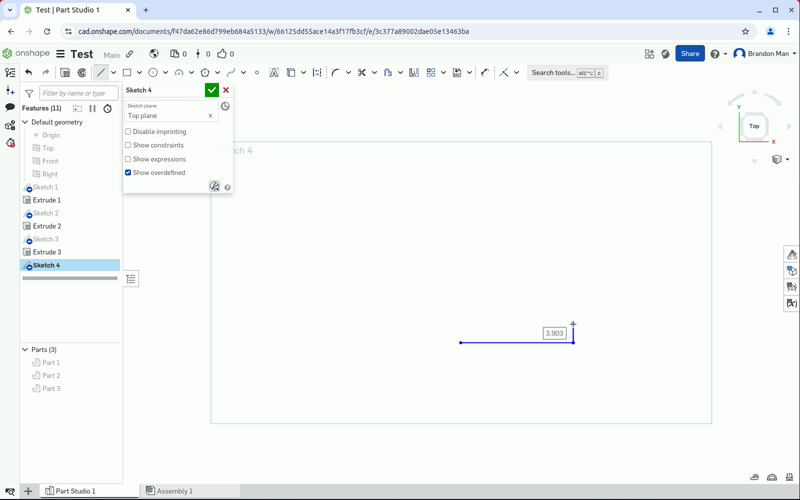
mouse_move(460, 323)
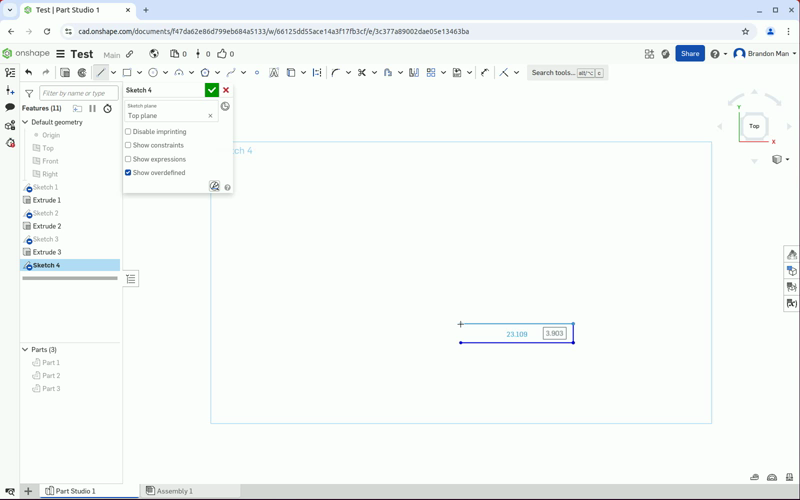
click(460, 323)
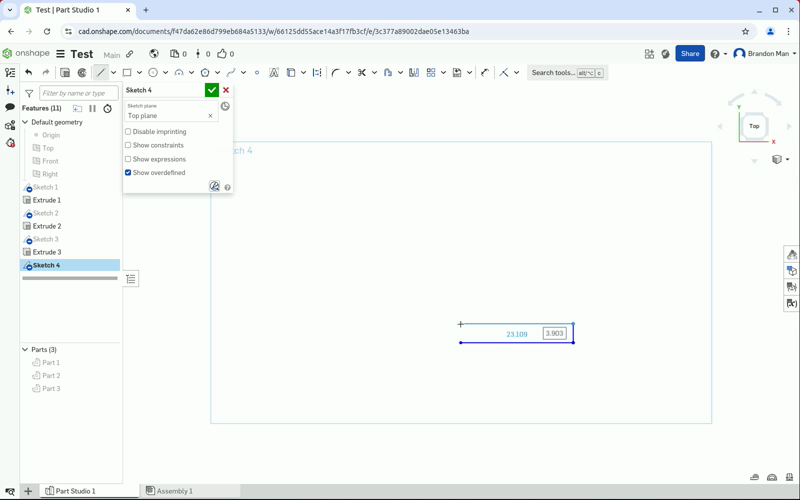
key_up(shift)
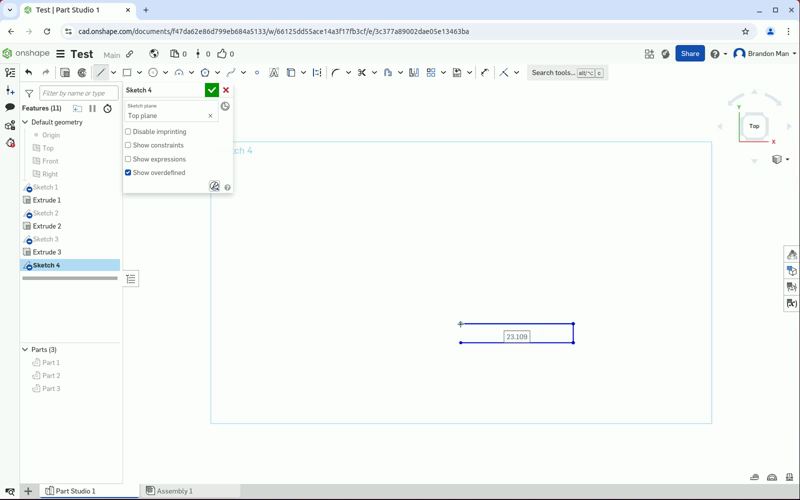
mouse_move(490, 323)
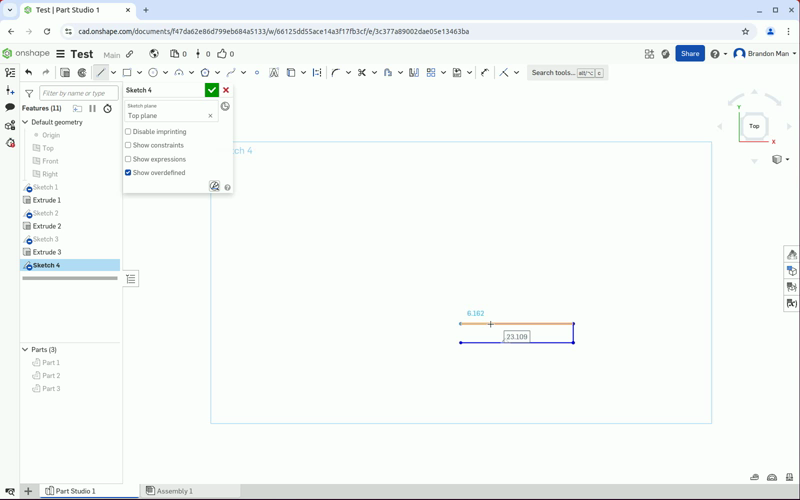
key_down(shift)
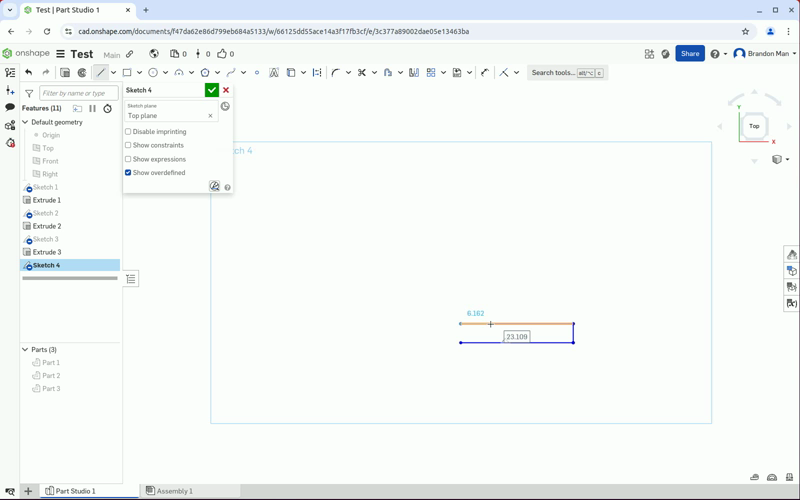
mouse_move(460, 342)
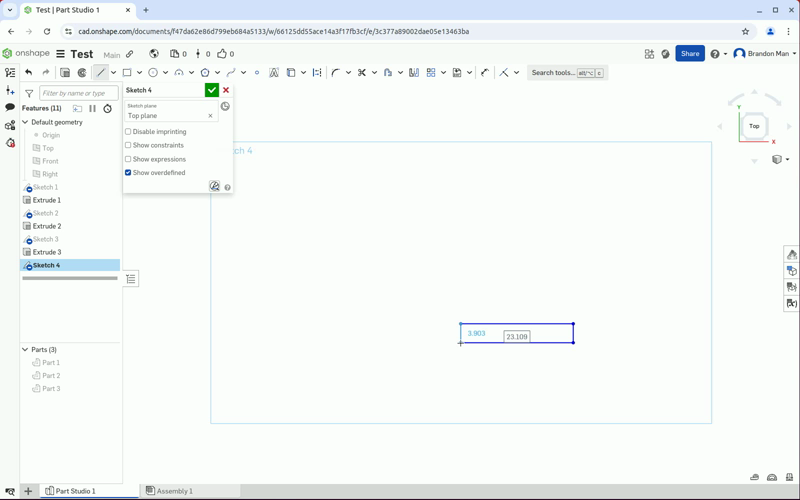
key_up(shift)
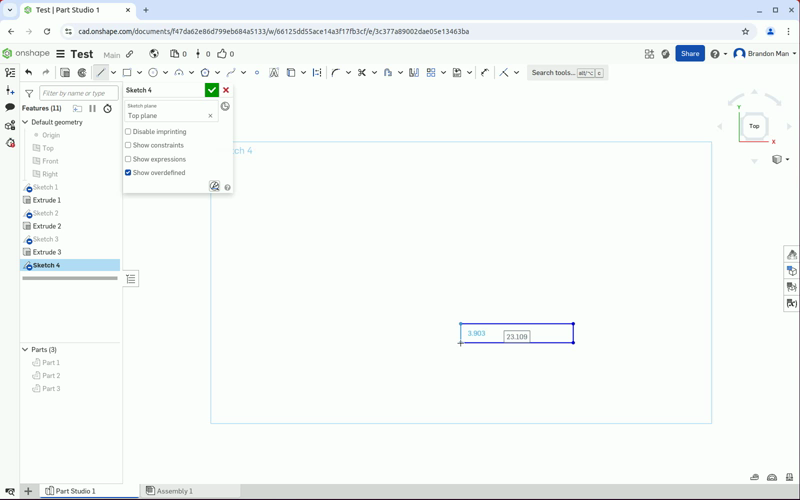
click(460, 342)
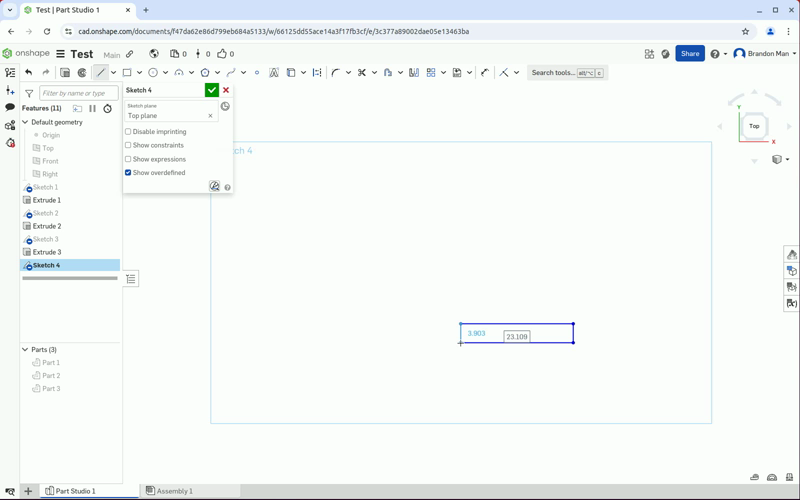
key(esc)
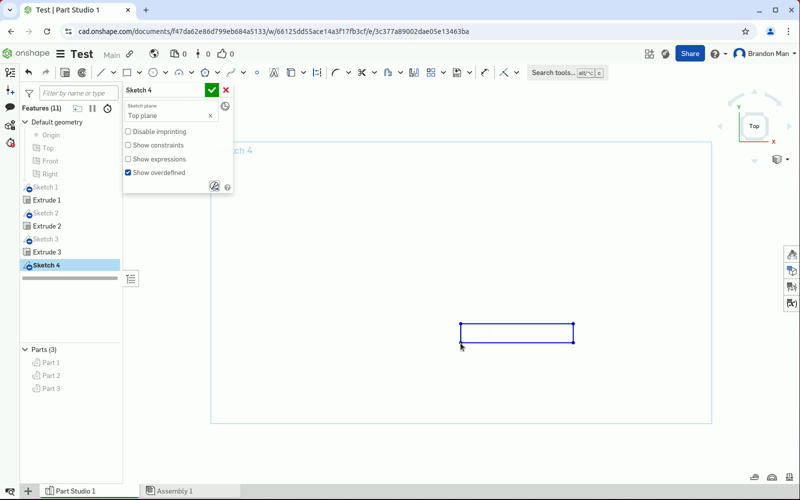
mouse_move(516, 332)
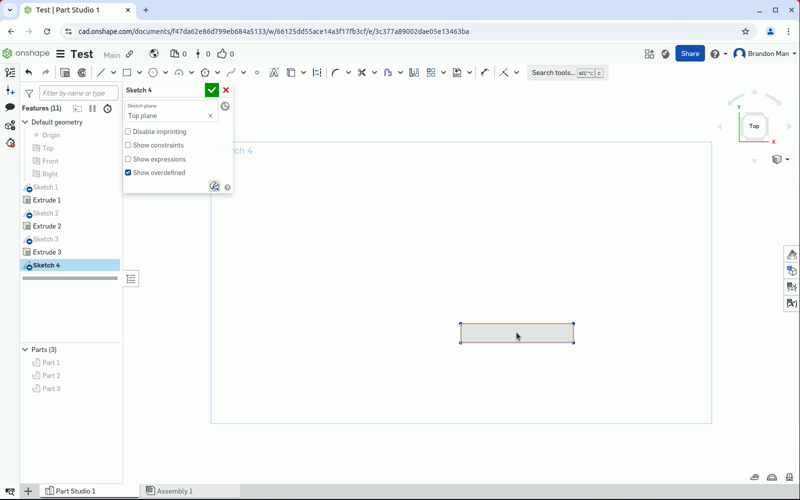
click(516, 332)
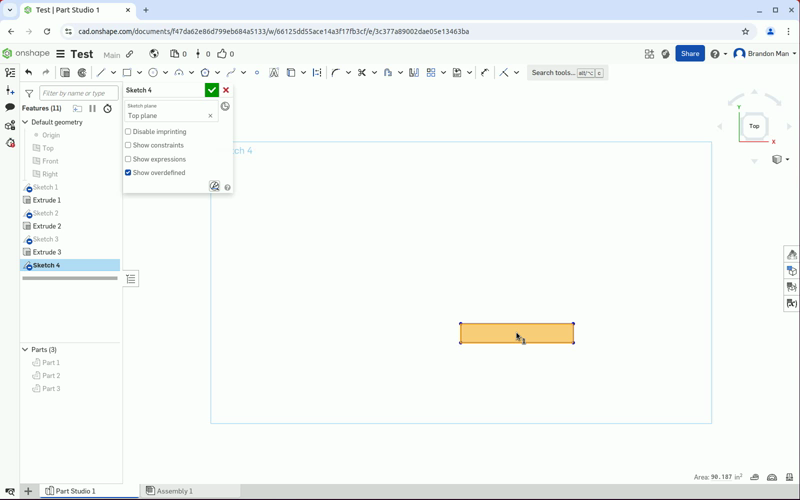
mouse_move(73, 352)
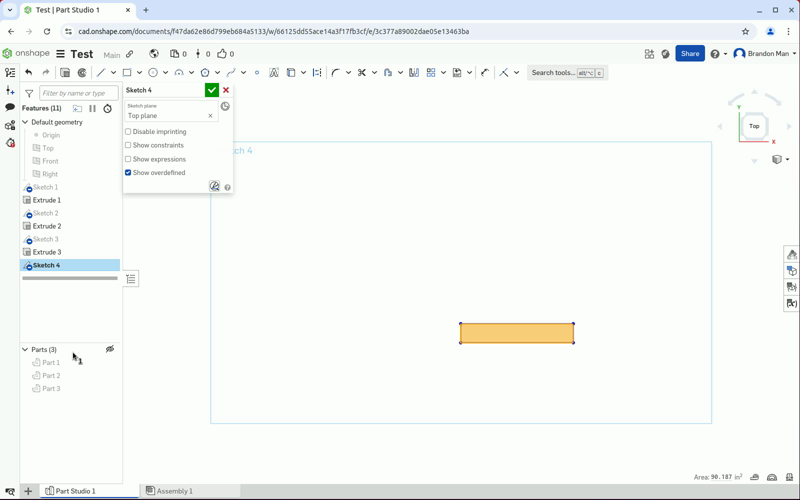
key(shift+y)
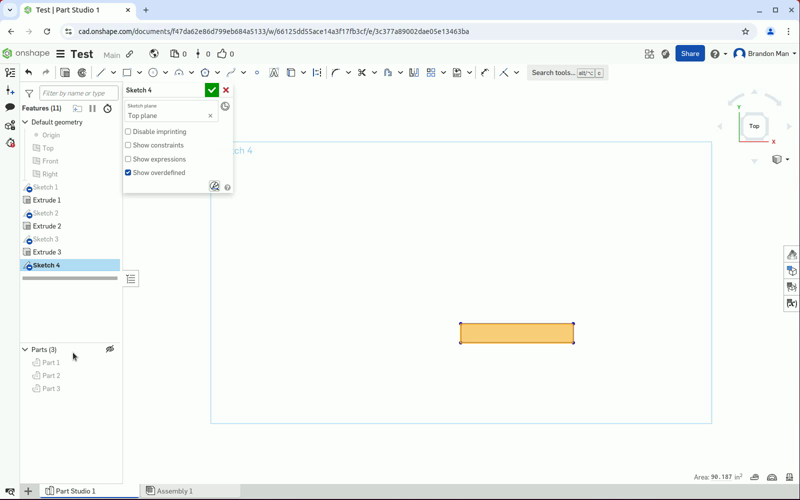
key(shift+e)
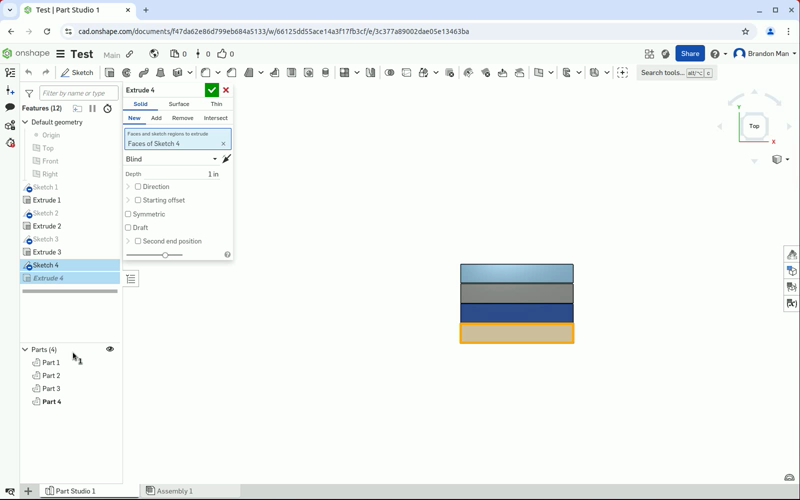
mouse_move(143, 106)
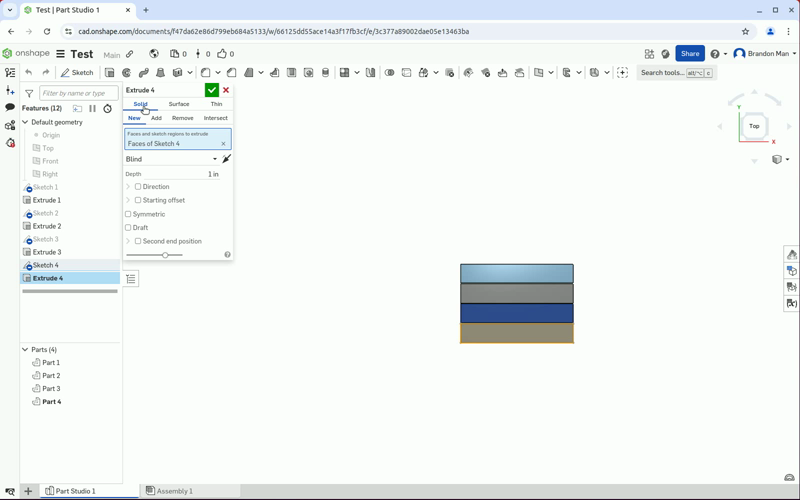
click(143, 106)
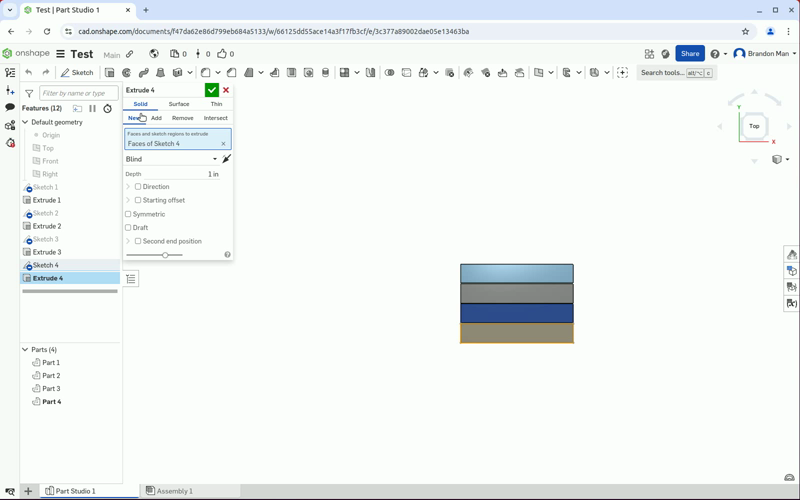
mouse_move(137, 120)
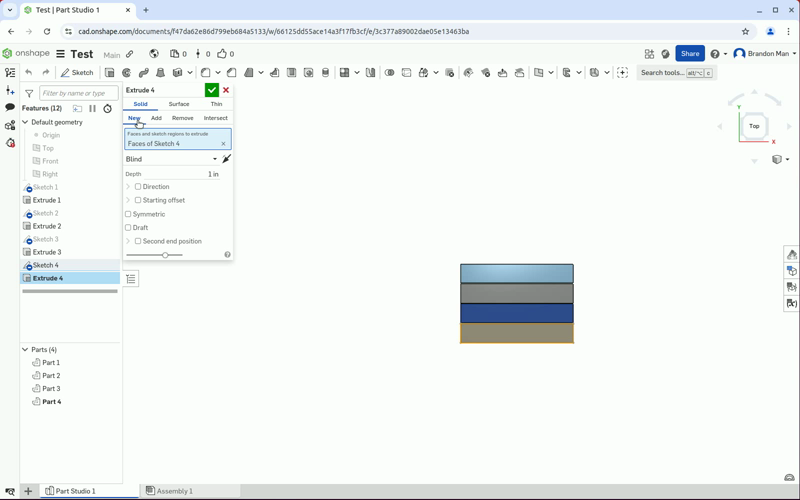
click(137, 120)
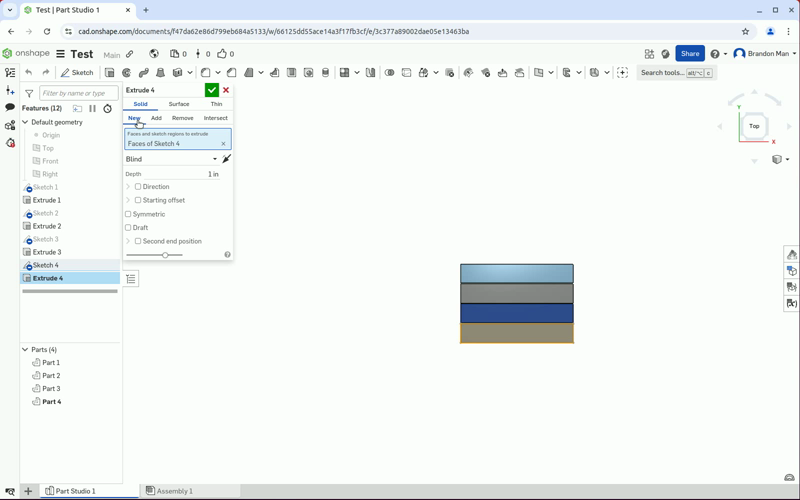
key(tab, 4)
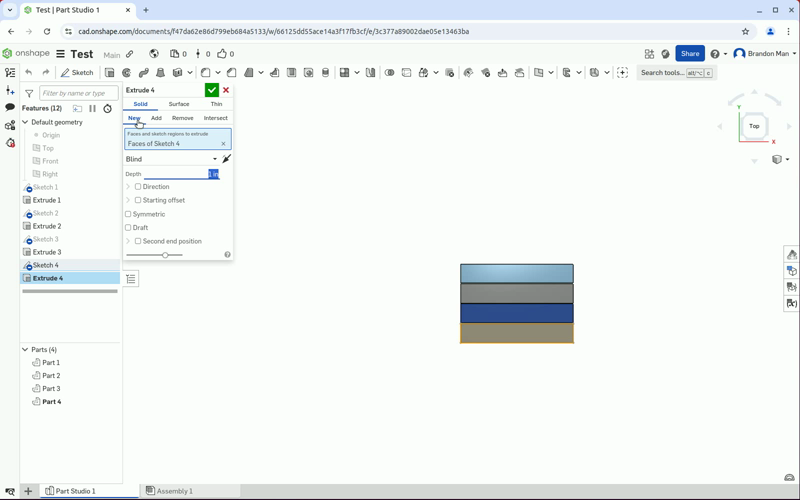
text(1.926)
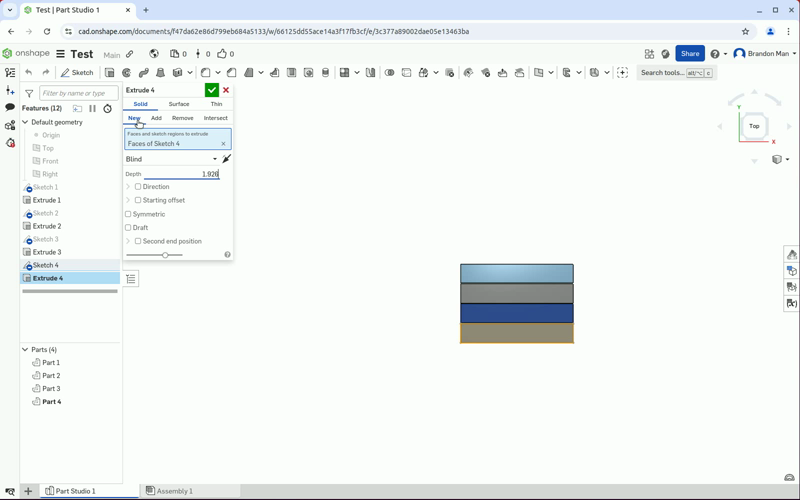
key(enter)
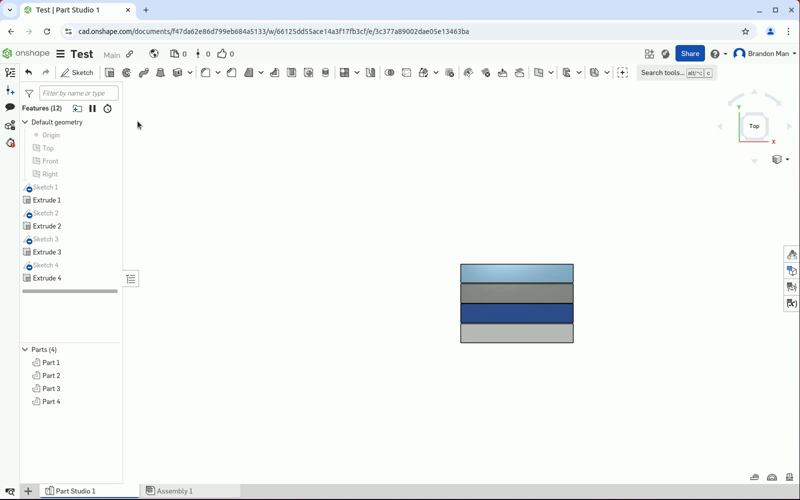
key(shift+h)
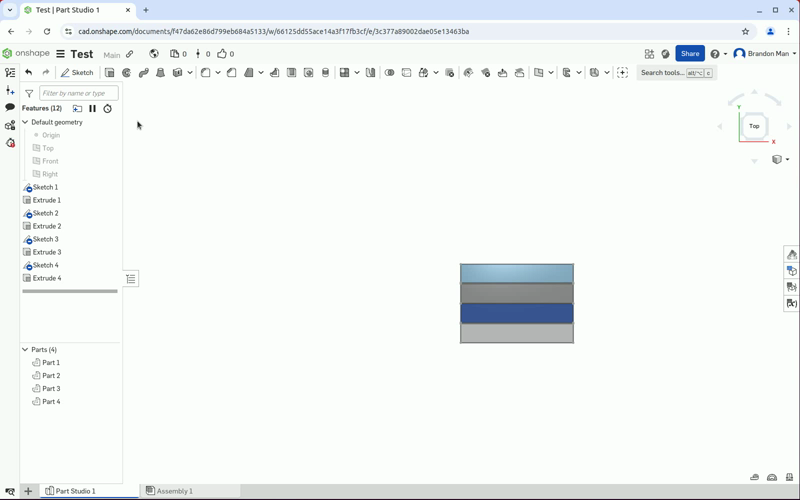
key(shift+h)
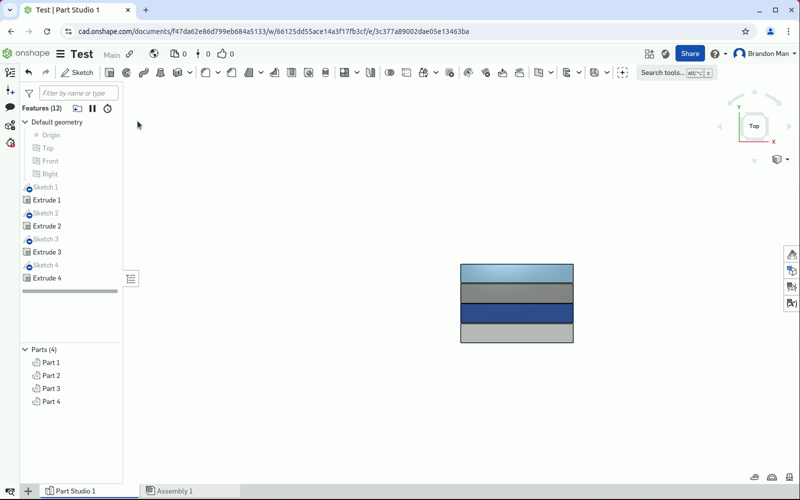
mouse_move(73, 189)
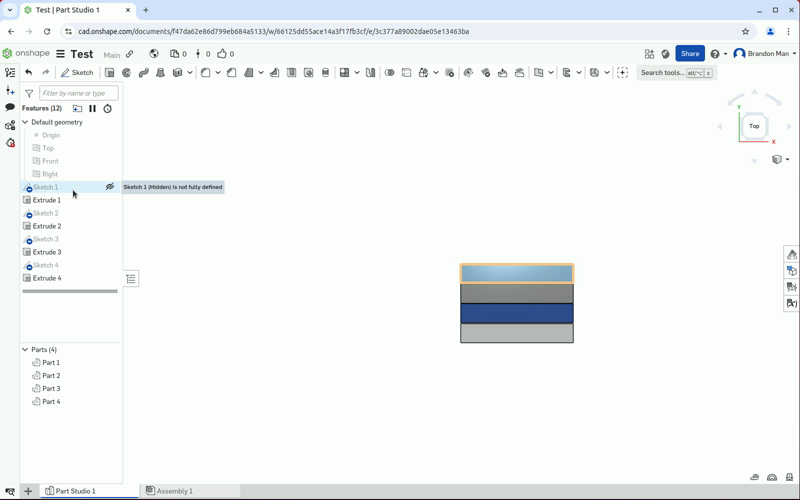
click(73, 189)
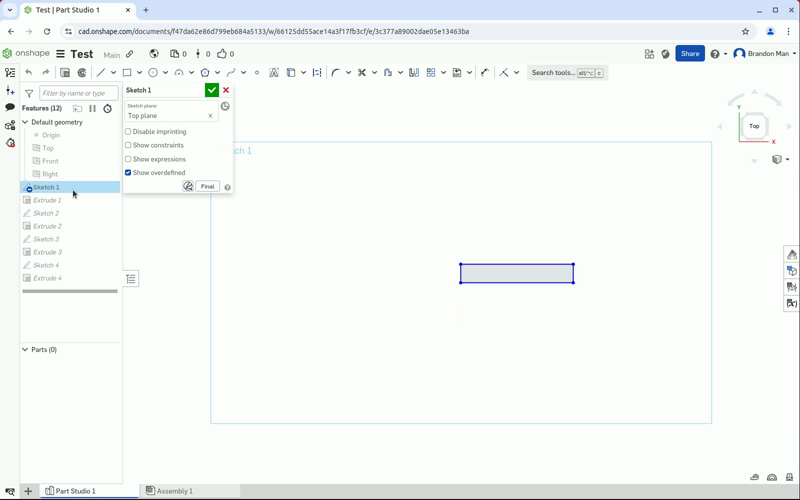
mouse_move(229, 92)
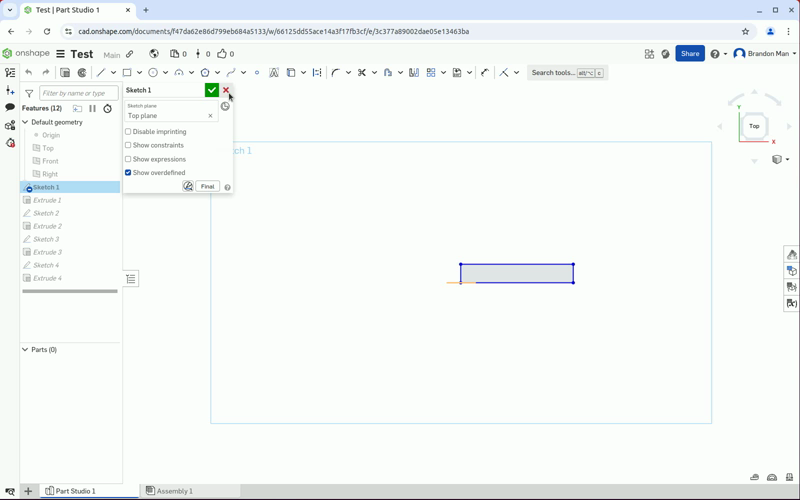
click(229, 92)
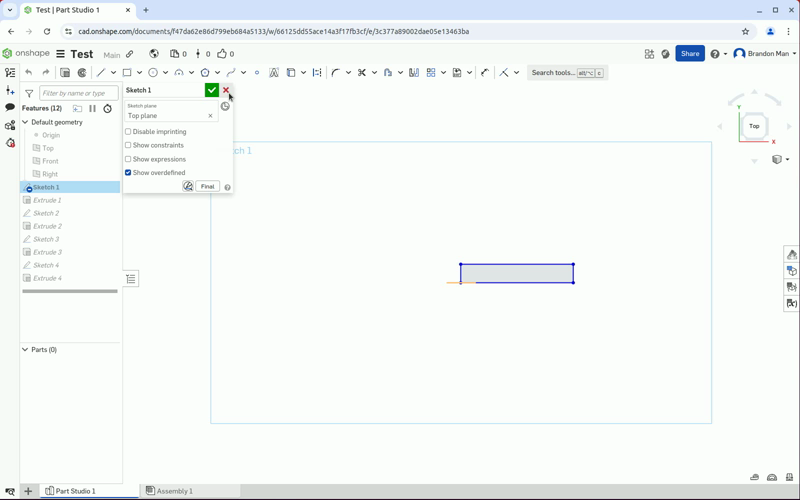
key(shift+s)
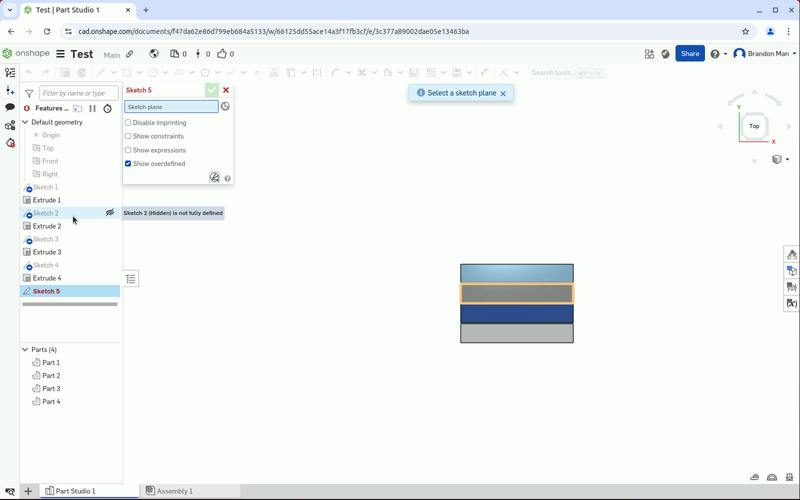
scroll(3)
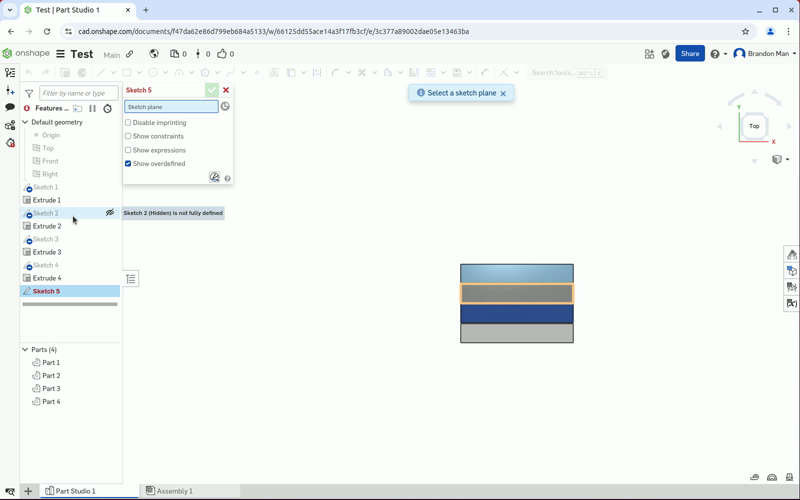
mouse_move(73, 150)
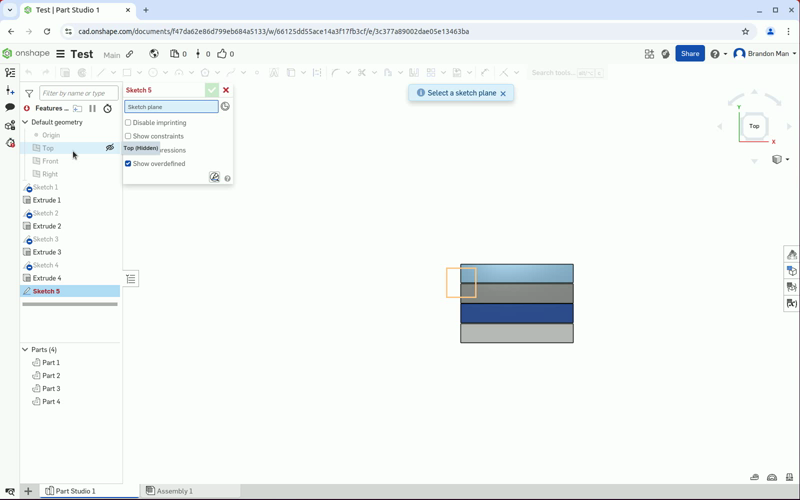
click(73, 150)
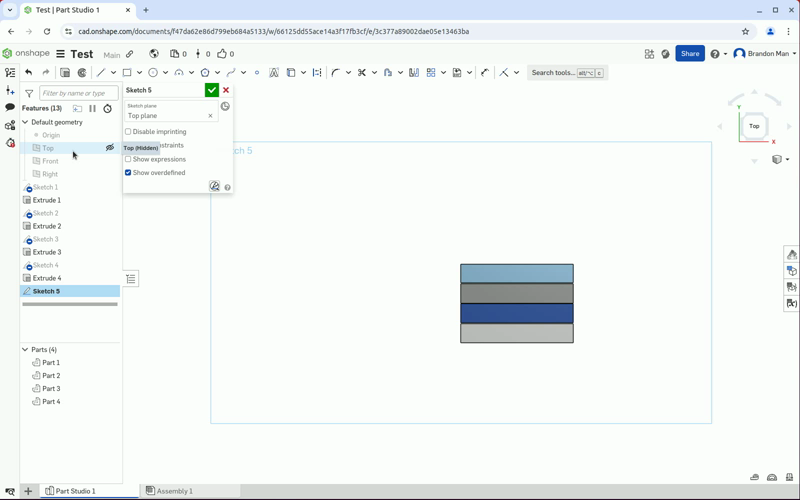
mouse_move(73, 352)
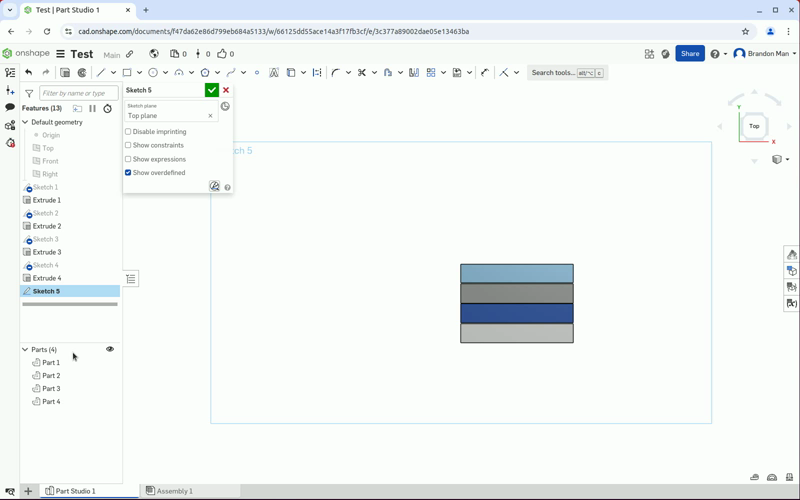
key(y)
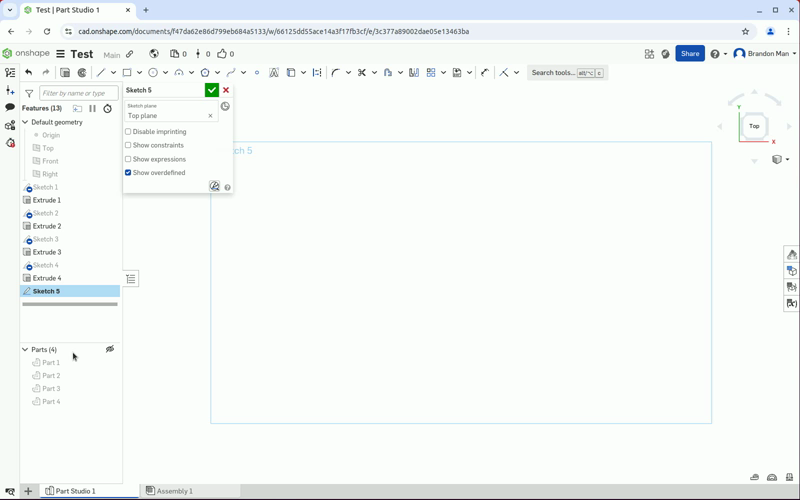
key(l)
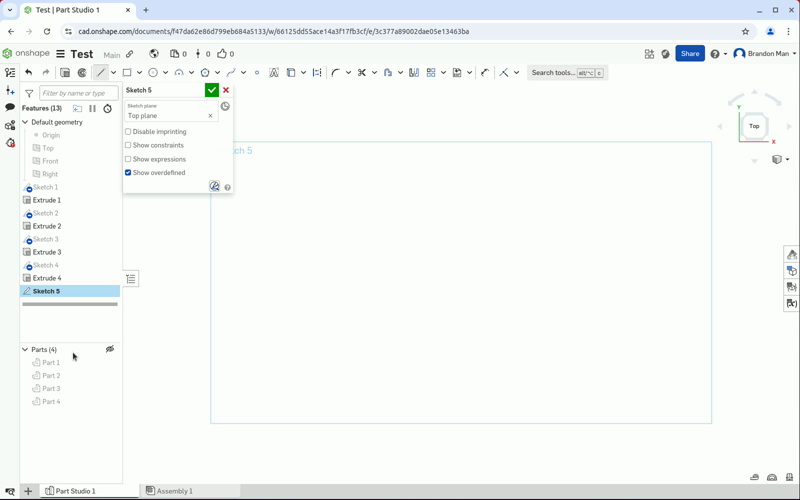
key_down(shift)
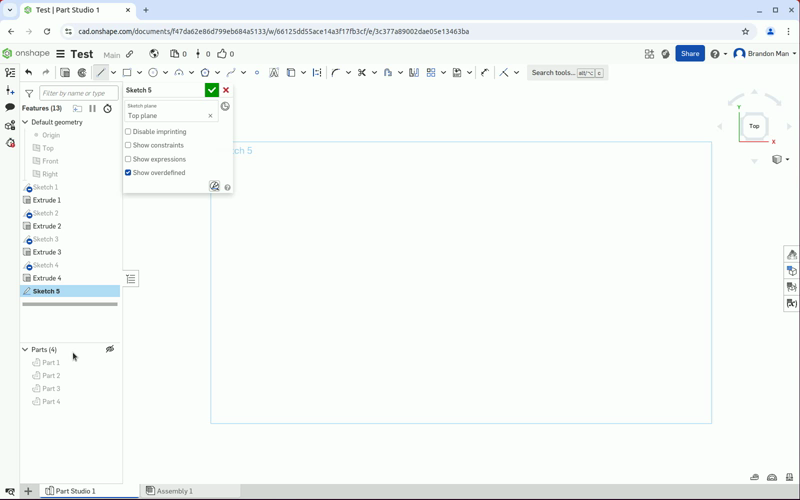
mouse_move(460, 362)
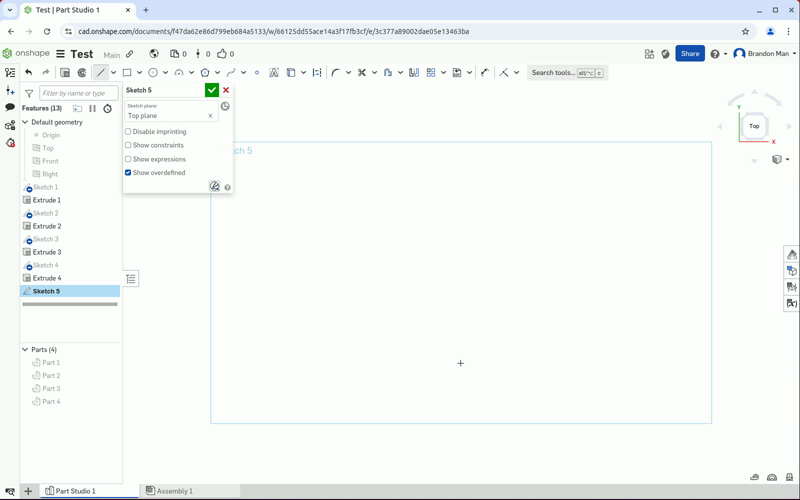
click(460, 362)
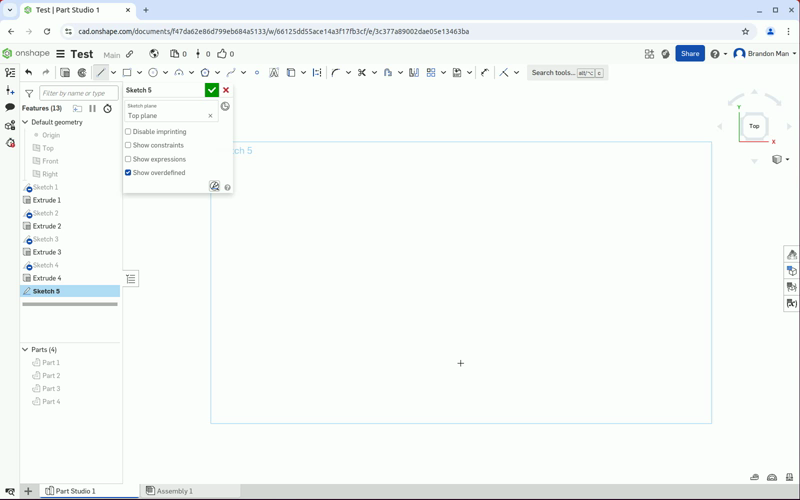
key_up(shift)
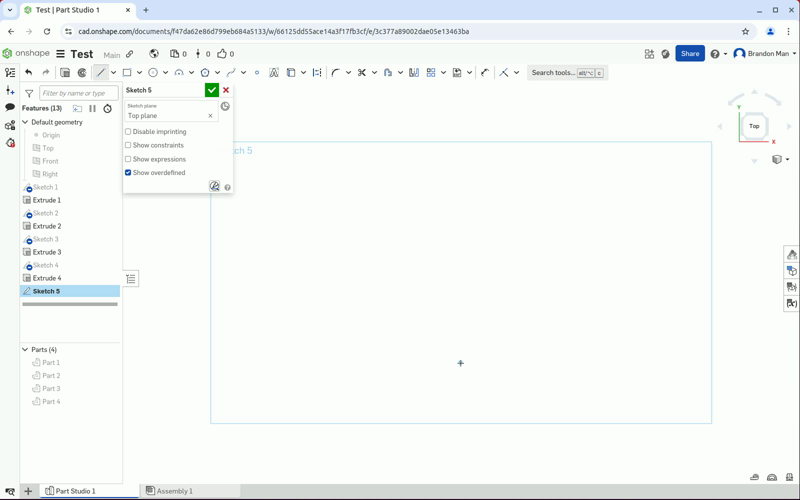
key_down(shift)
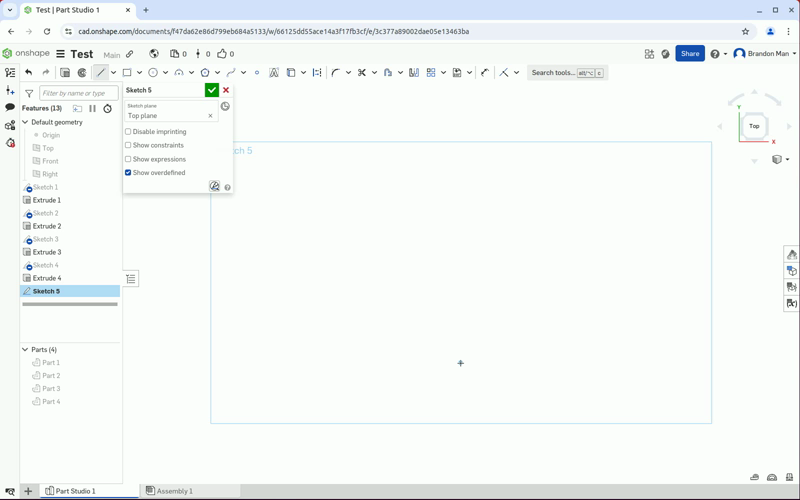
mouse_move(573, 362)
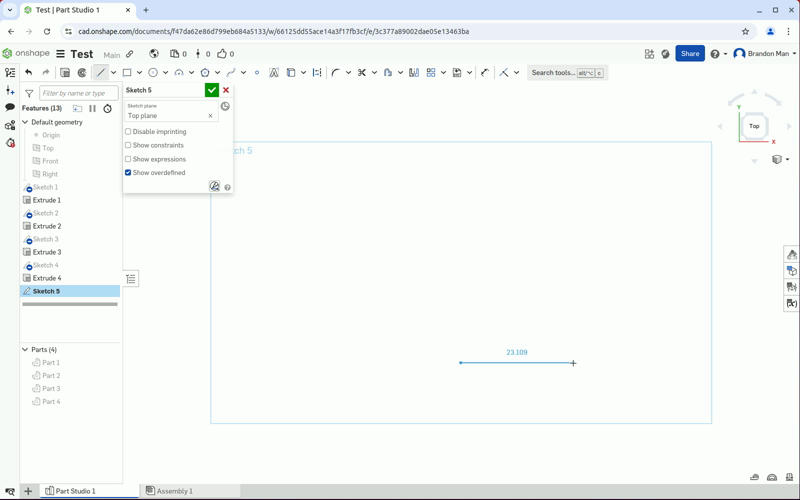
click(573, 362)
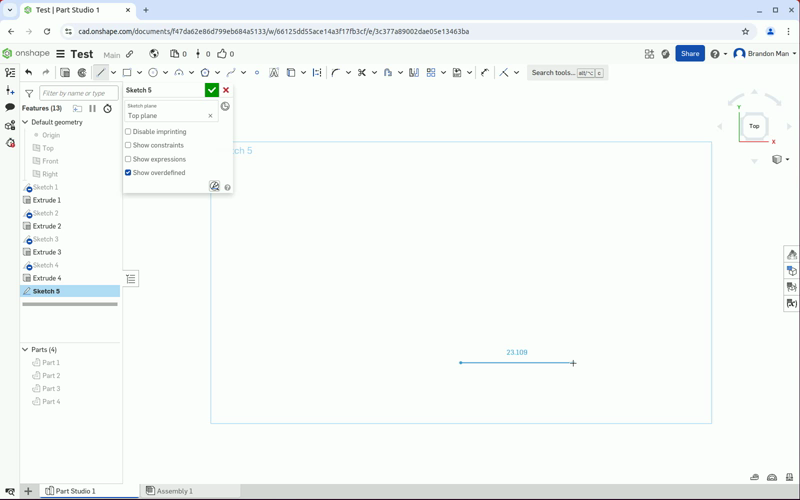
key_up(shift)
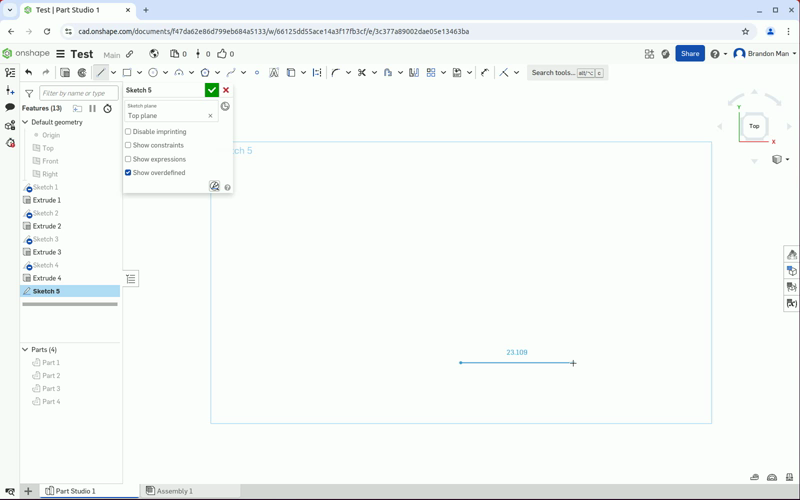
key_down(shift)
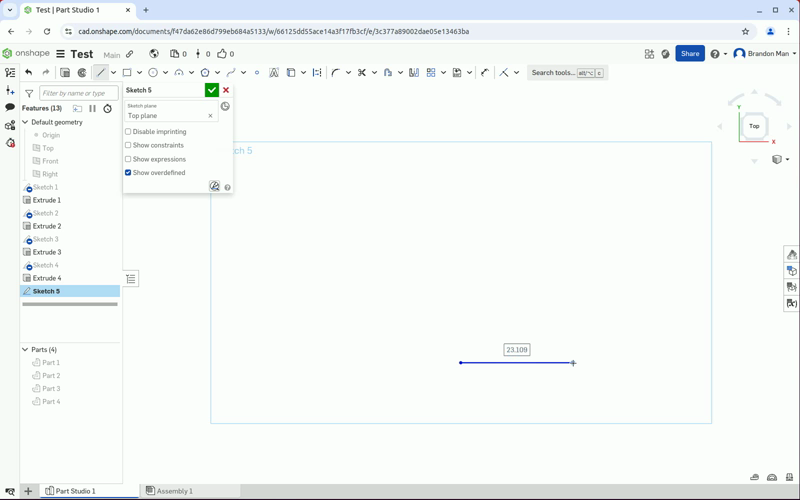
mouse_move(589, 362)
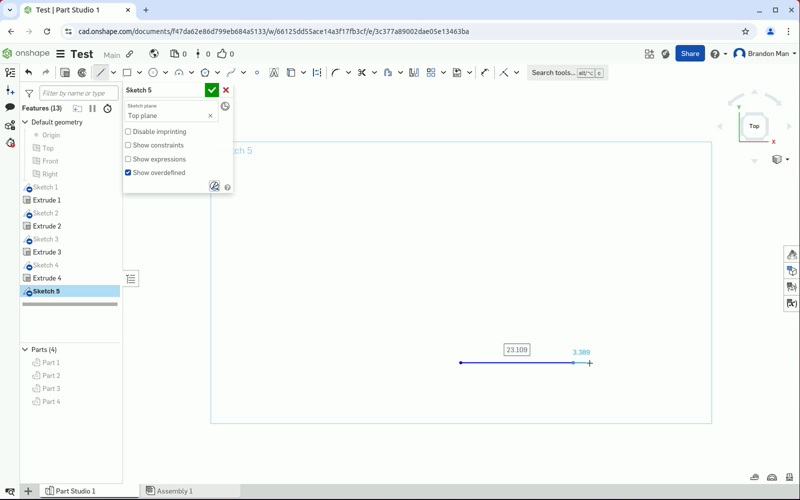
mouse_move(573, 343)
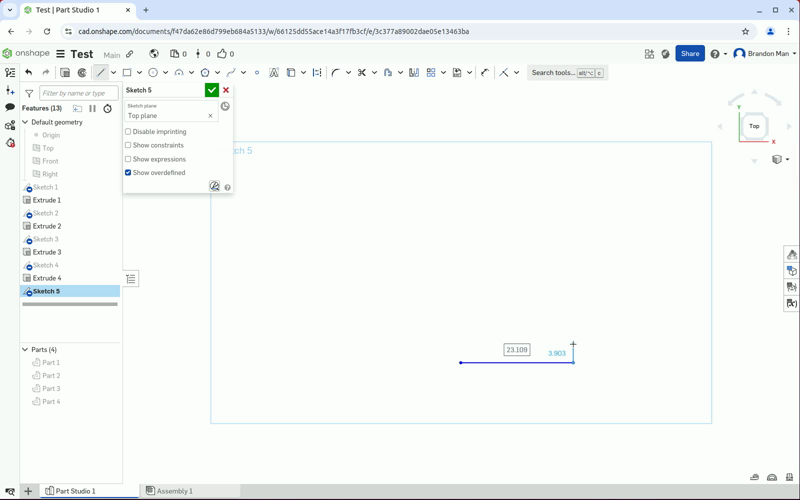
click(573, 343)
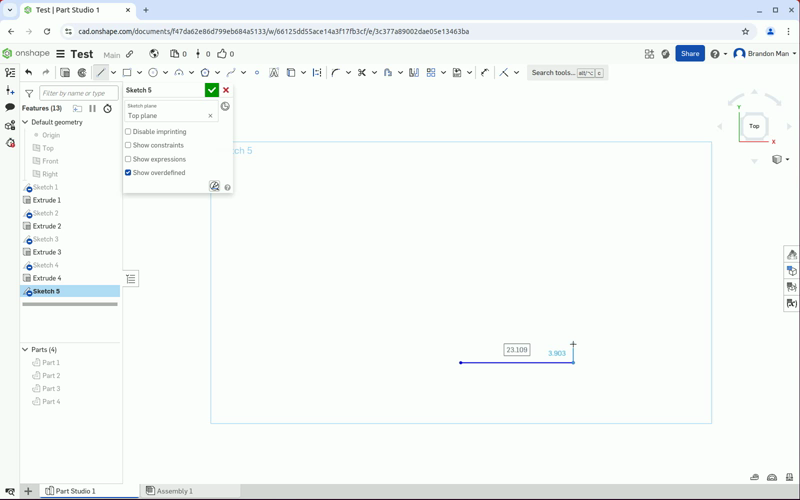
key_up(shift)
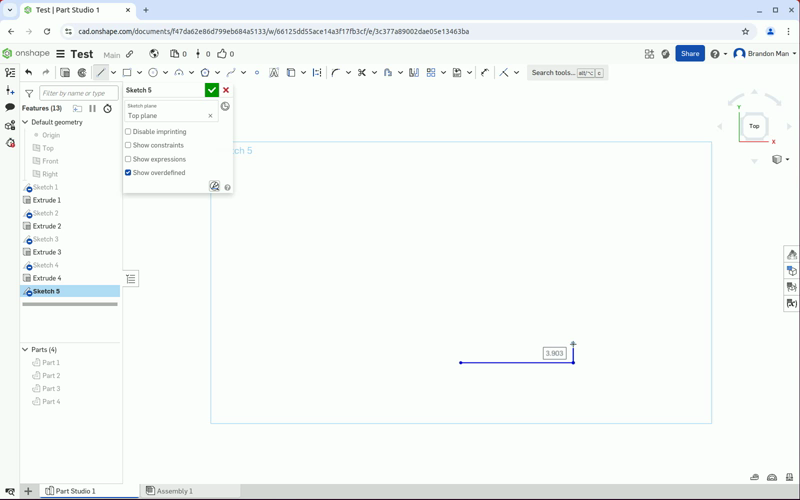
key_down(shift)
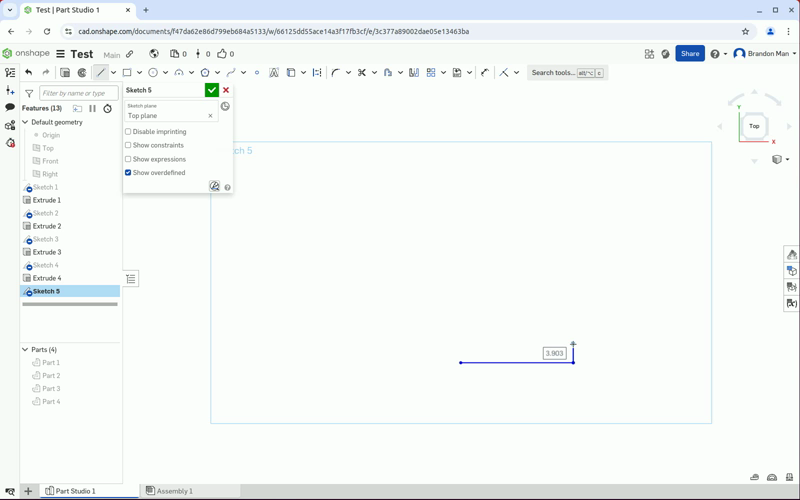
mouse_move(460, 343)
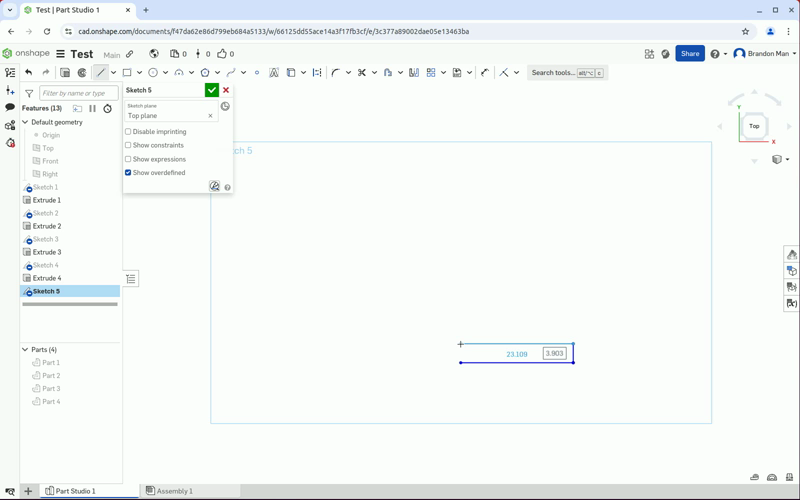
click(460, 343)
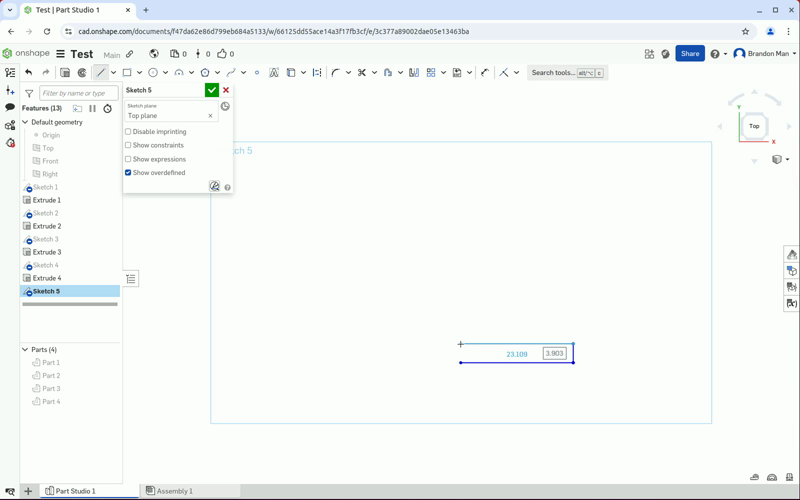
key_up(shift)
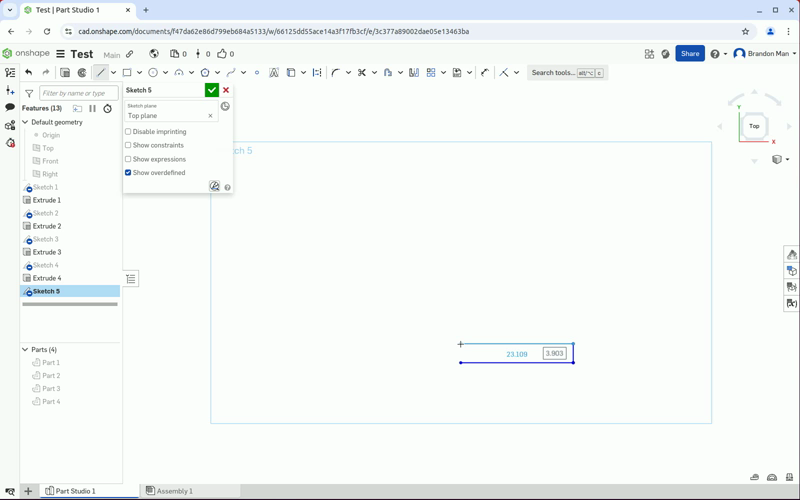
mouse_move(490, 343)
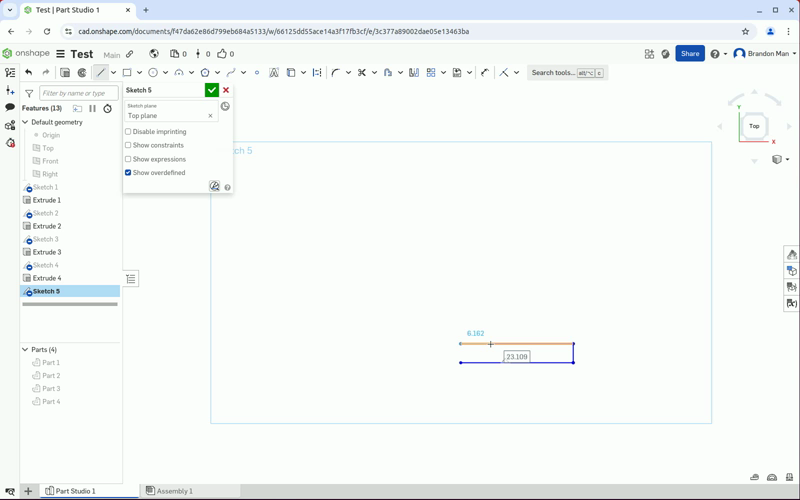
key_down(shift)
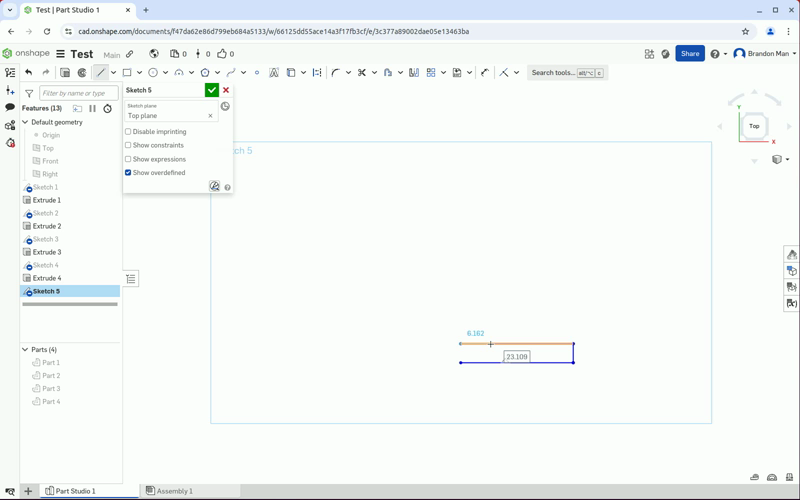
mouse_move(460, 362)
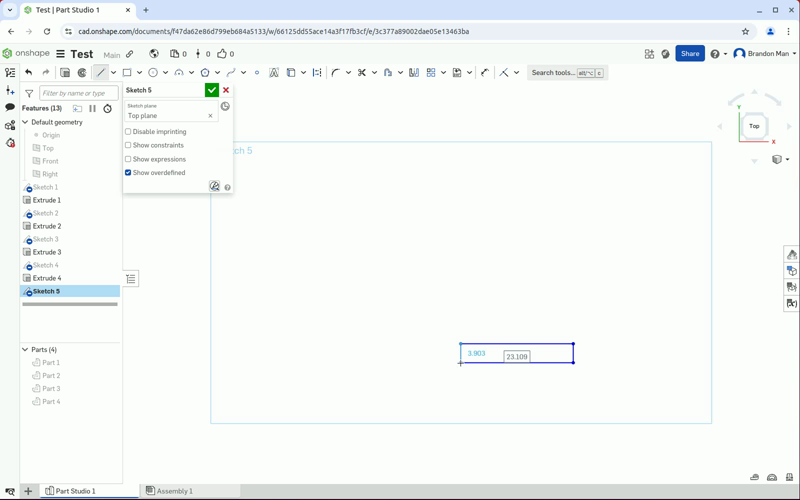
key_up(shift)
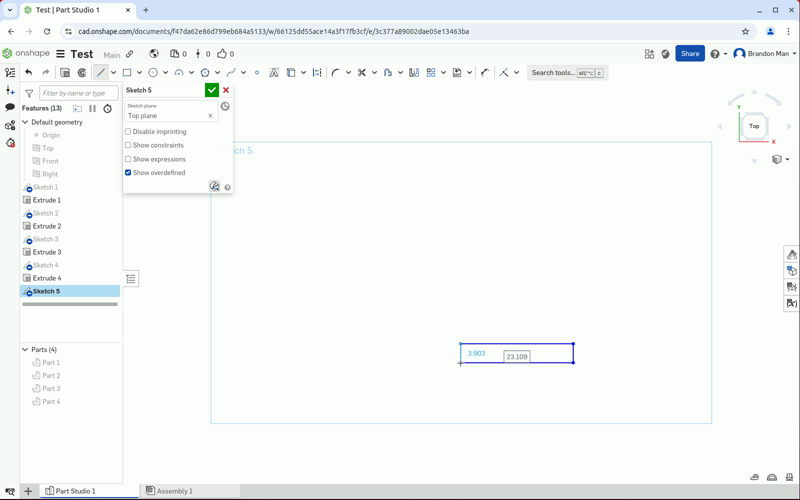
click(460, 362)
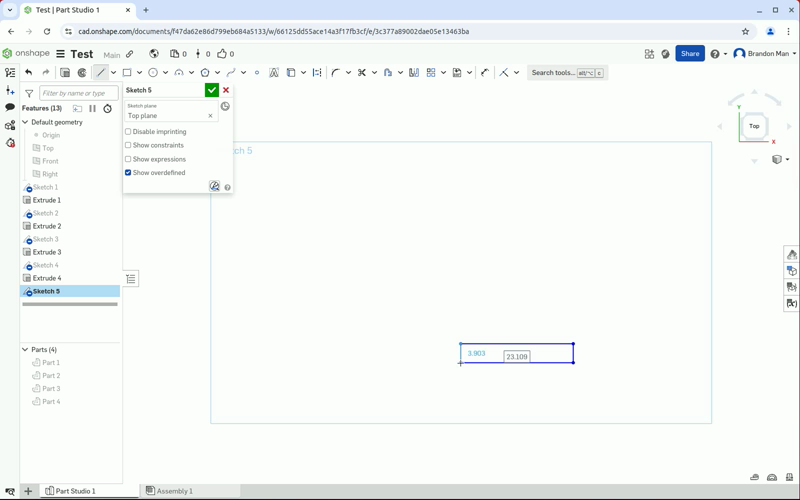
key(esc)
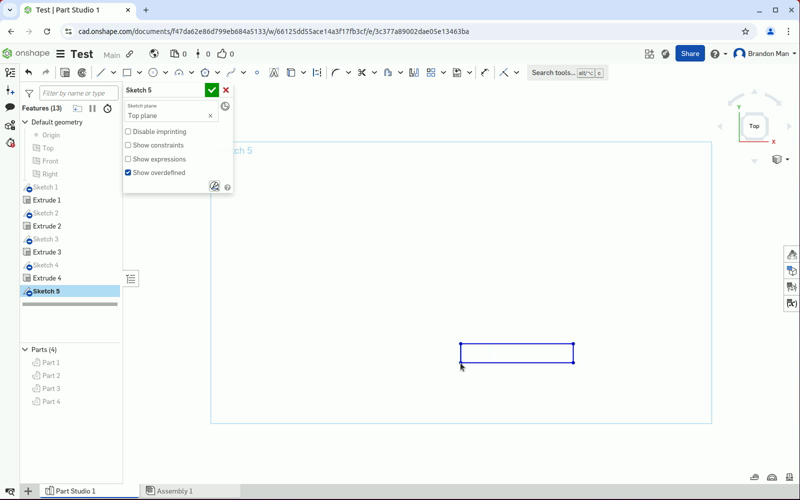
mouse_move(465, 350)
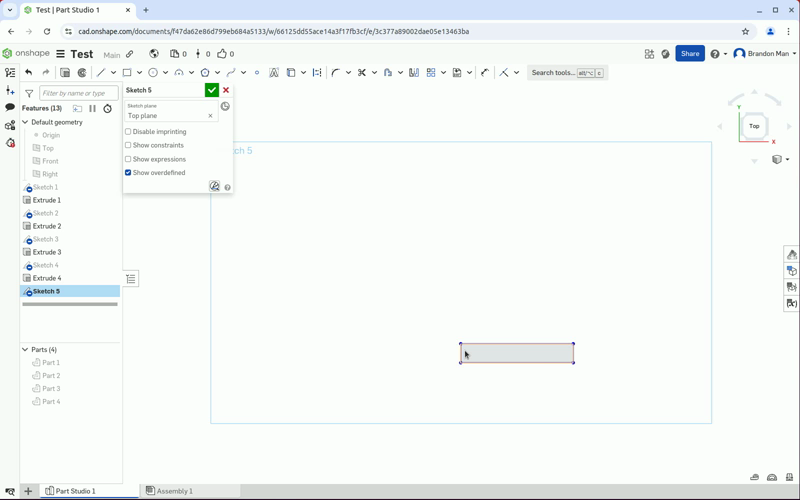
click(465, 350)
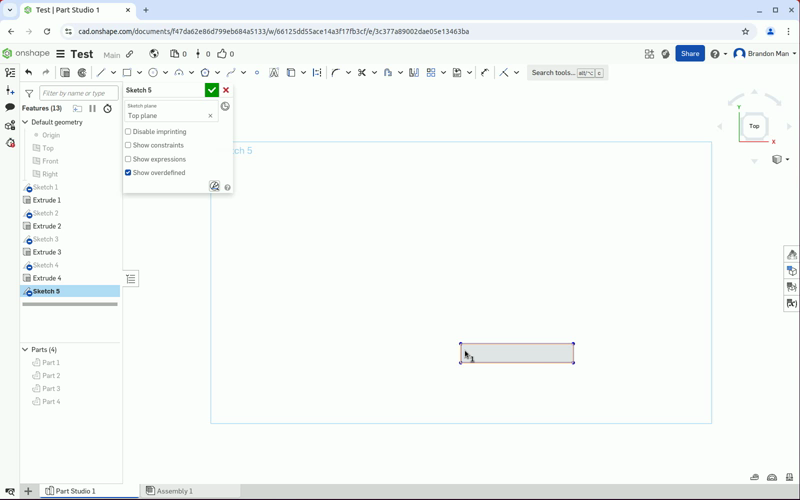
mouse_move(73, 352)
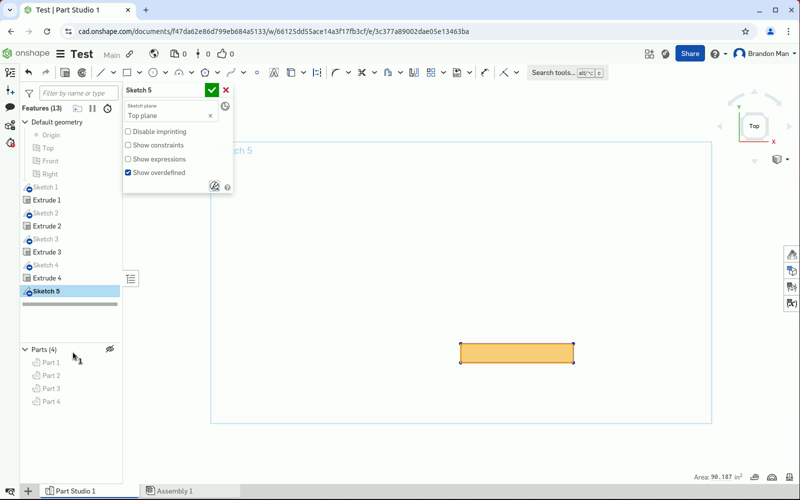
key(shift+y)
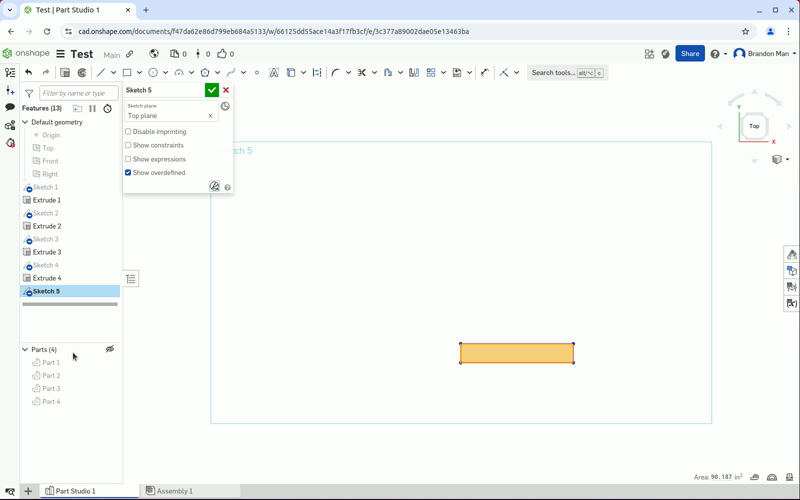
key(shift+e)
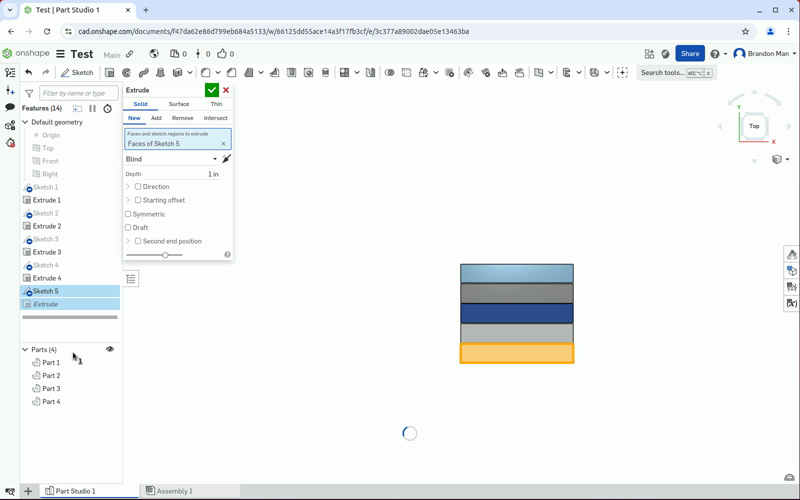
mouse_move(143, 106)
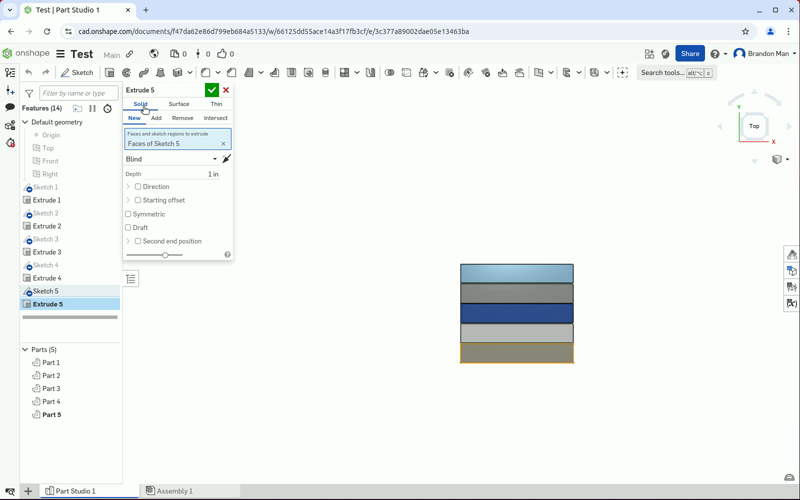
click(143, 106)
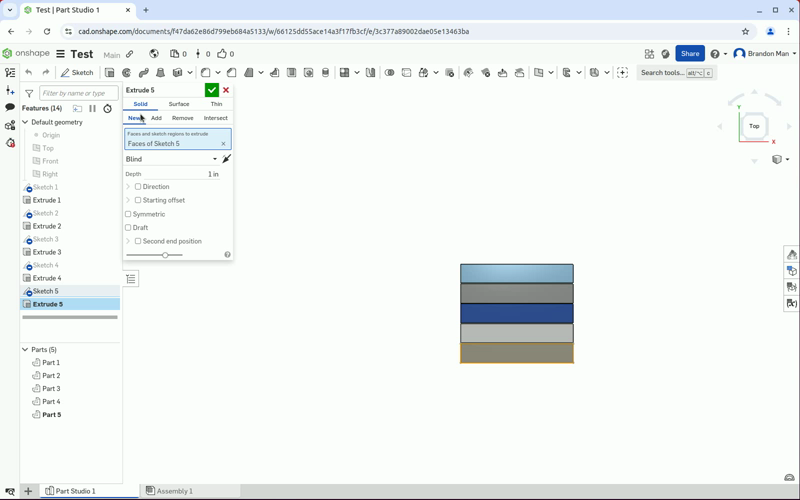
mouse_move(137, 120)
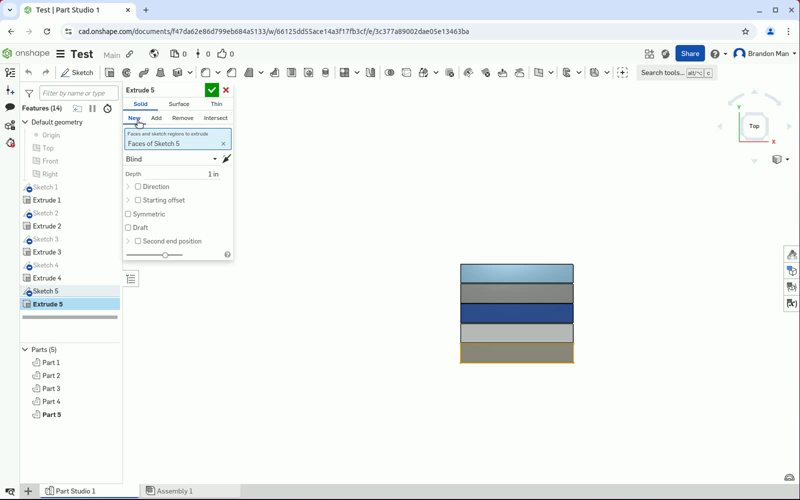
click(137, 120)
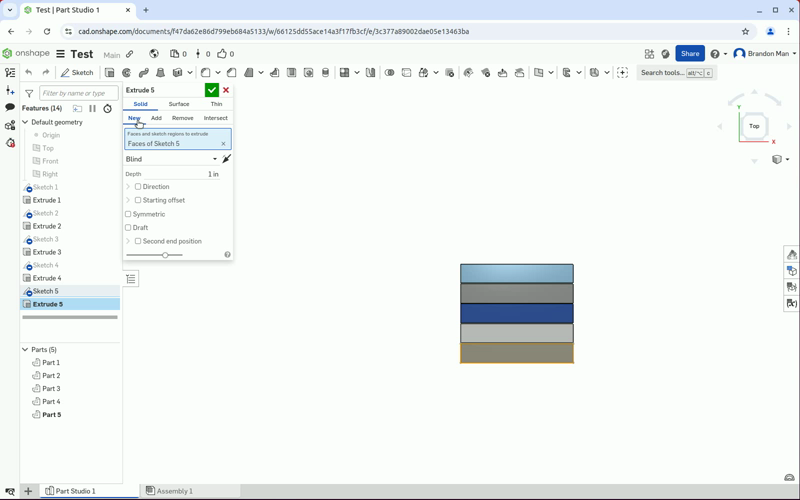
key(tab, 4)
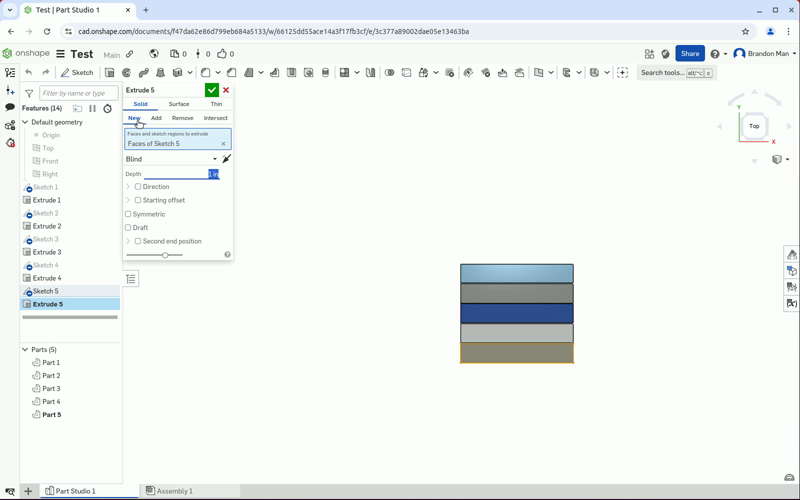
text(1.926)
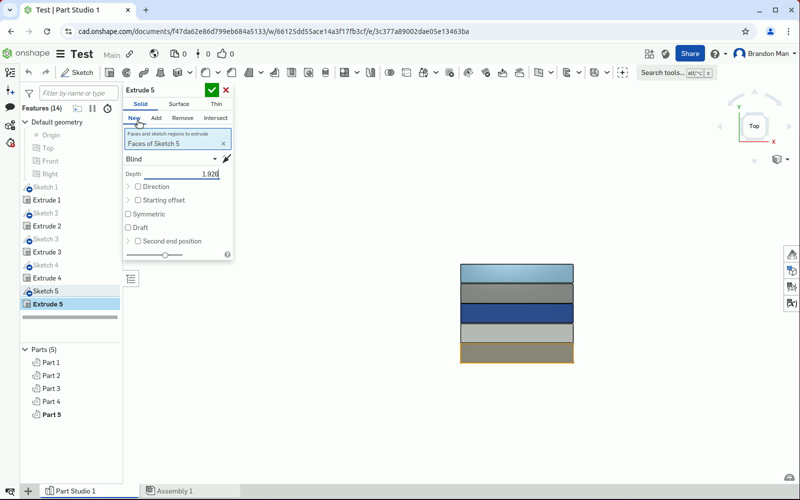
key(enter)
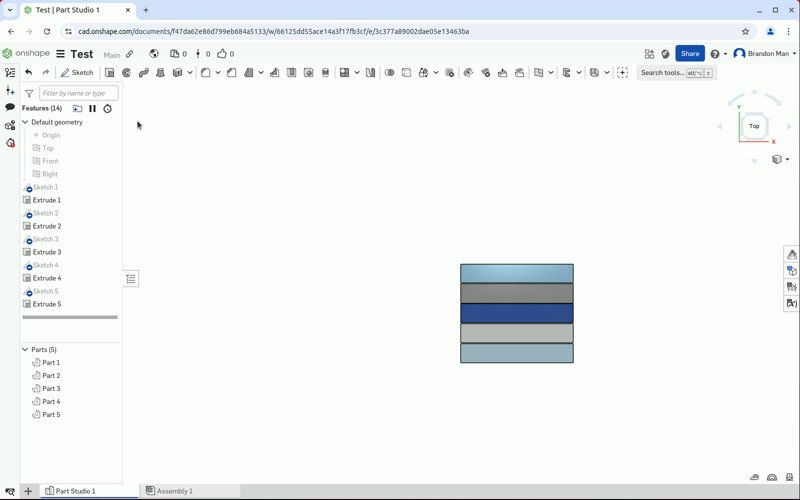
key(shift+h)
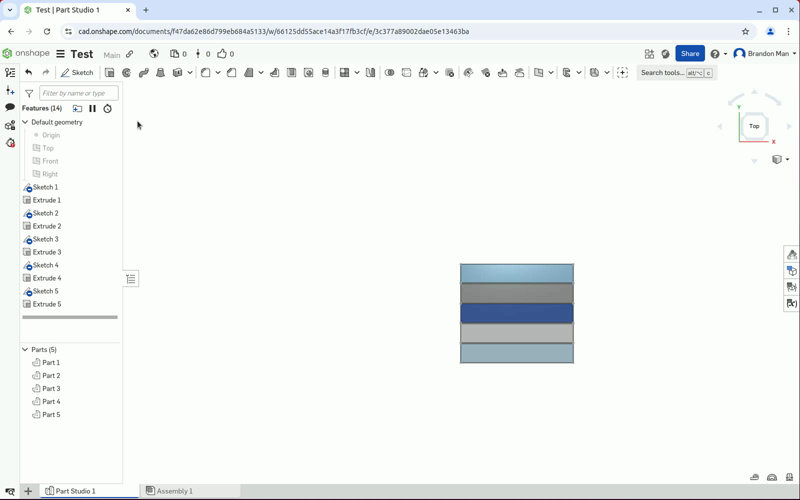
key(shift+h)
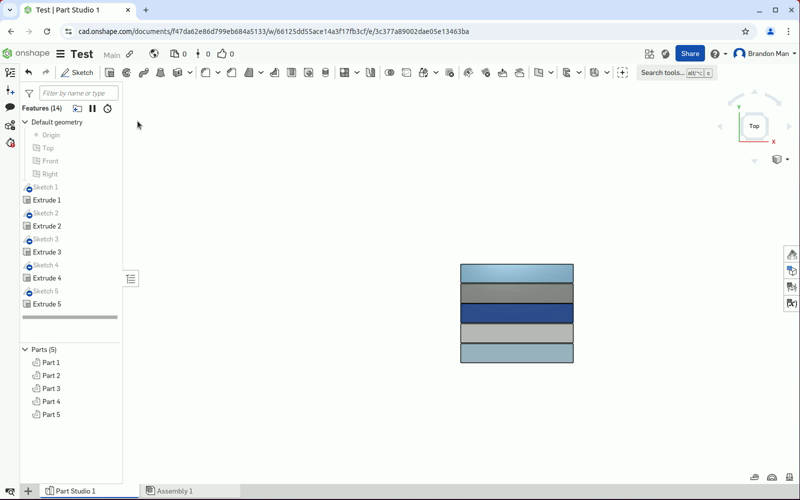
mouse_move(73, 189)
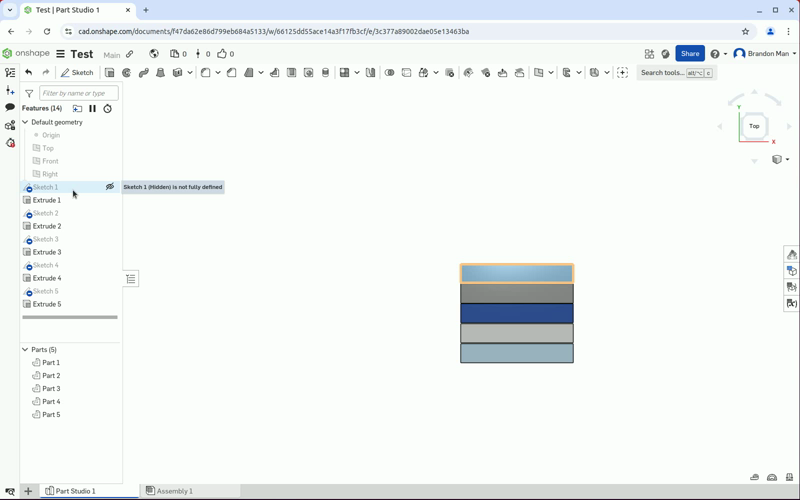
click(73, 189)
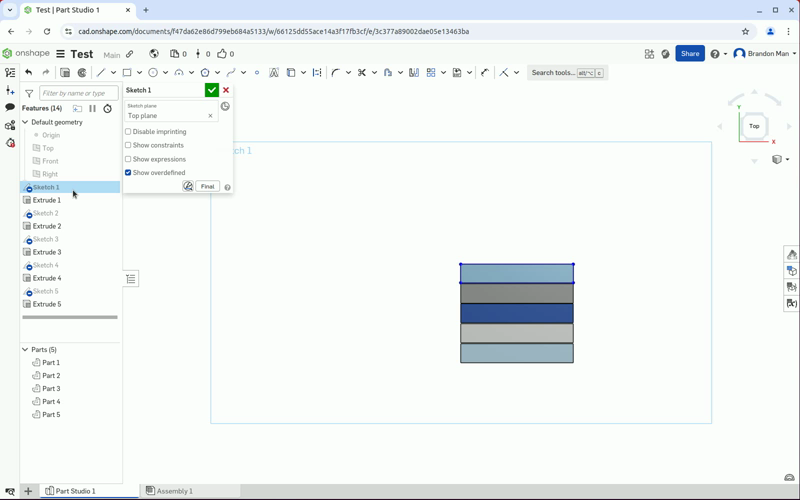
mouse_move(229, 92)
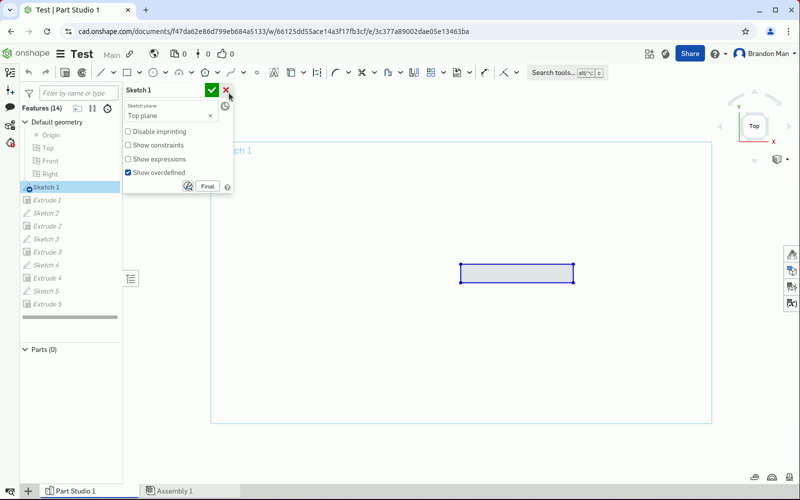
click(229, 92)
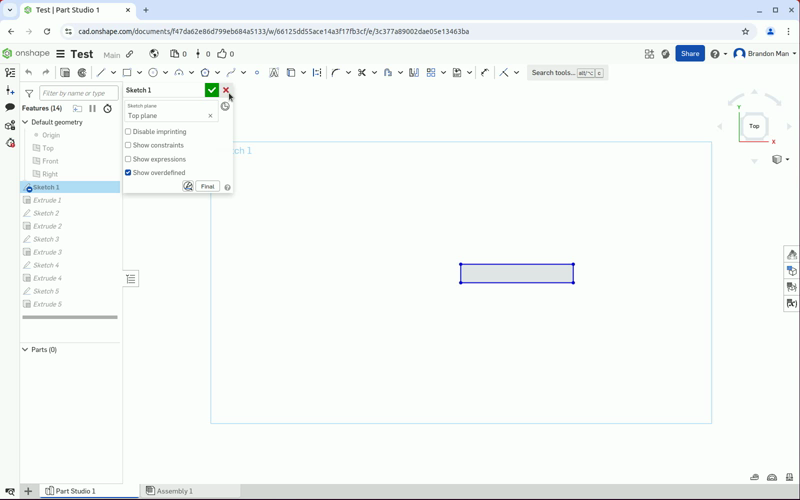
key(shift+s)
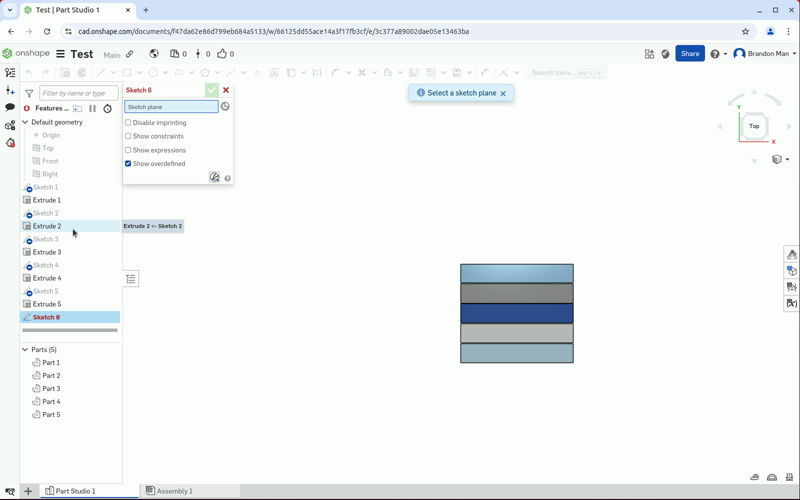
scroll(3)
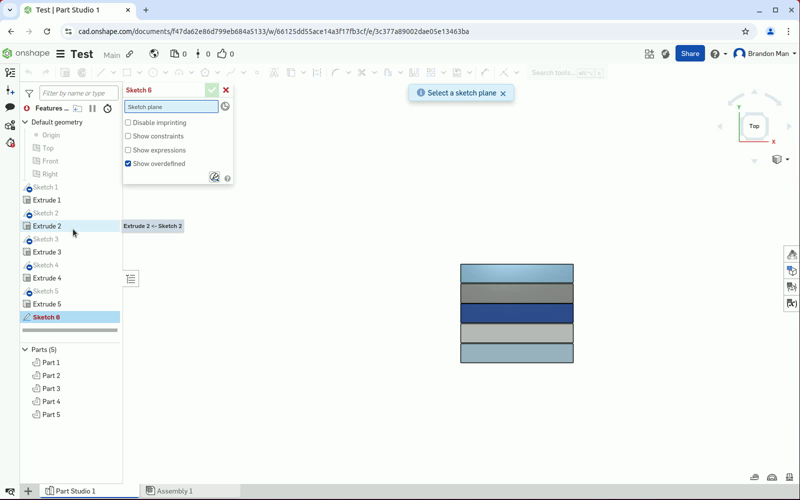
mouse_move(73, 150)
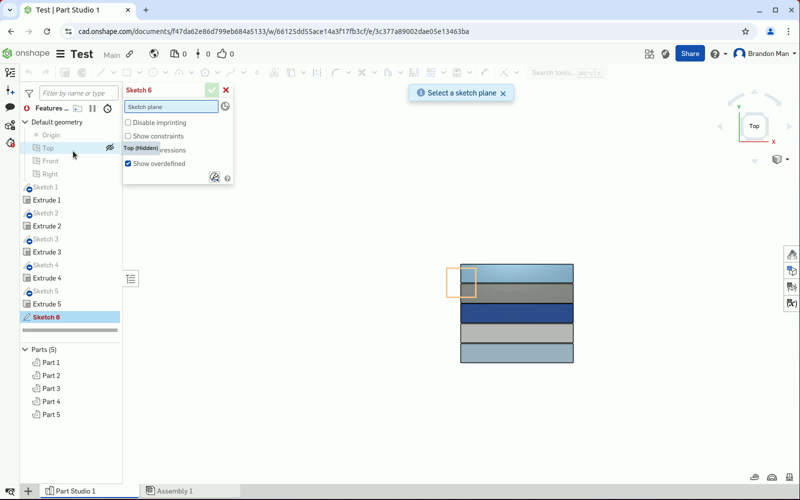
click(73, 150)
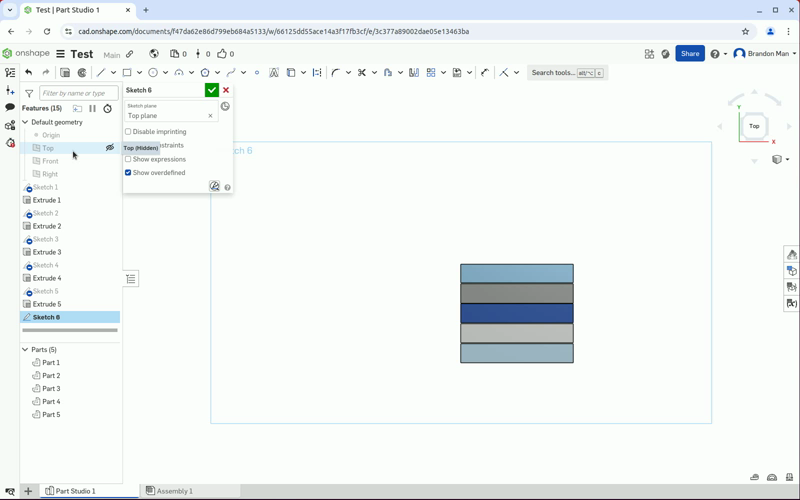
mouse_move(73, 352)
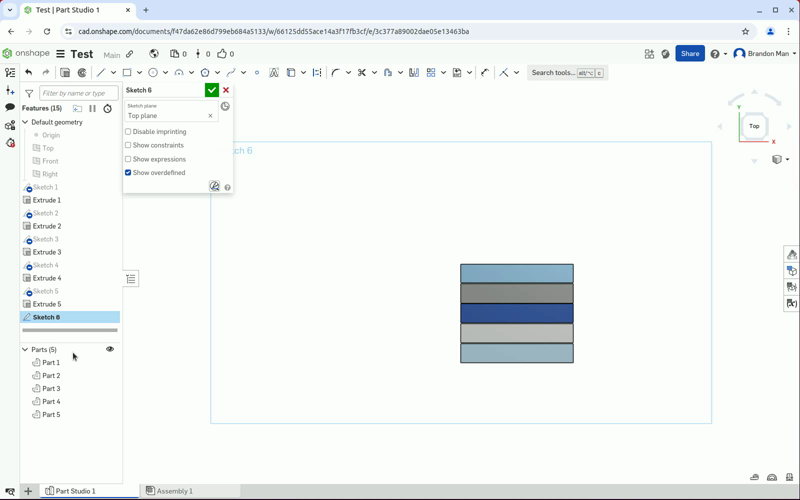
key(y)
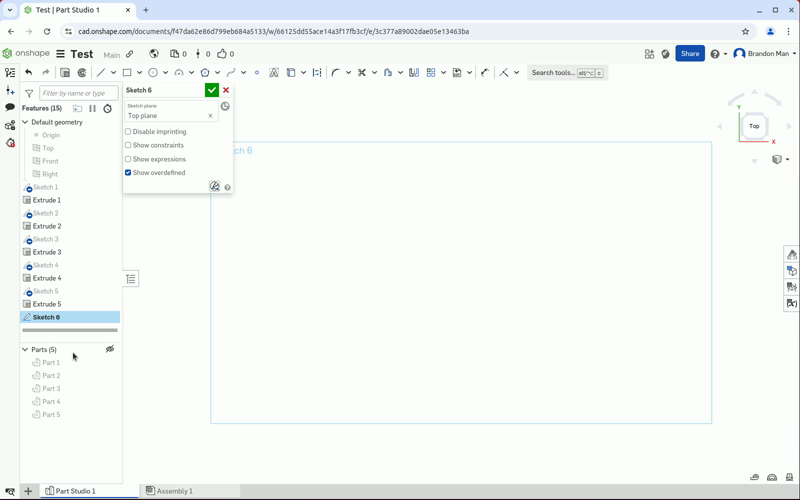
key(l)
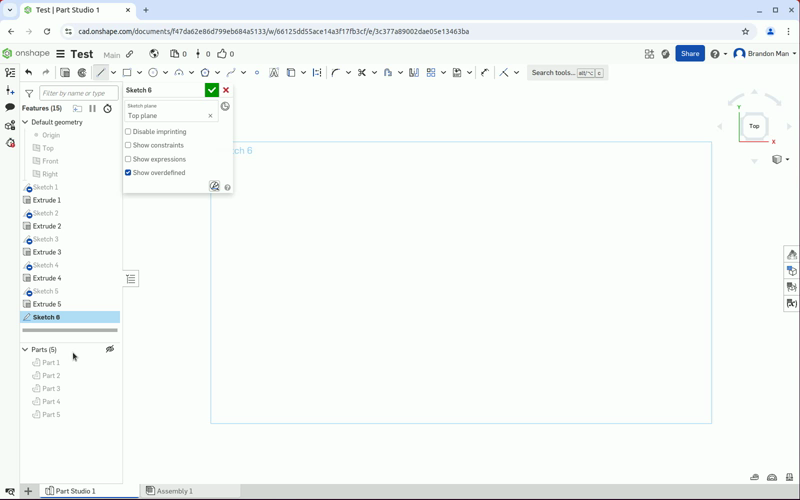
key_down(shift)
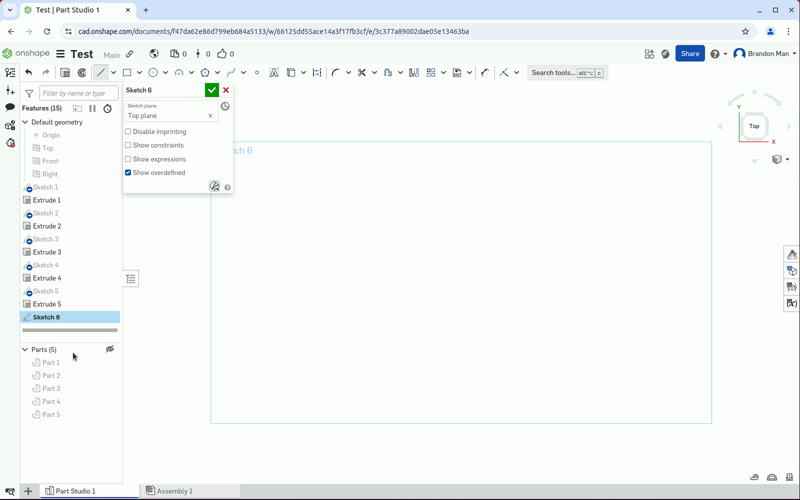
mouse_move(460, 382)
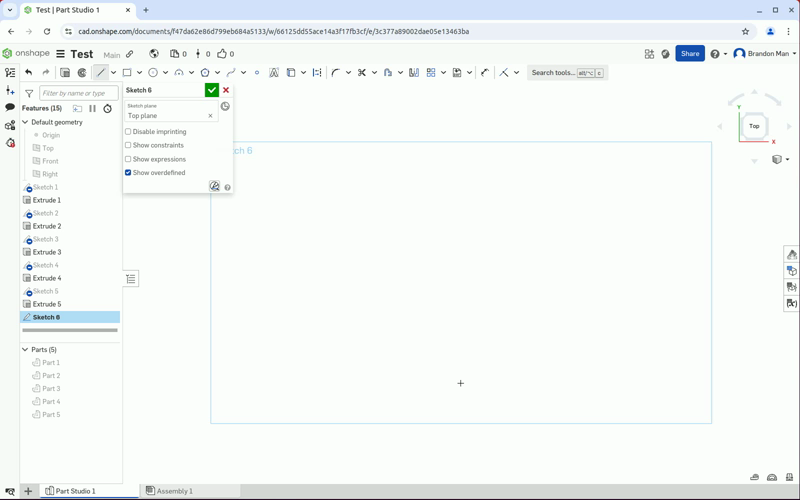
click(460, 382)
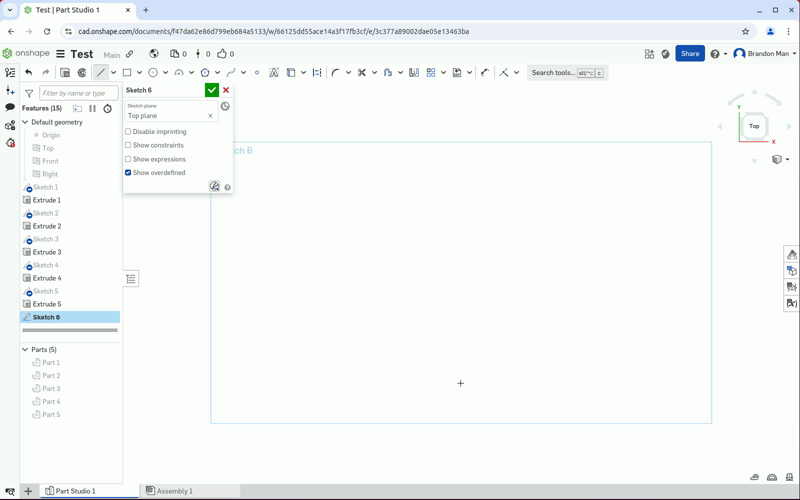
key_up(shift)
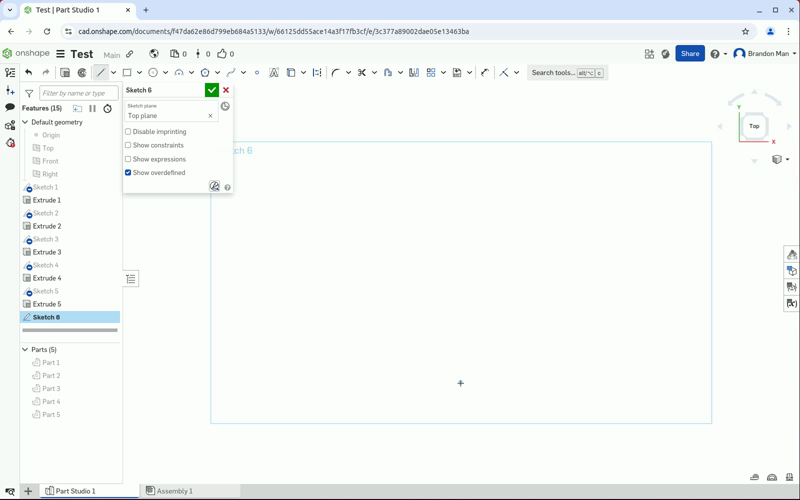
key_down(shift)
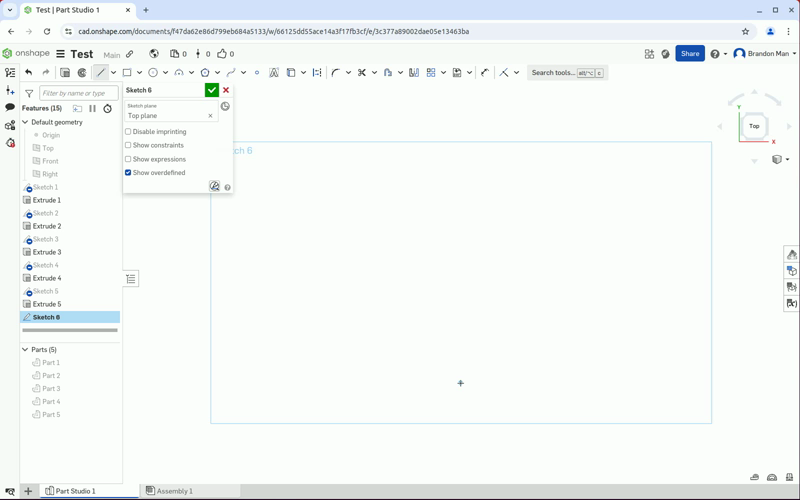
mouse_move(573, 382)
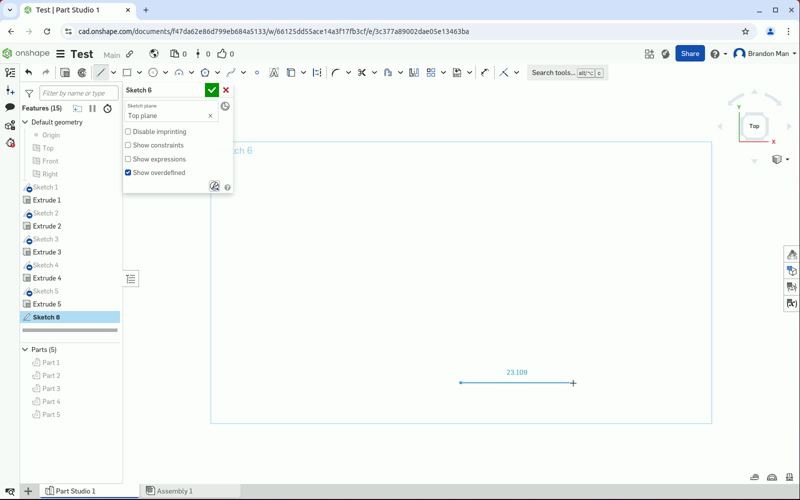
click(573, 382)
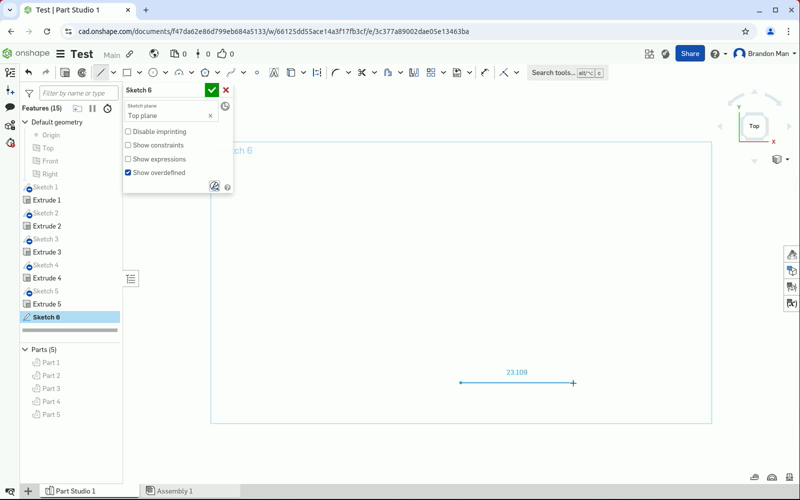
key_up(shift)
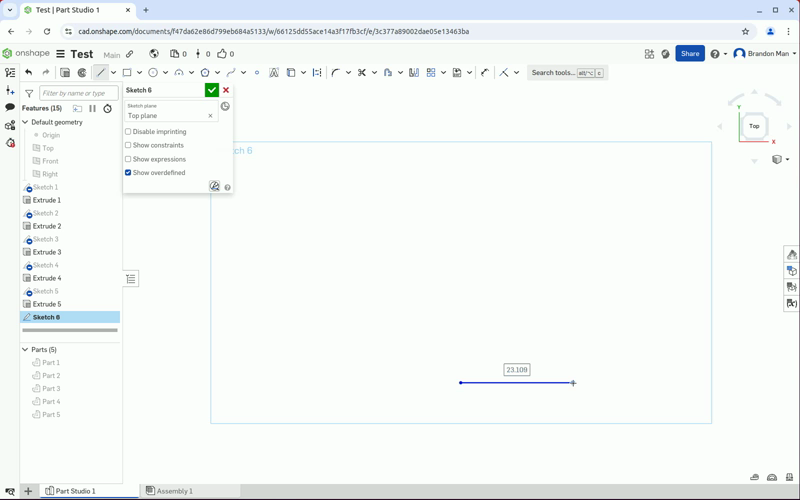
key_down(shift)
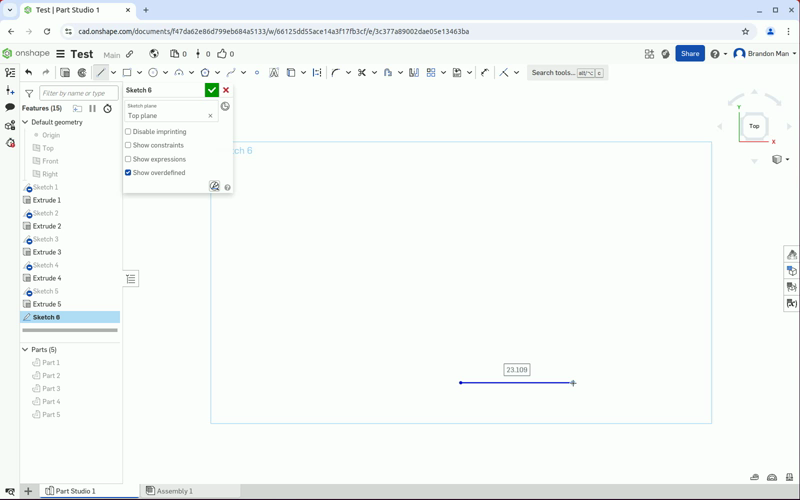
mouse_move(589, 382)
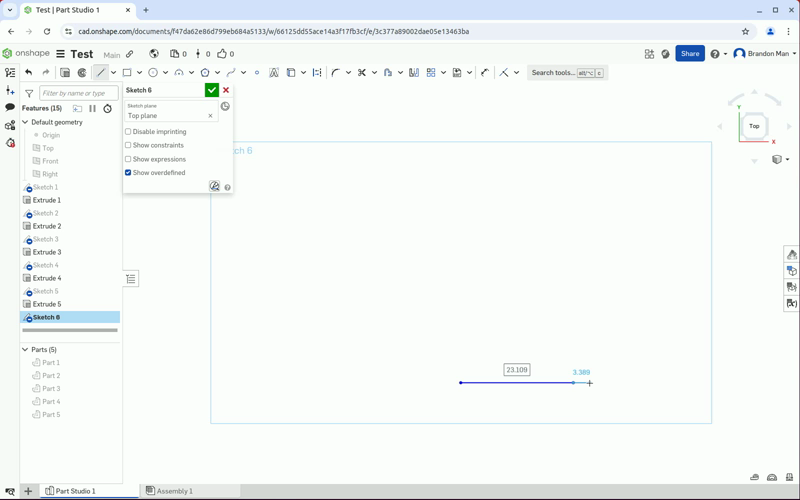
mouse_move(573, 363)
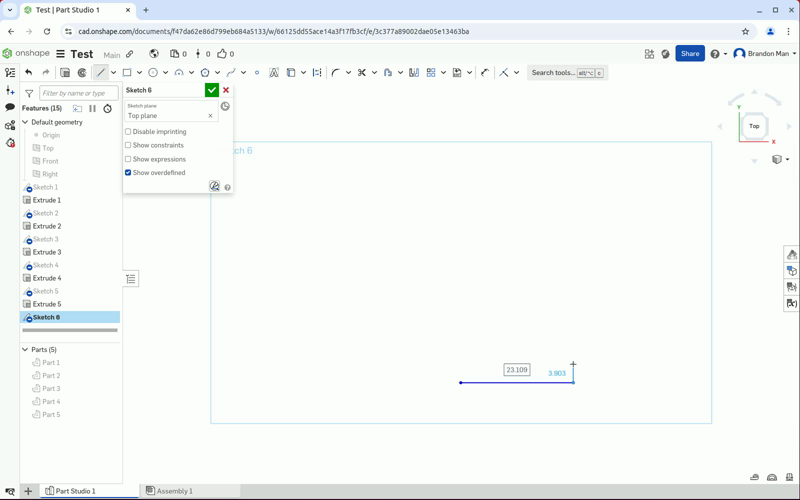
click(573, 363)
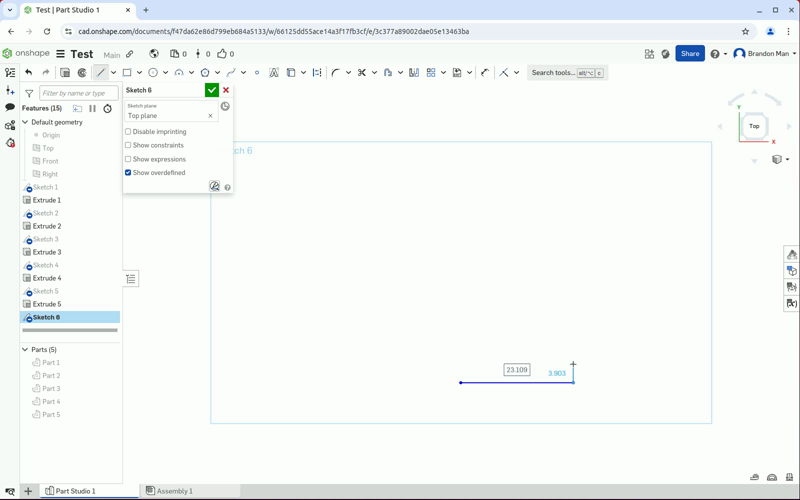
key_up(shift)
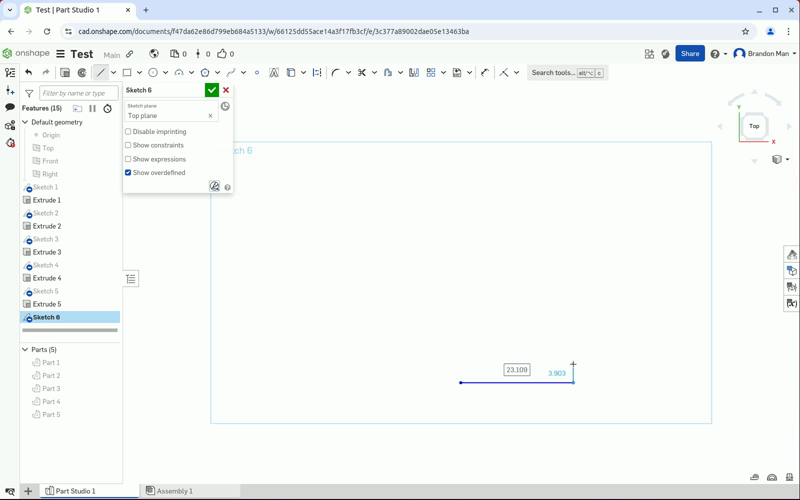
key_down(shift)
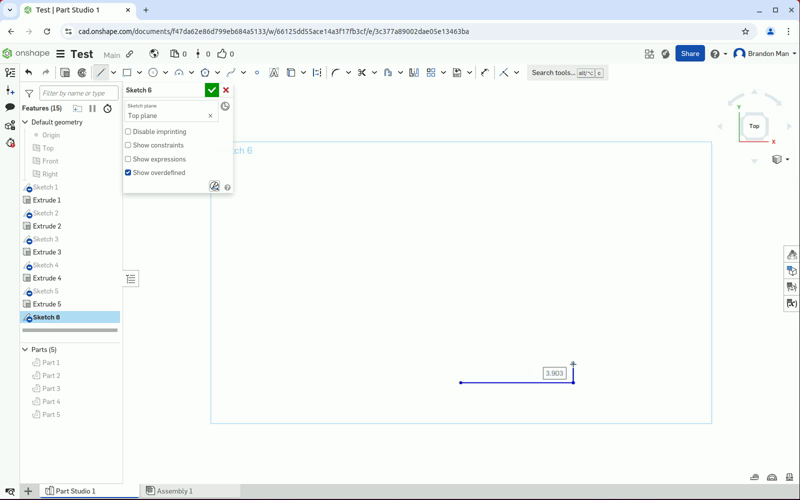
mouse_move(460, 363)
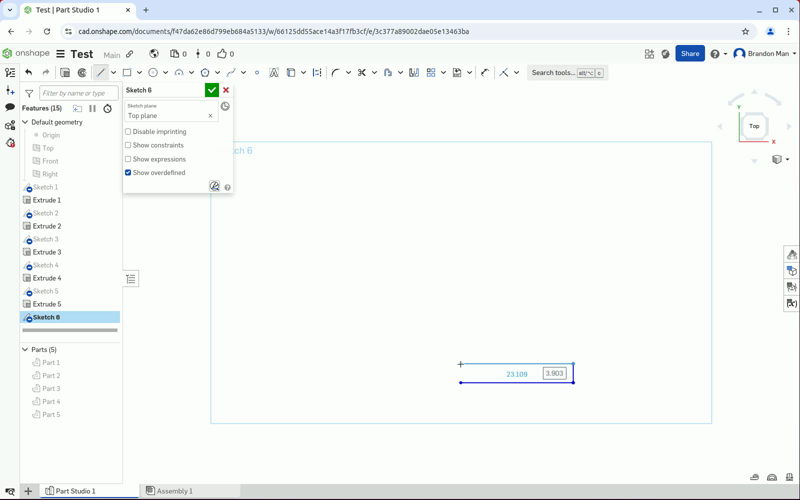
click(460, 363)
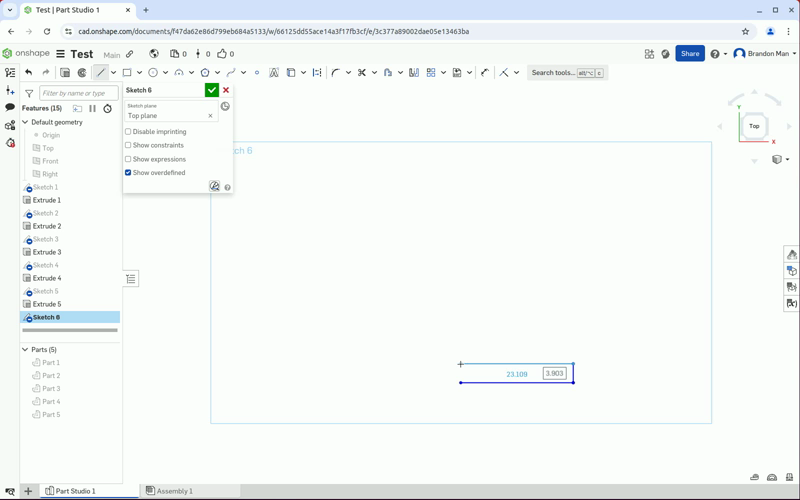
key_up(shift)
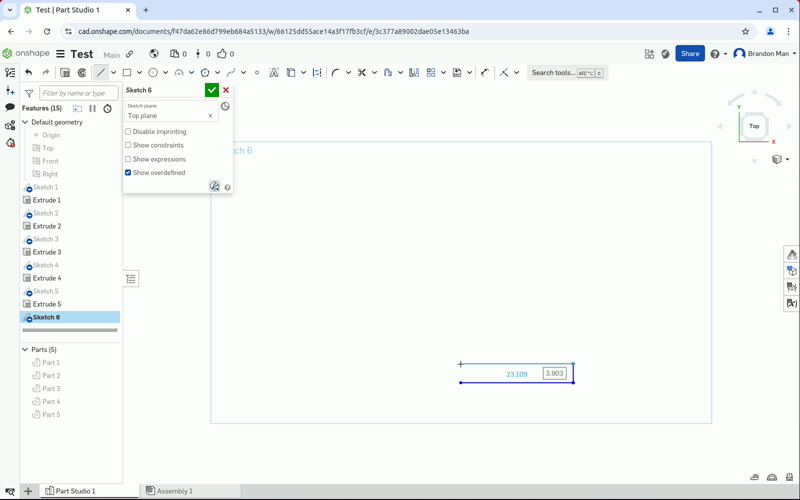
mouse_move(490, 363)
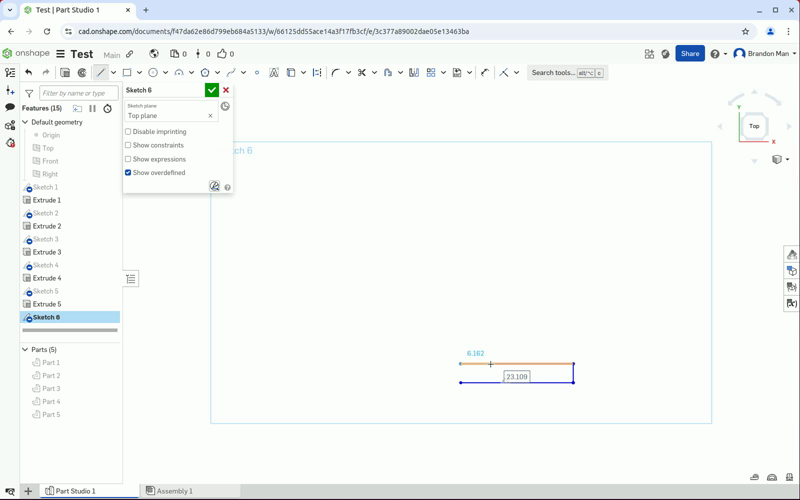
key_down(shift)
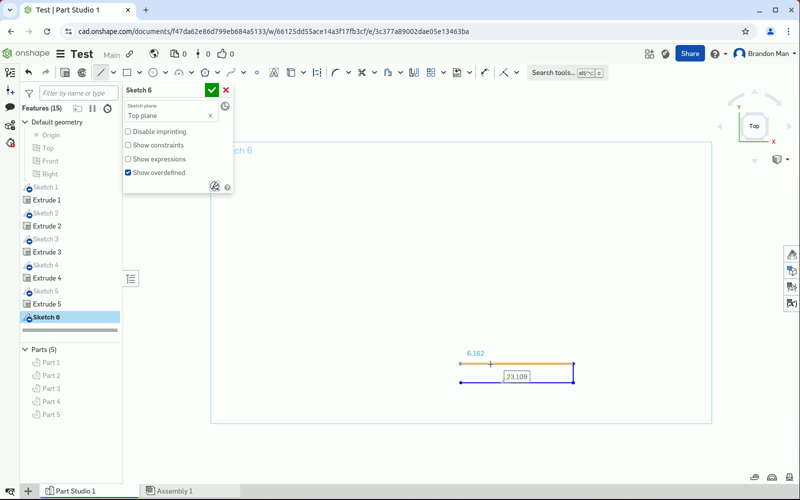
mouse_move(460, 382)
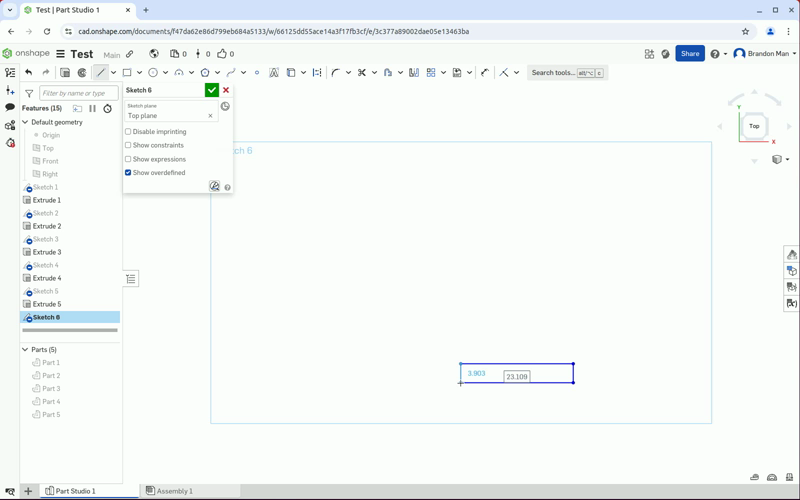
key_up(shift)
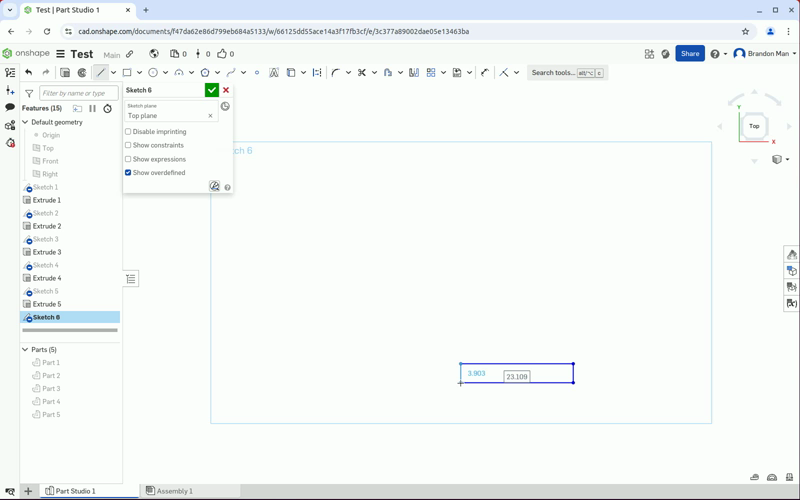
click(460, 382)
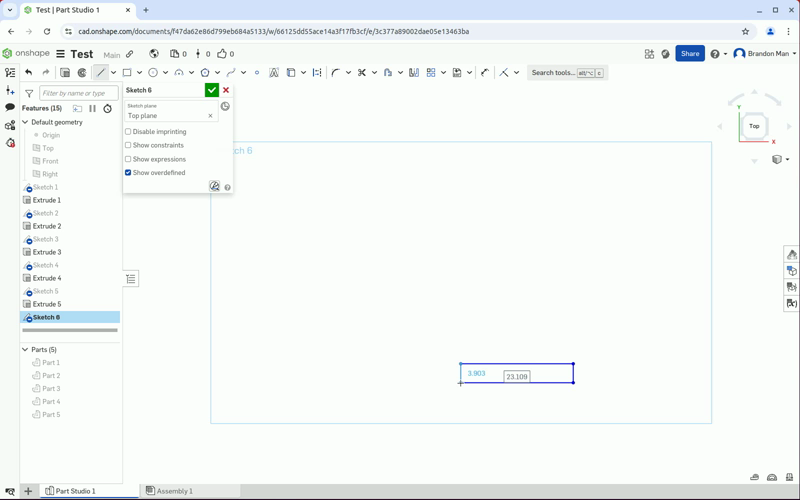
key(esc)
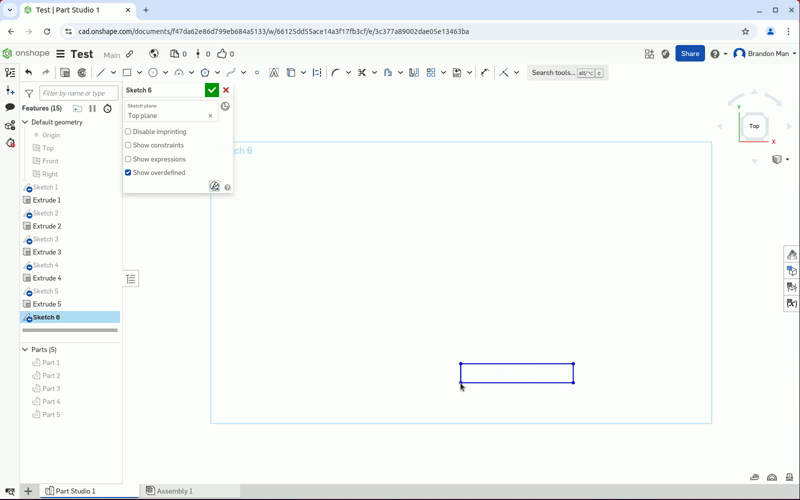
mouse_move(480, 373)
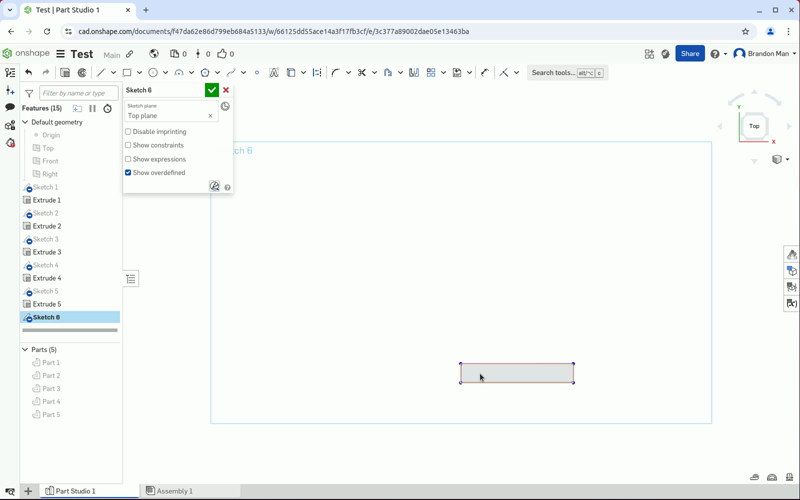
click(480, 373)
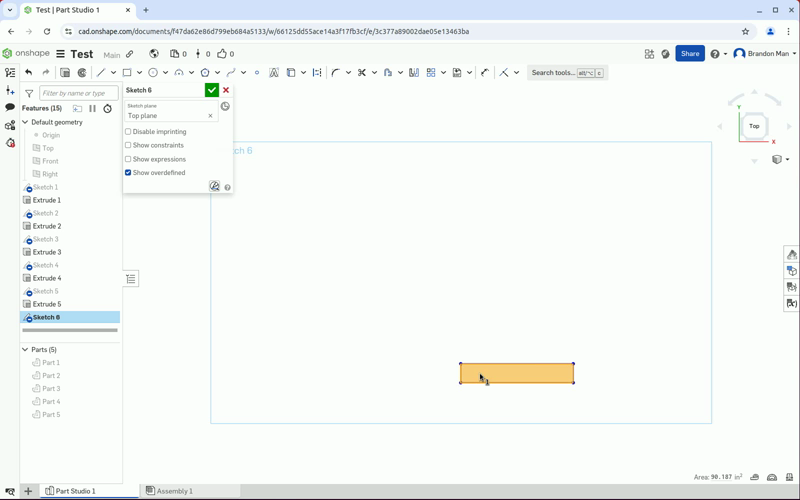
mouse_move(73, 352)
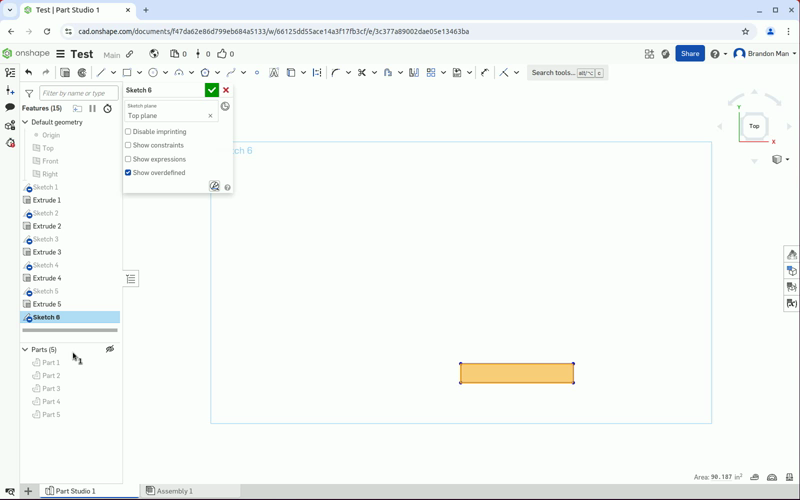
key(shift+y)
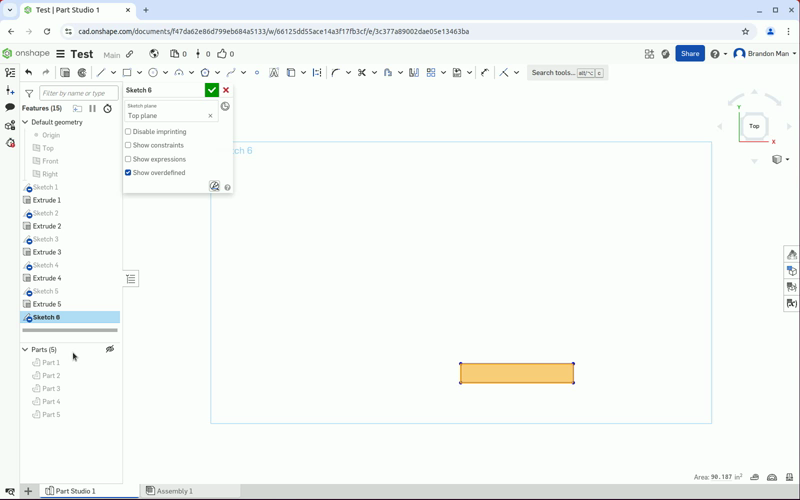
key(shift+e)
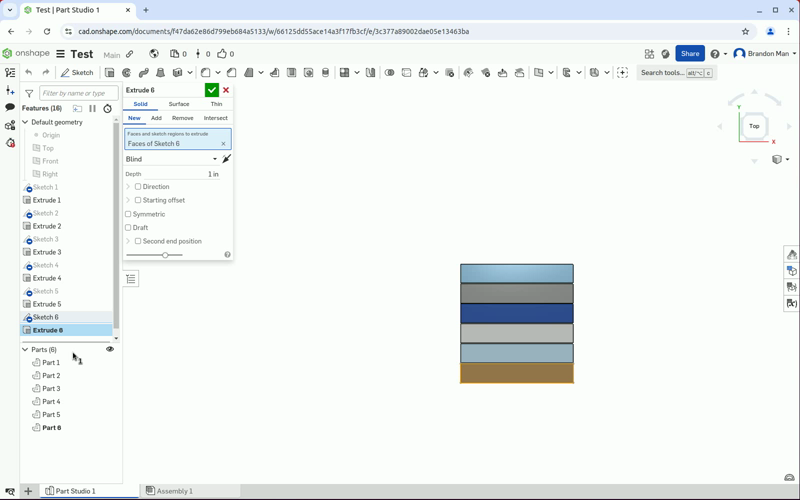
mouse_move(143, 106)
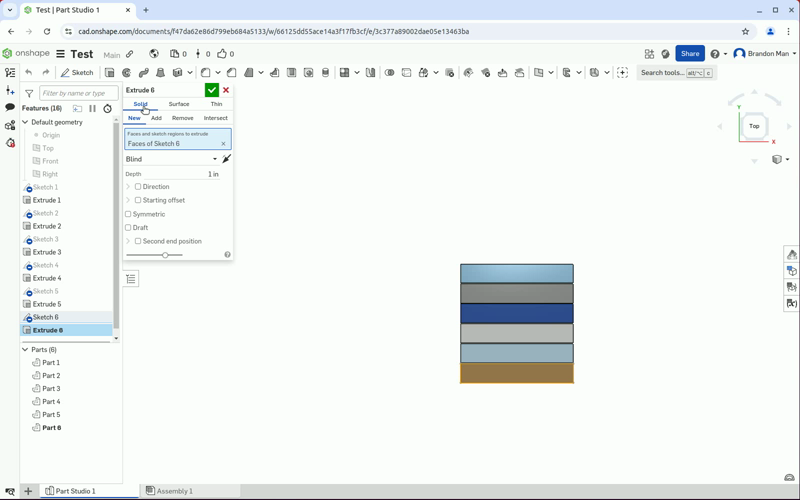
click(143, 106)
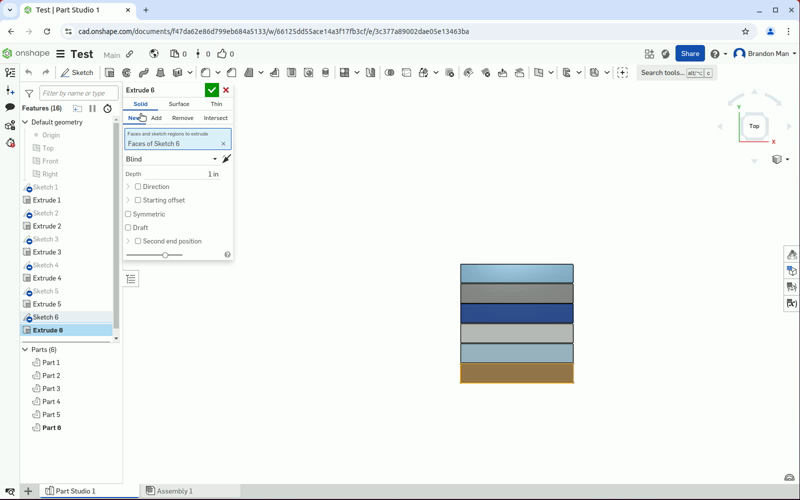
mouse_move(137, 120)
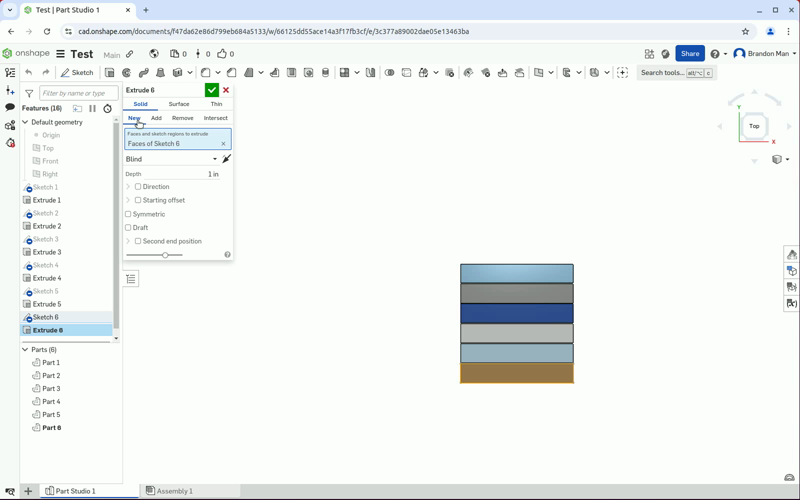
click(137, 120)
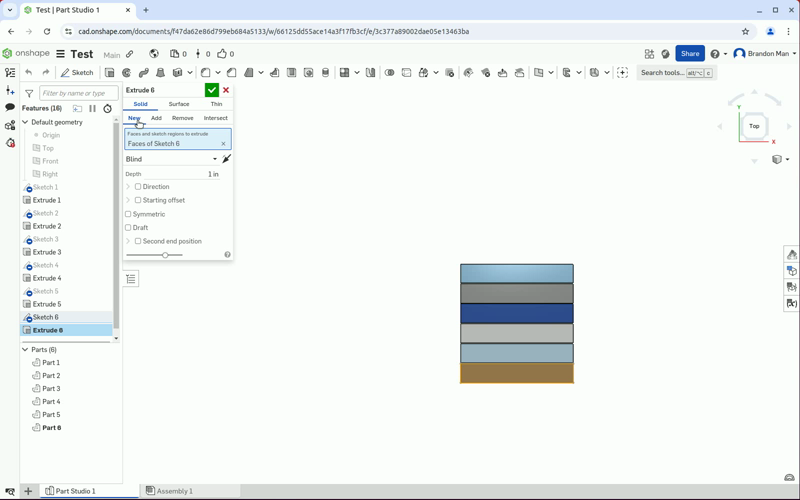
key(tab, 4)
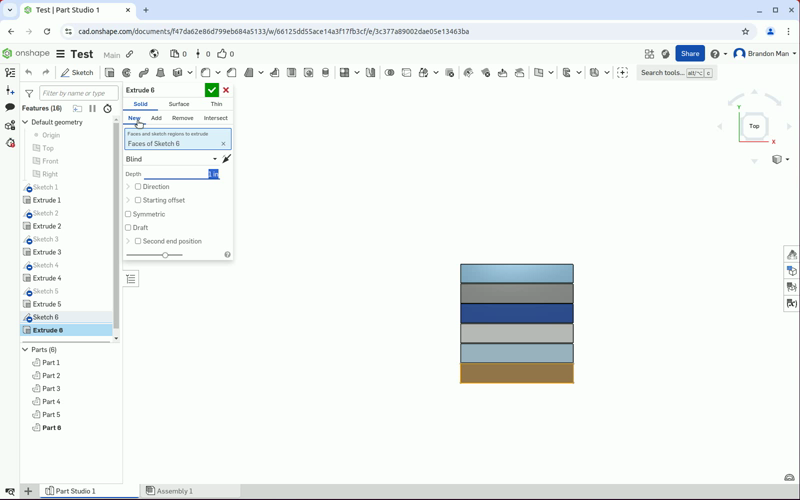
text(1.926)
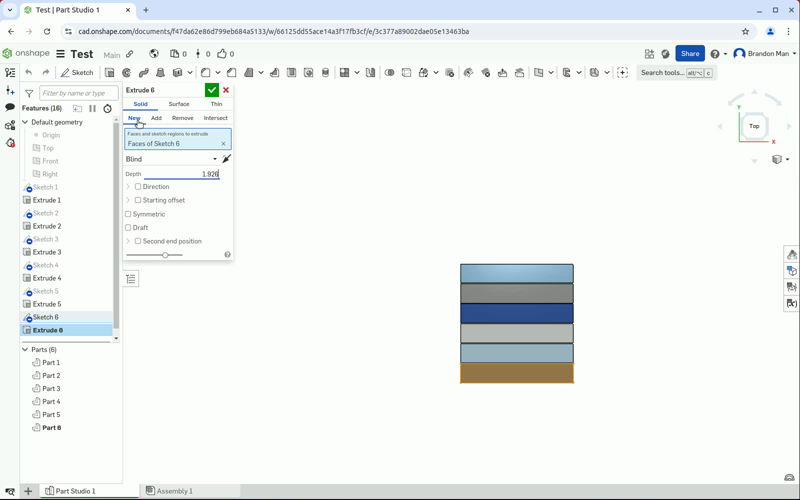
key(enter)
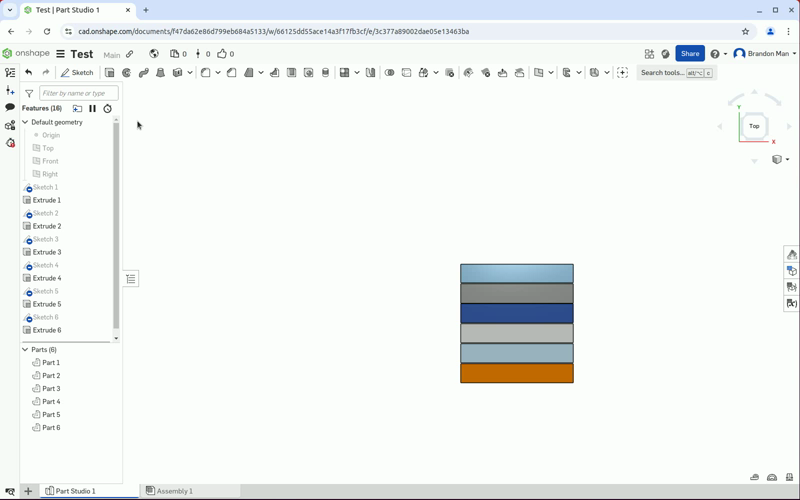
key(shift+h)
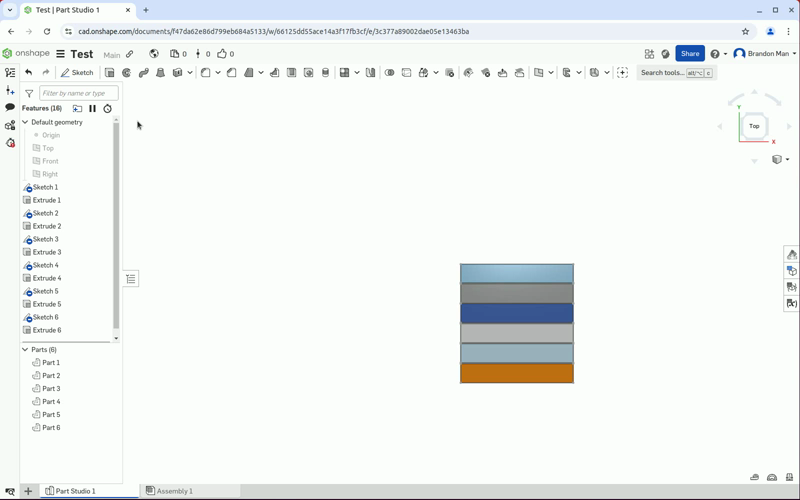
key(shift+h)
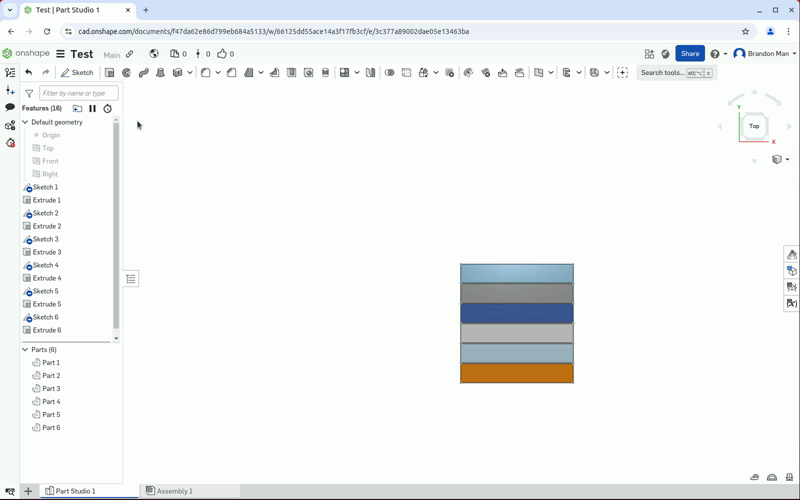
key(shift+7)
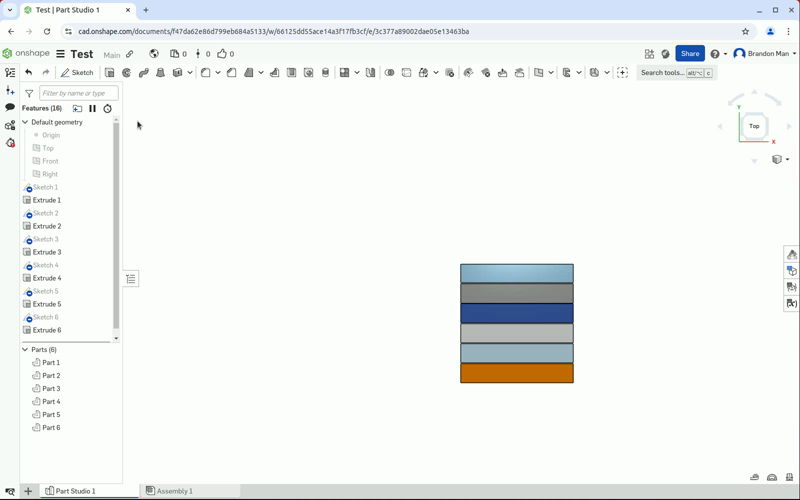
key(up, 3)
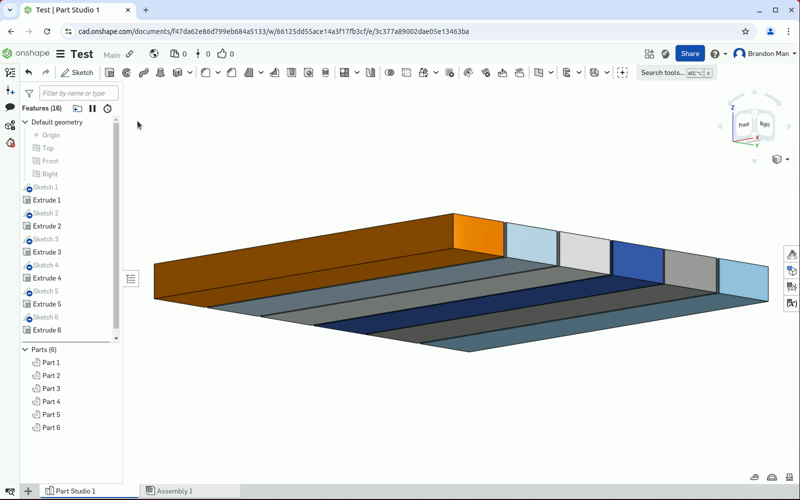
key(left, 3)
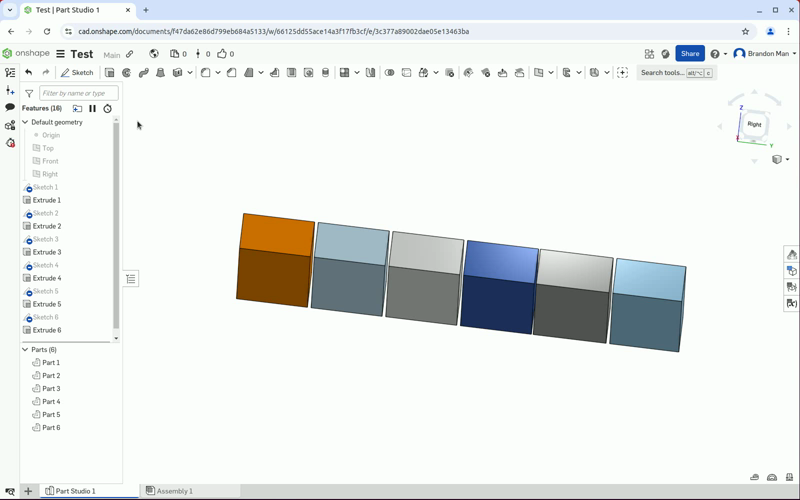
key(right, 3)
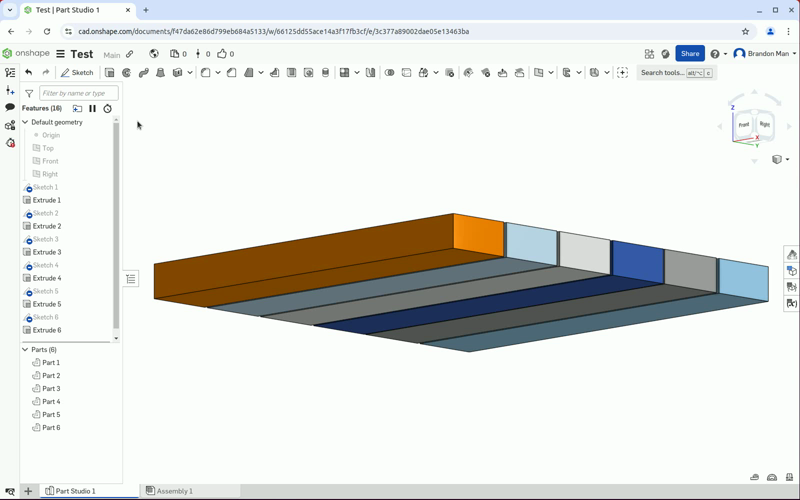
key(down, 3)
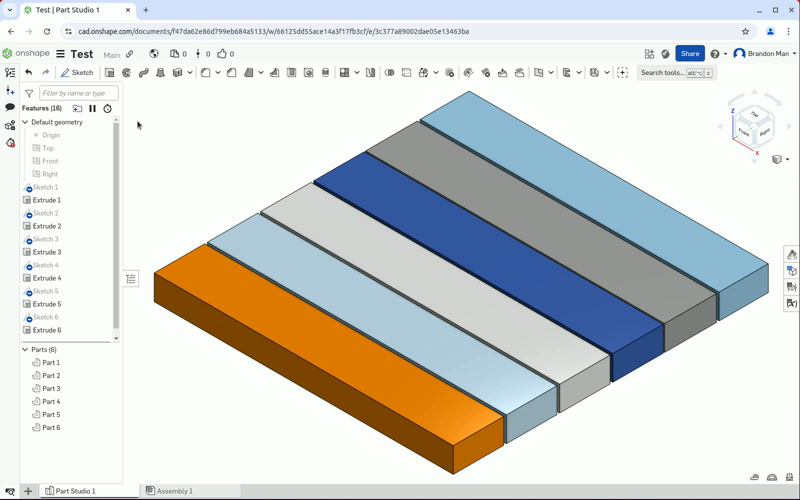
mouse_move(69, 189)
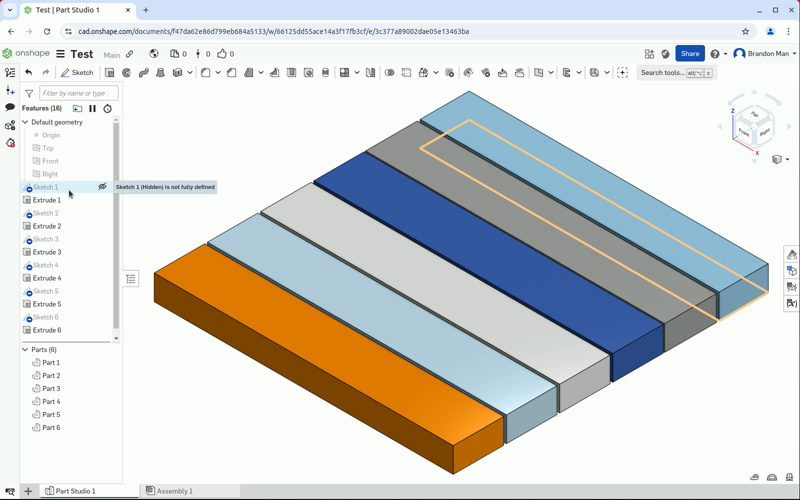
click(69, 189)